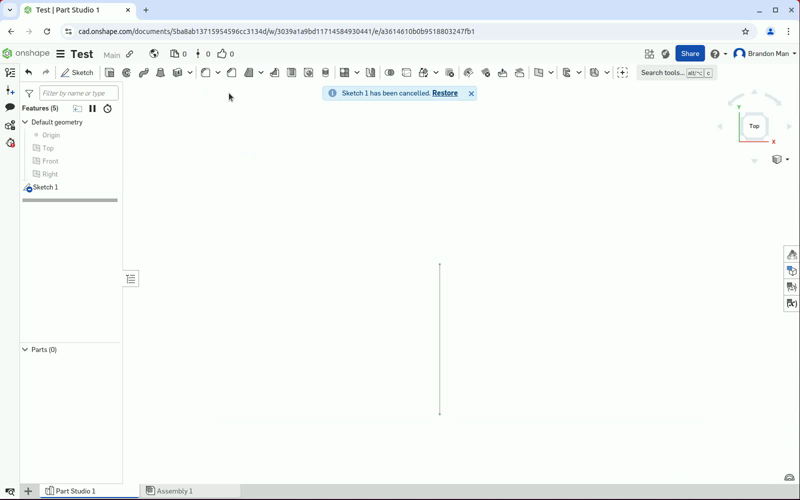
key(shift+h)
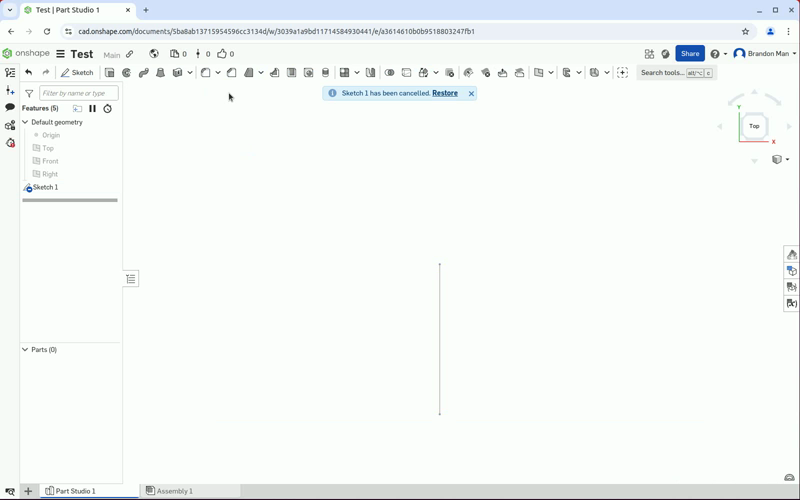
key(shift+s)
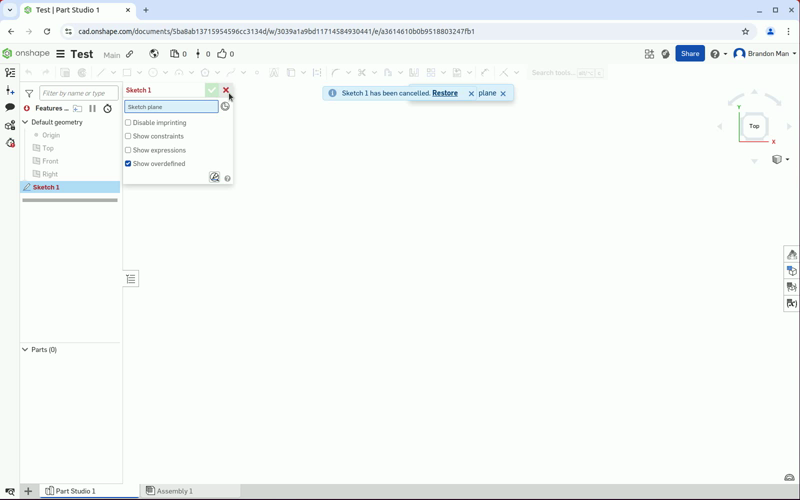
mouse_move(73, 150)
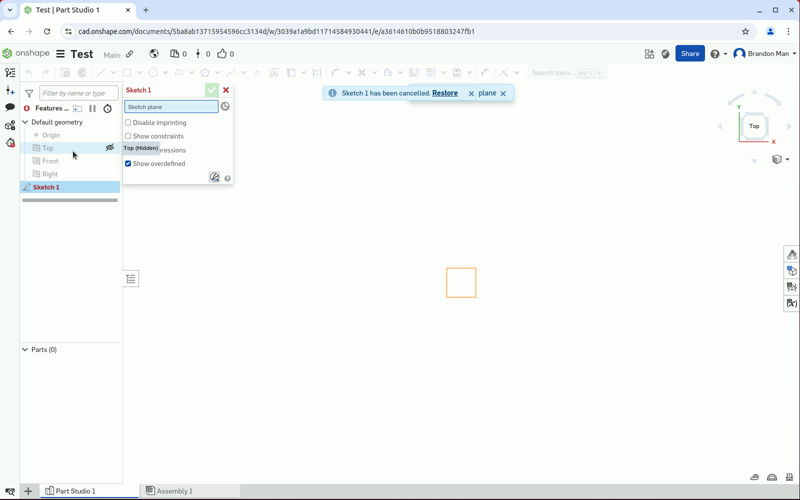
click(73, 150)
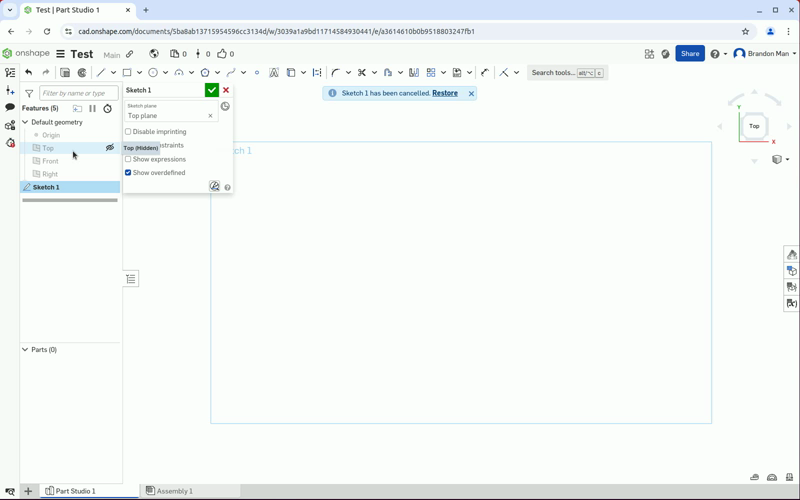
mouse_move(73, 352)
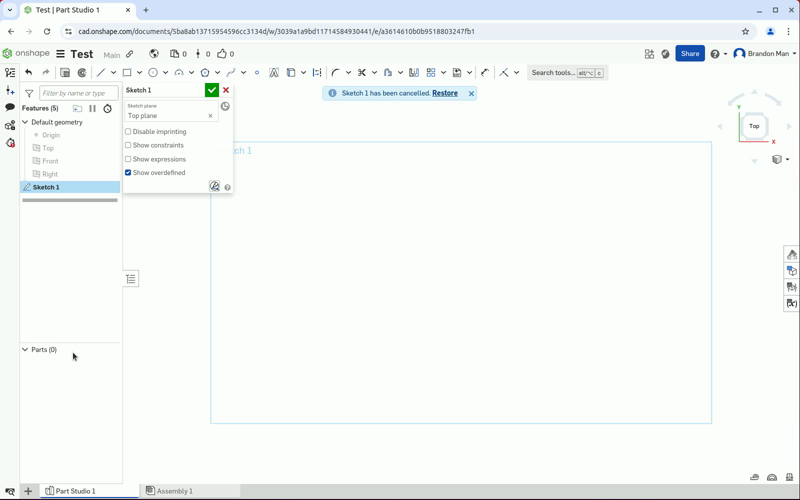
key(y)
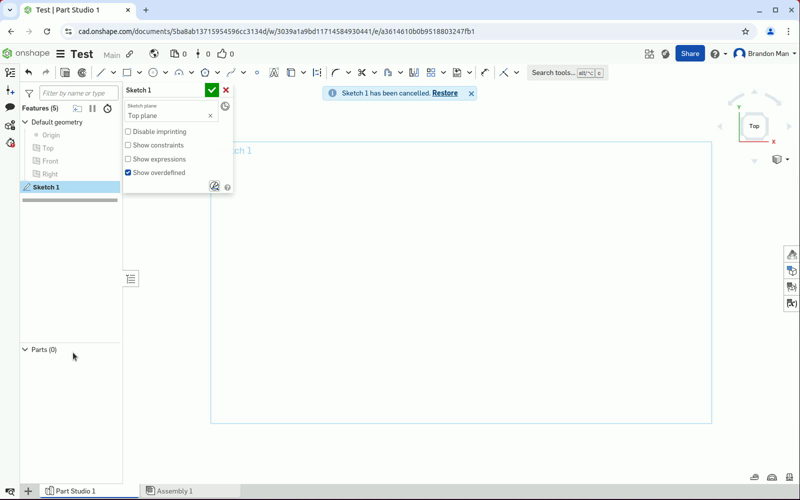
key(l)
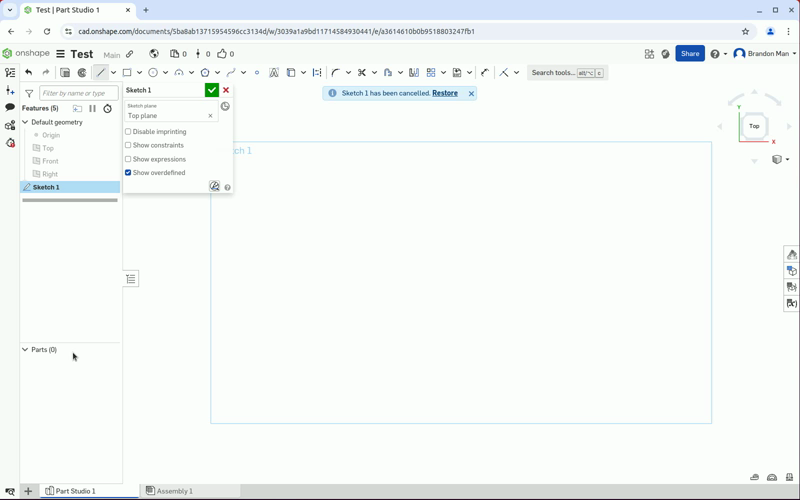
key_down(shift)
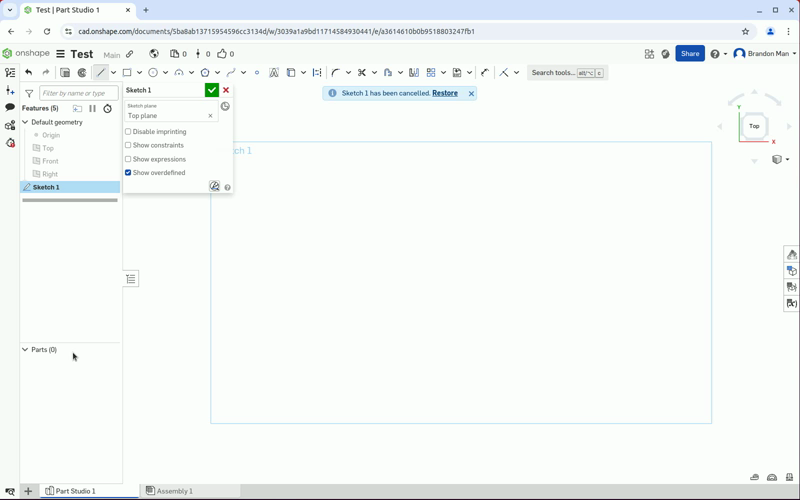
mouse_move(445, 276)
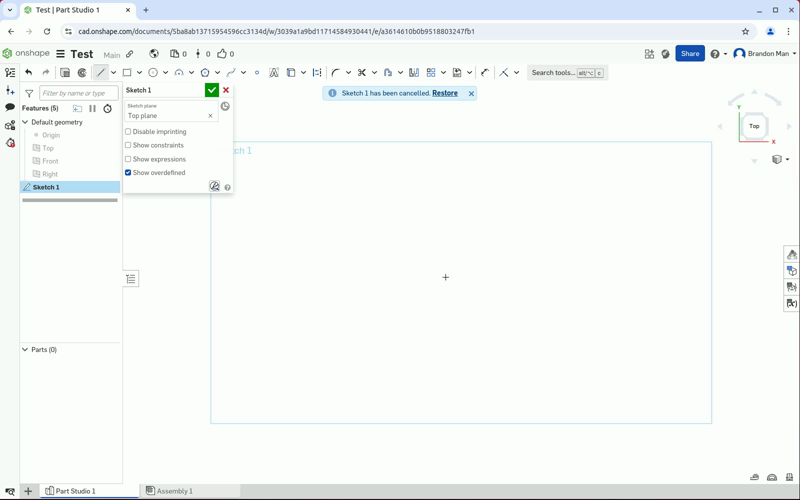
click(445, 276)
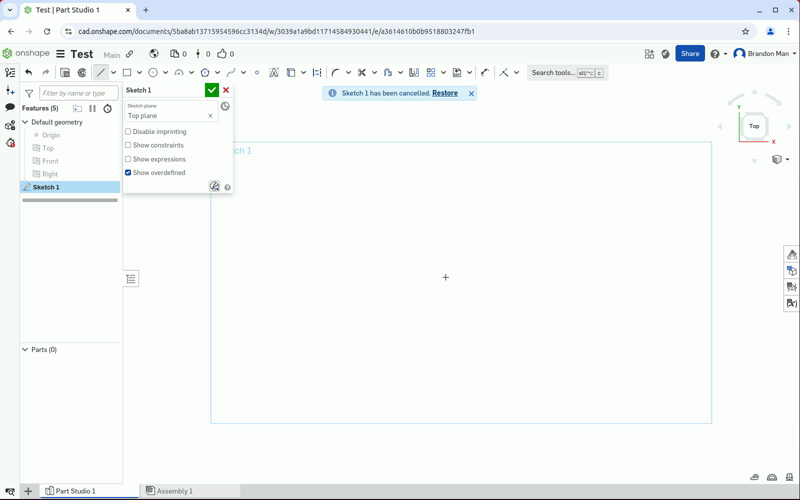
key_up(shift)
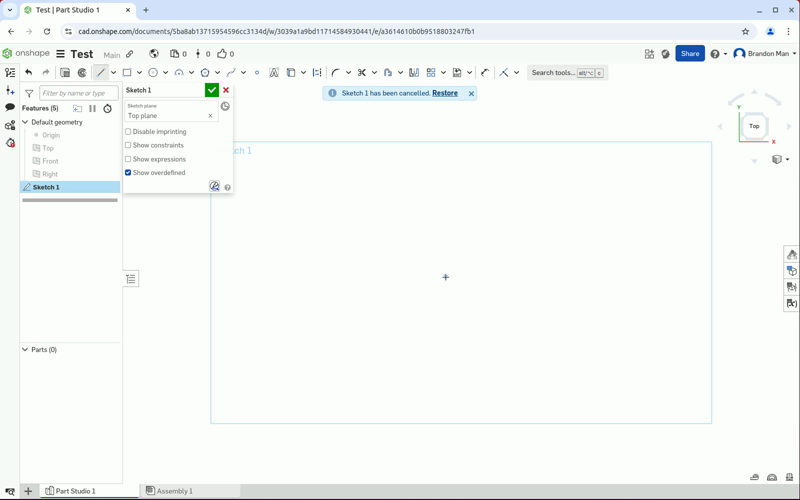
key_down(shift)
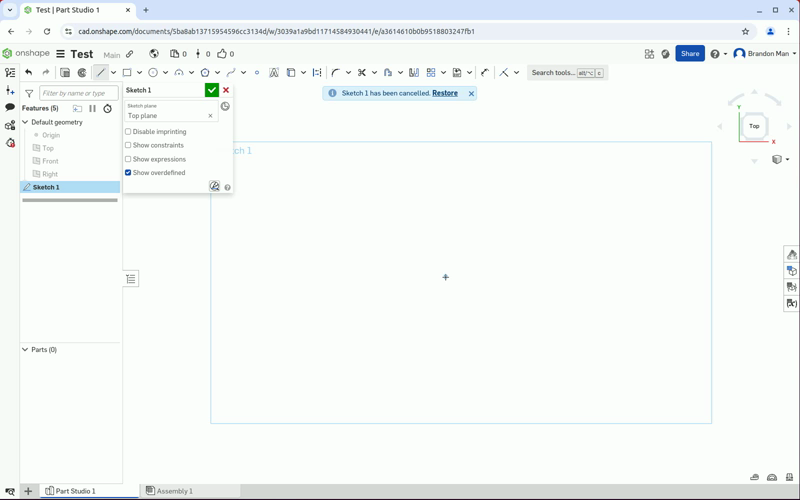
mouse_move(475, 276)
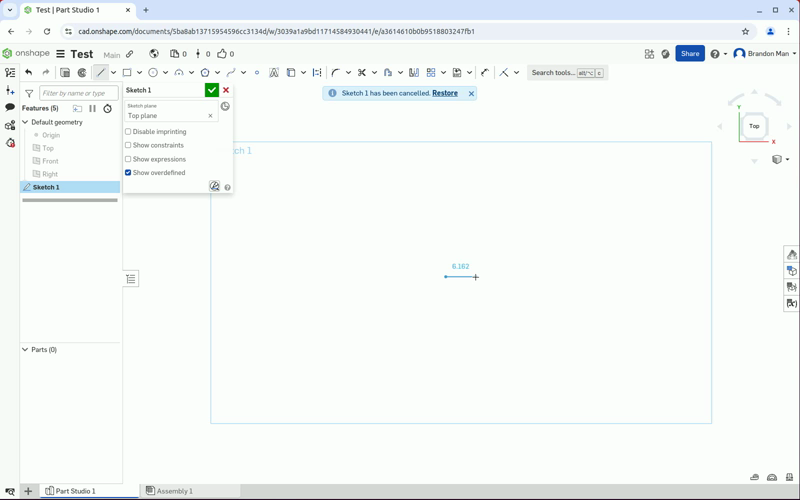
mouse_move(449, 276)
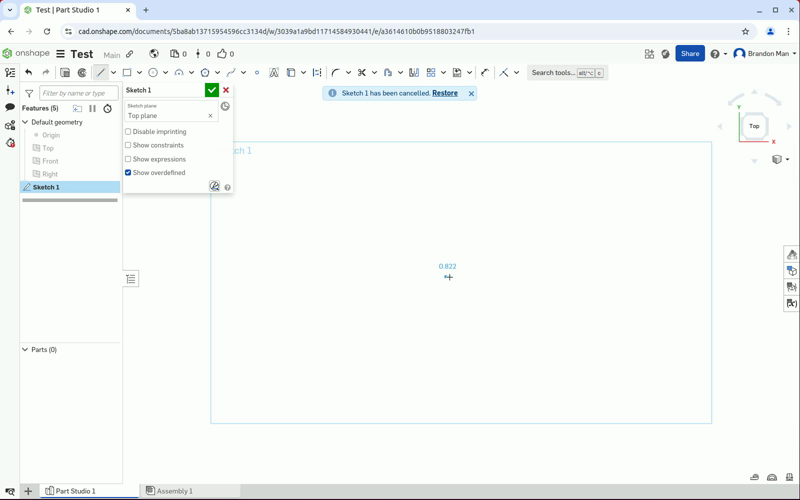
scroll(6)
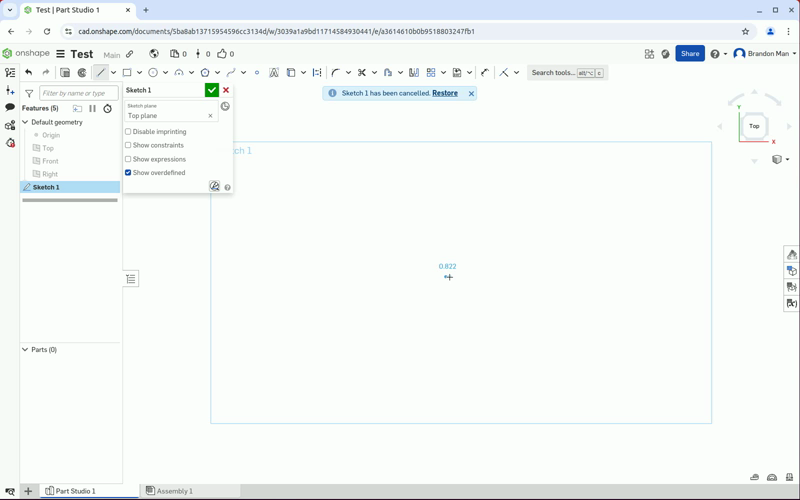
scroll(6)
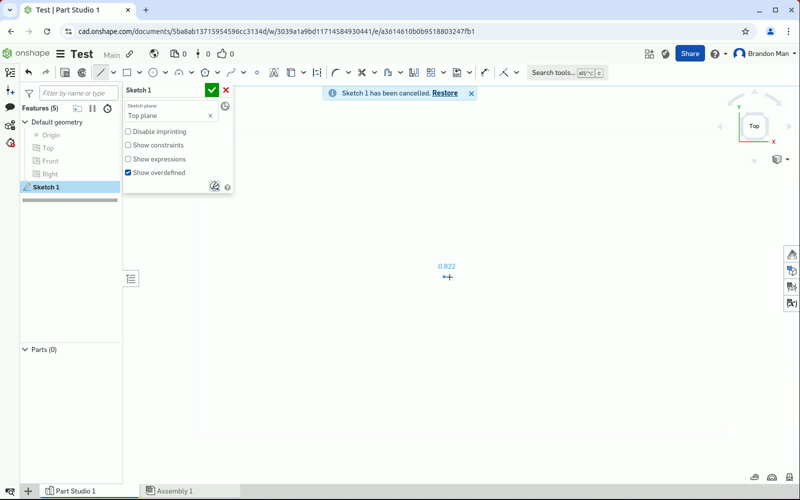
scroll(6)
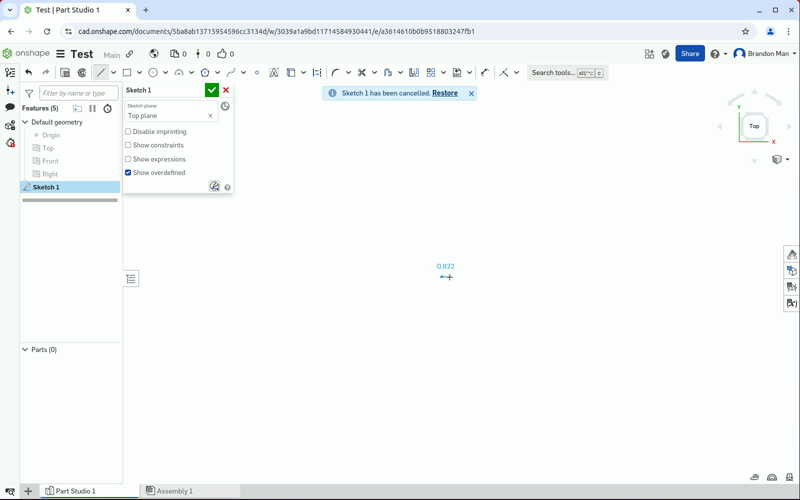
scroll(6)
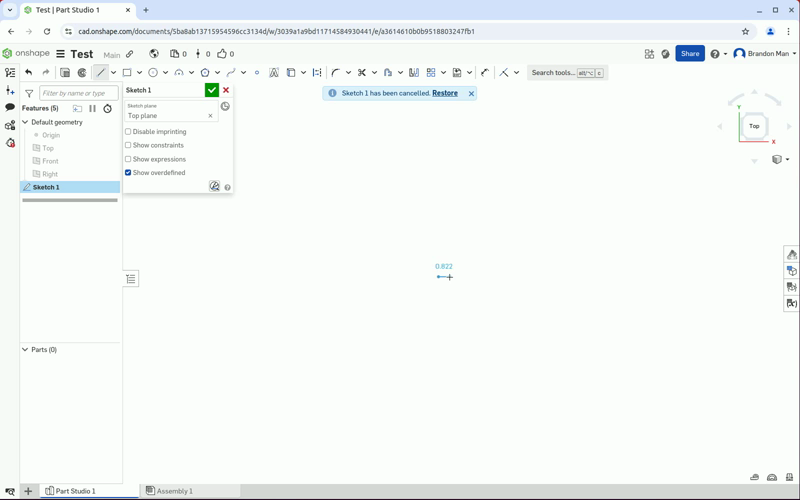
scroll(6)
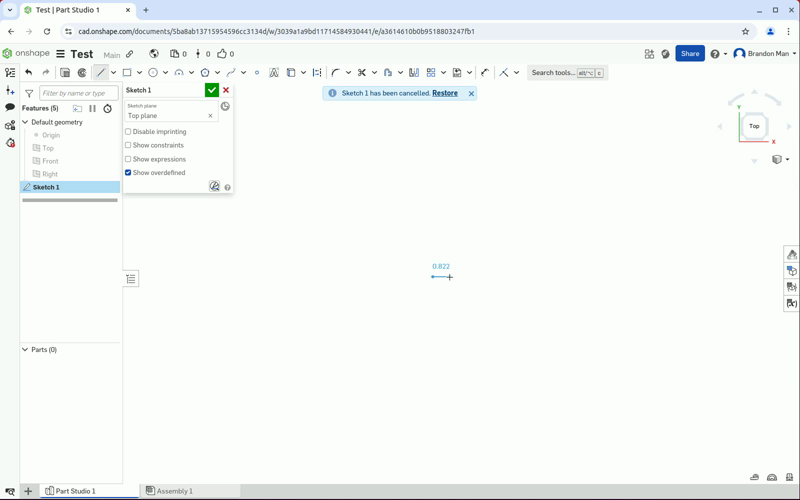
scroll(6)
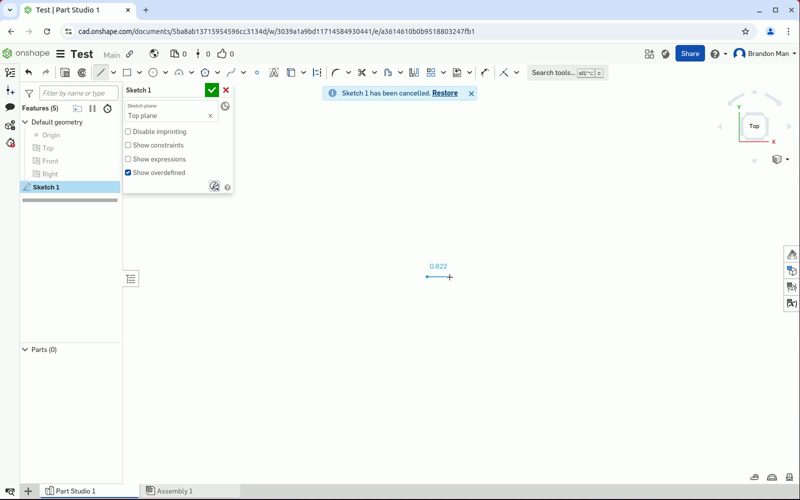
scroll(6)
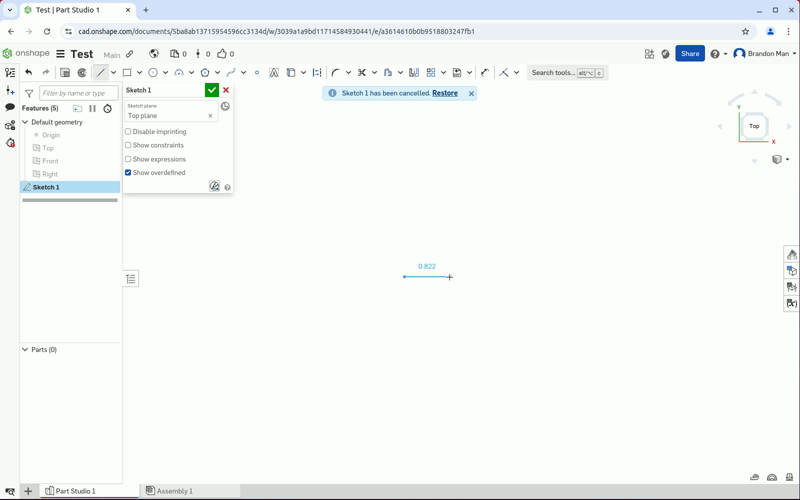
click(449, 276)
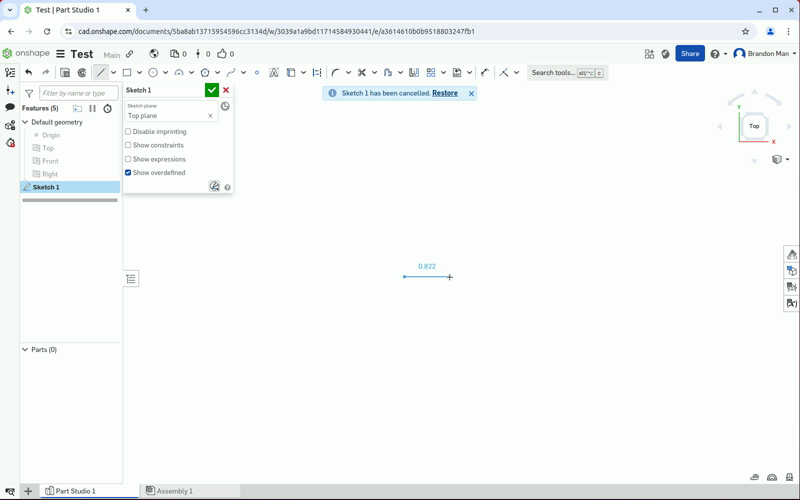
scroll(-6)
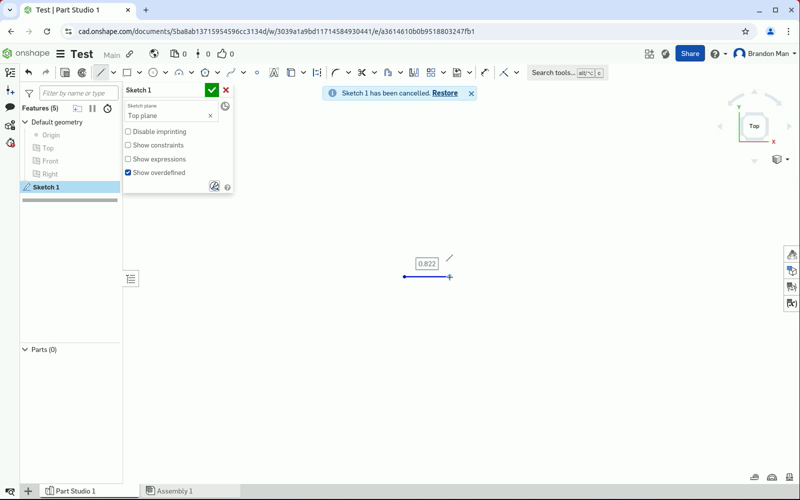
scroll(-6)
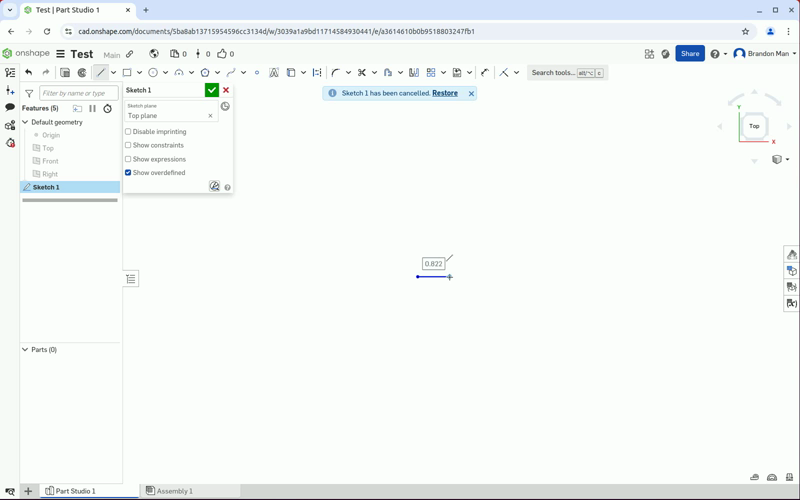
scroll(-6)
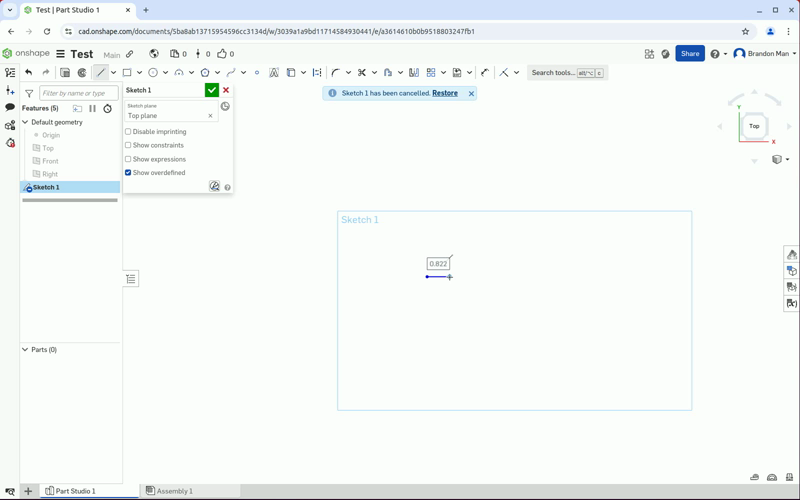
scroll(-6)
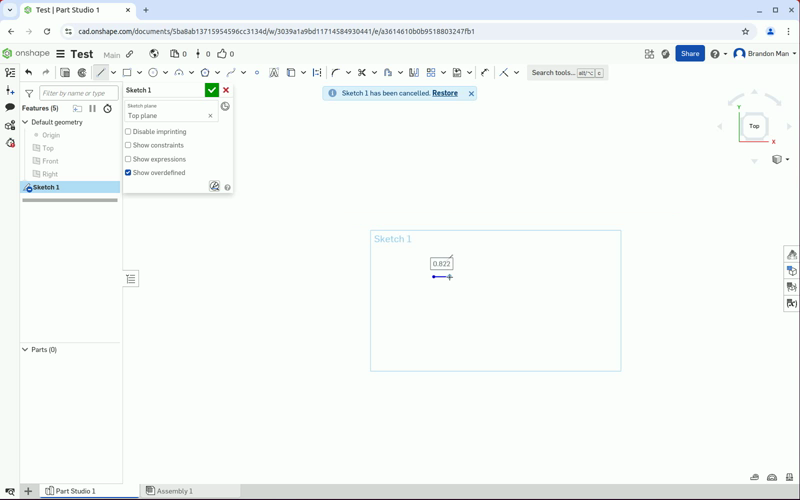
scroll(-6)
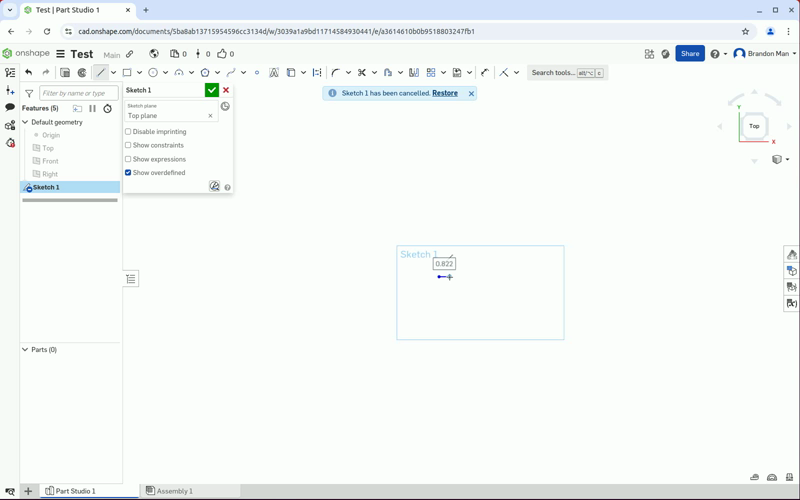
scroll(-6)
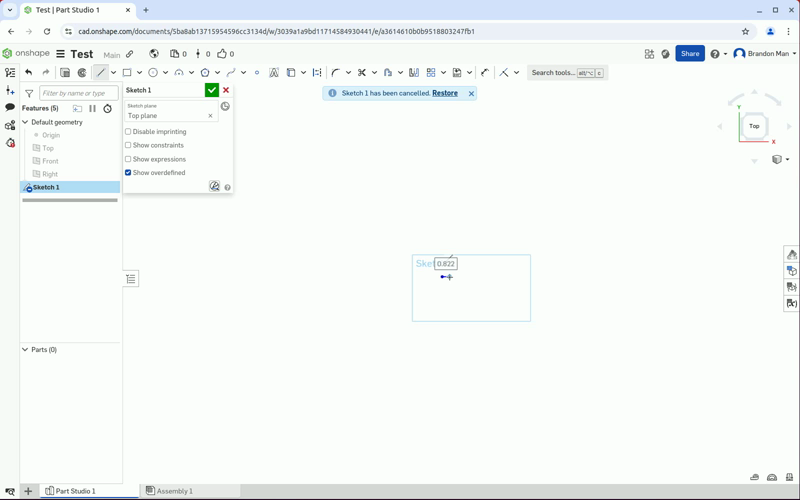
scroll(-6)
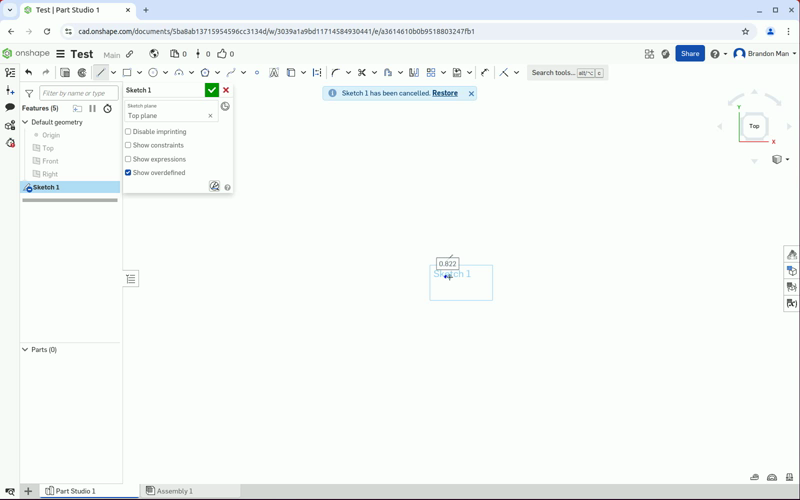
key_up(shift)
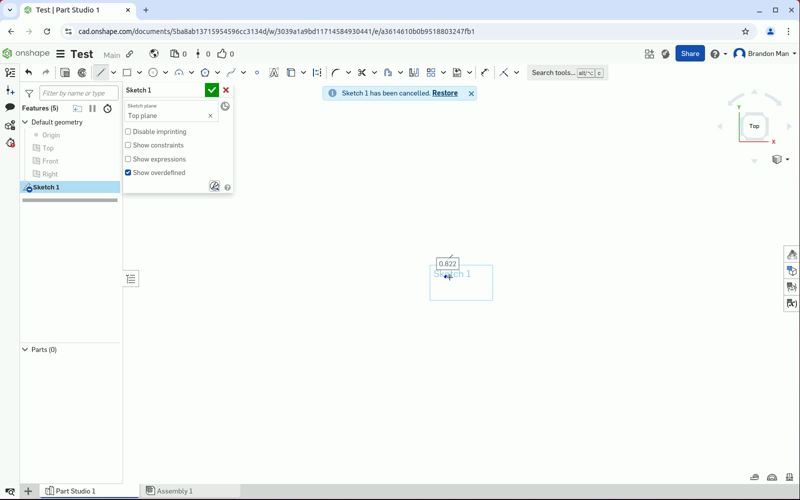
key_down(shift)
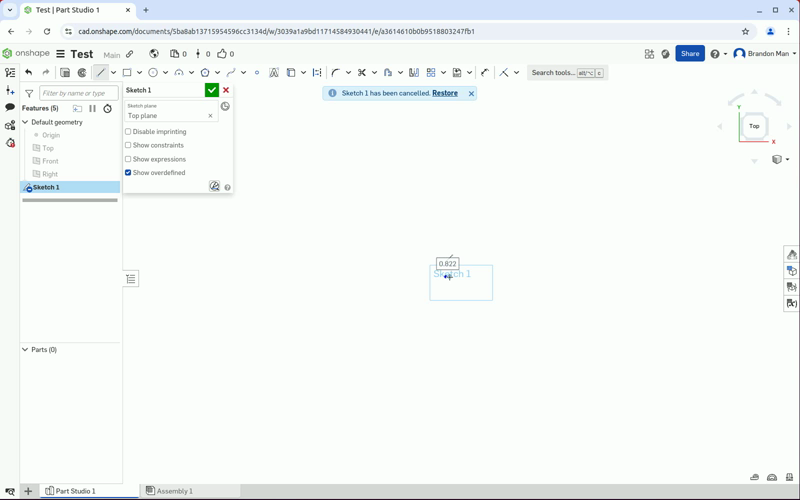
mouse_move(449, 208)
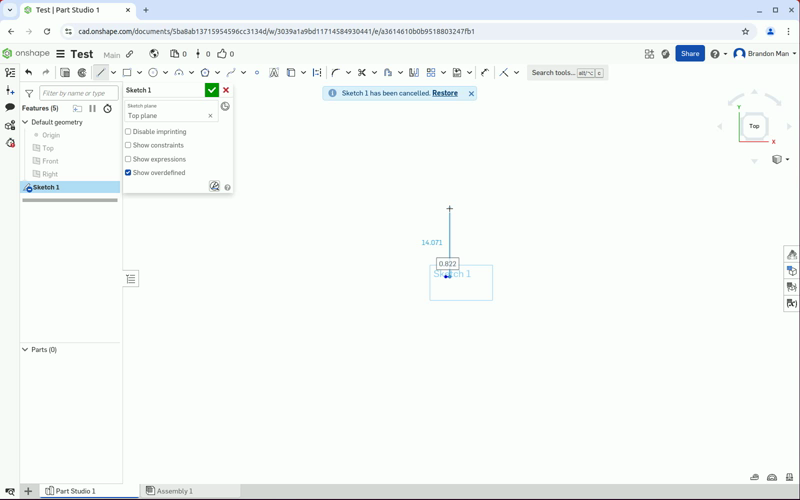
click(449, 208)
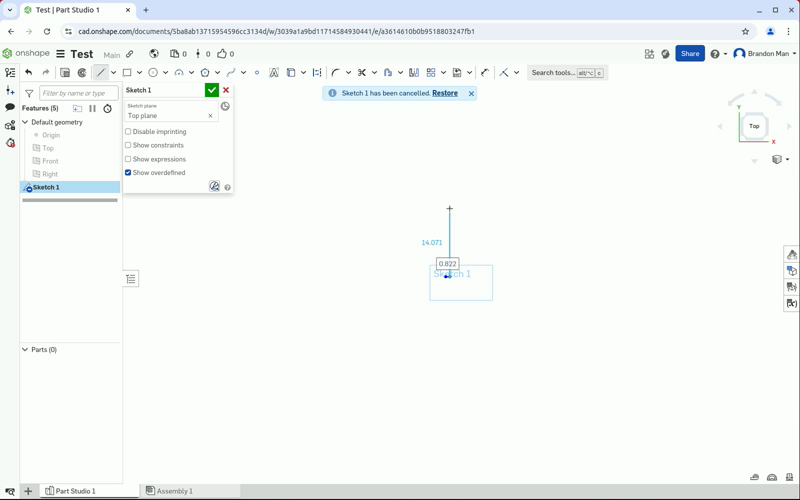
key_up(shift)
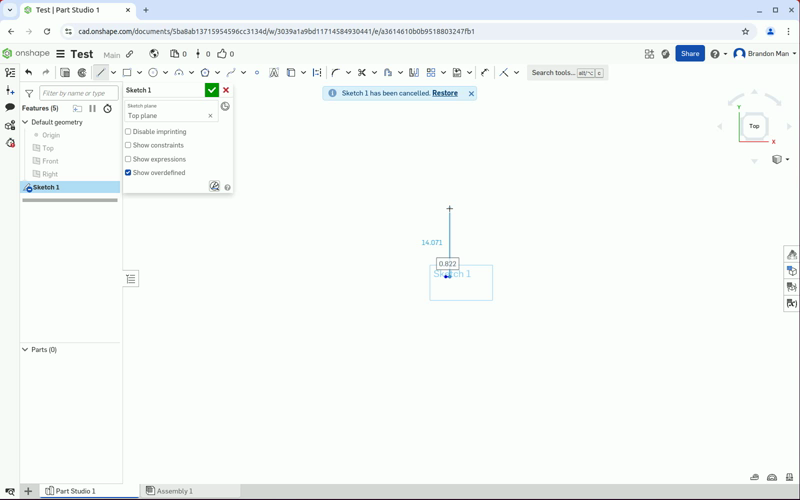
key_down(shift)
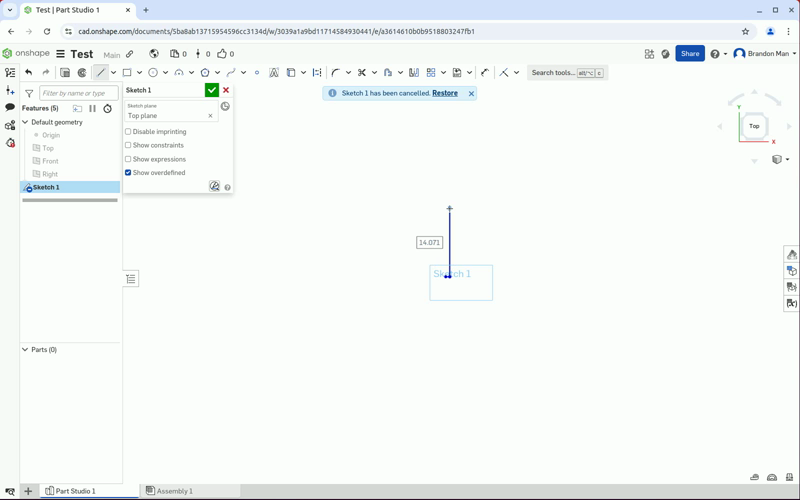
mouse_move(479, 208)
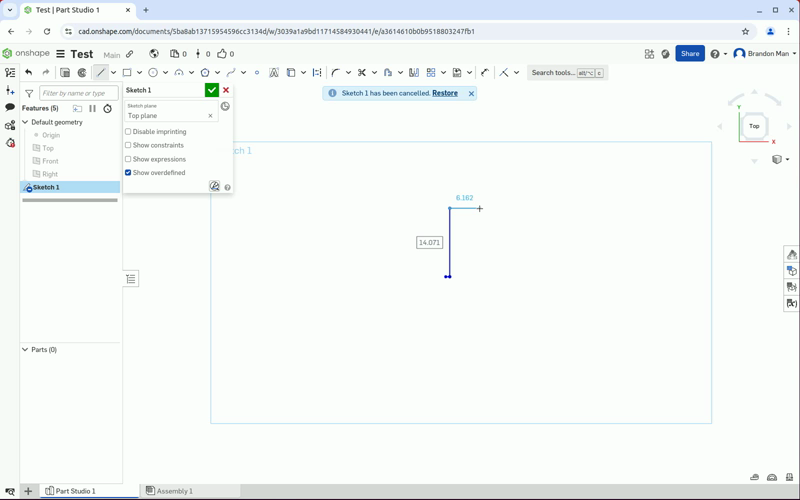
mouse_move(445, 208)
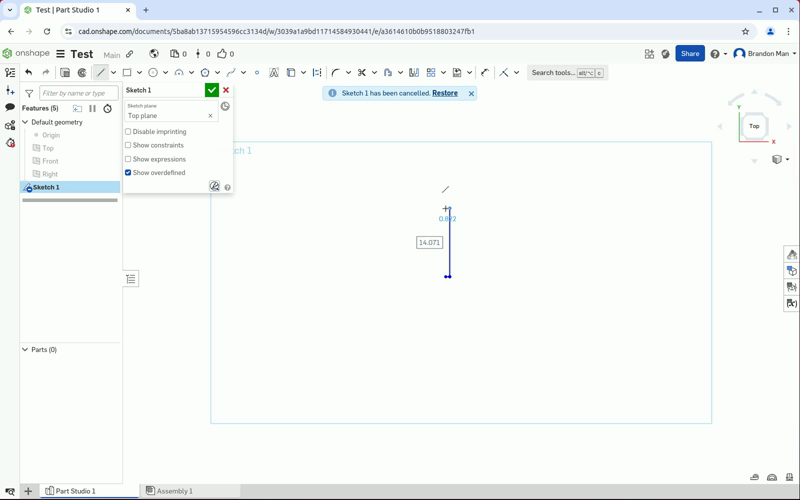
scroll(6)
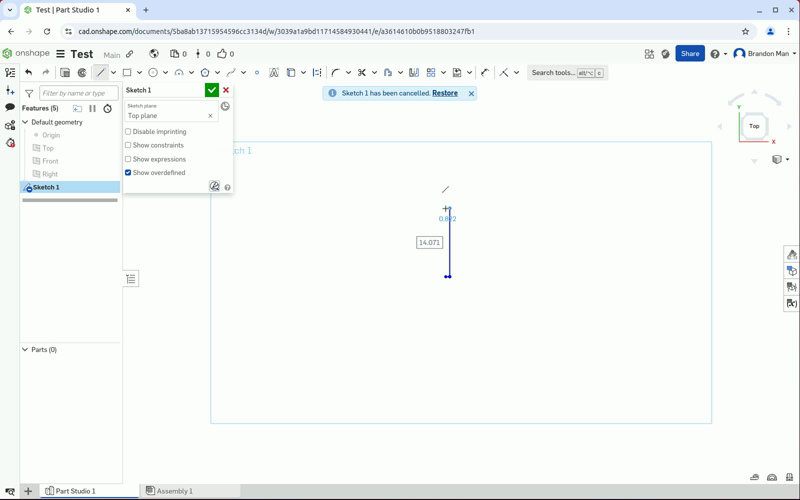
scroll(6)
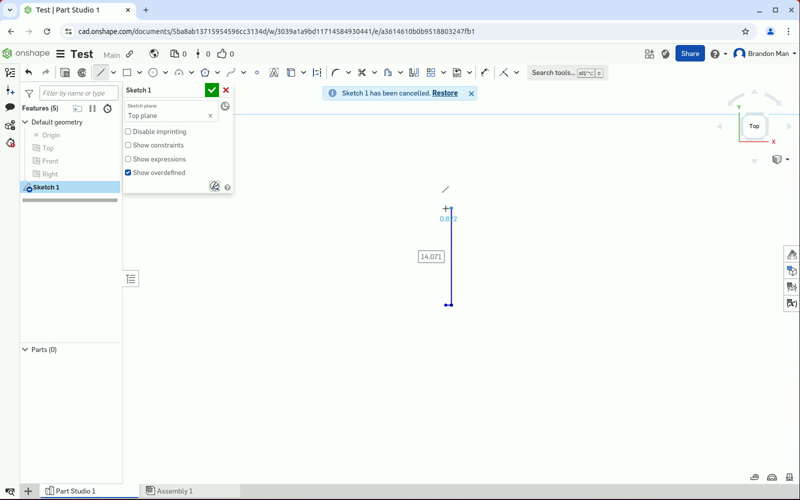
scroll(6)
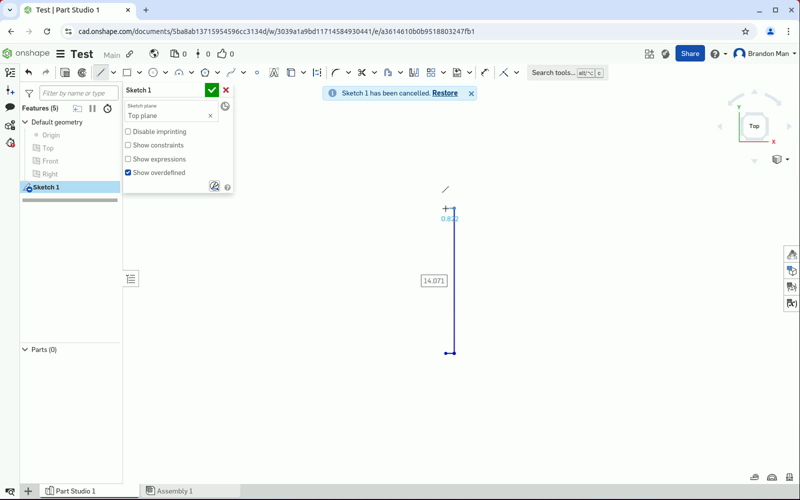
scroll(6)
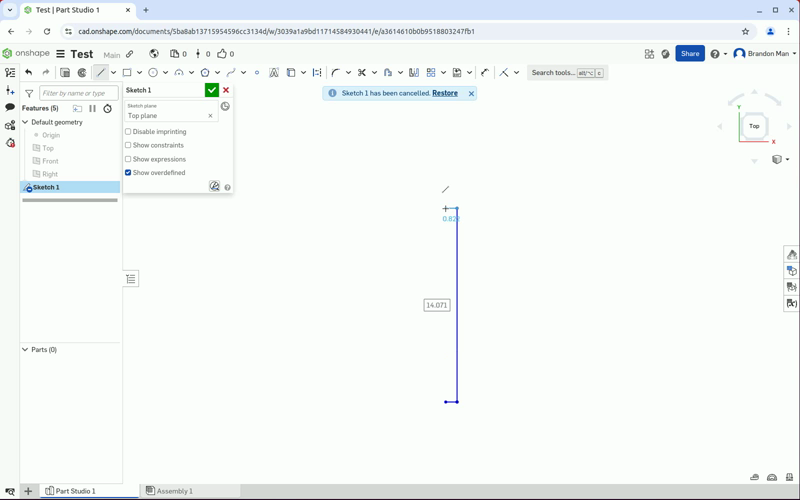
scroll(6)
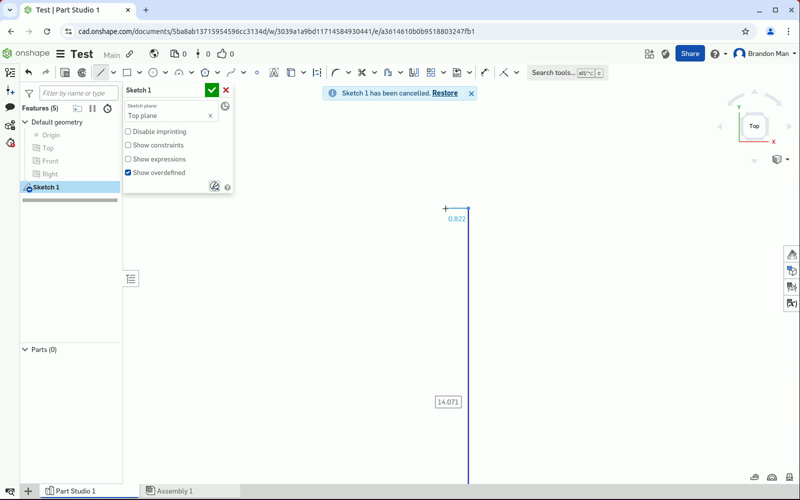
scroll(6)
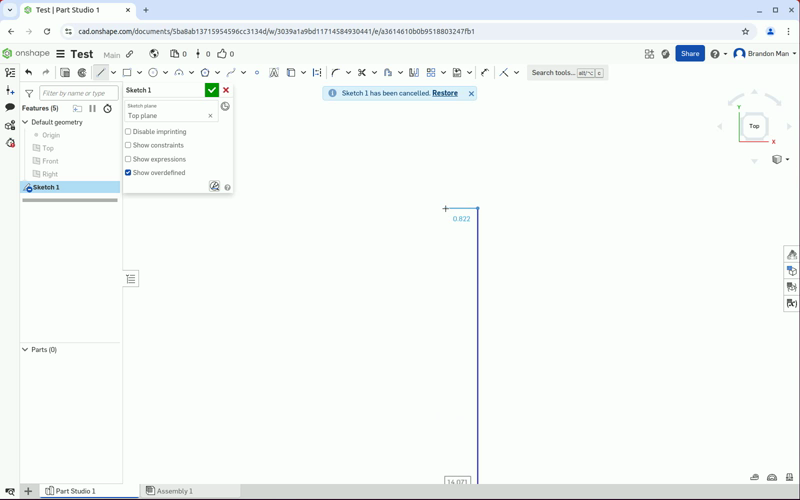
scroll(6)
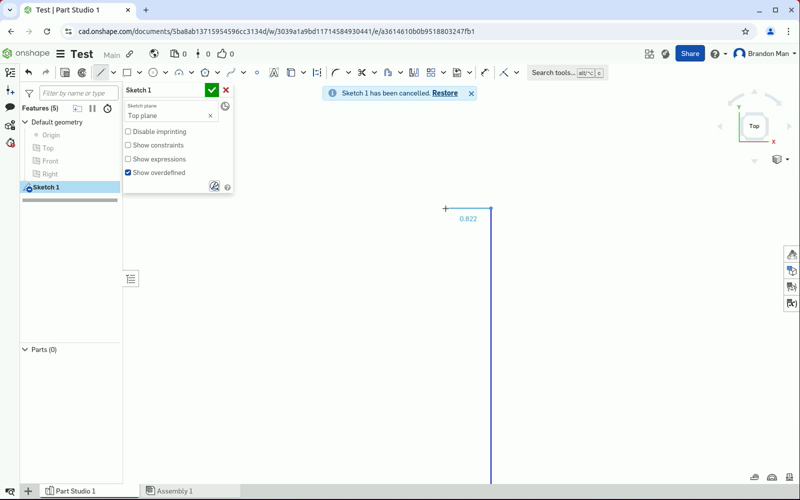
click(445, 208)
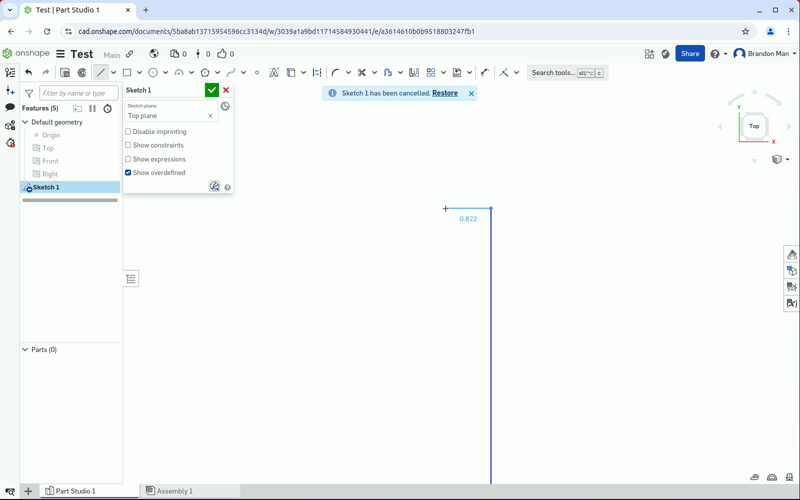
scroll(-6)
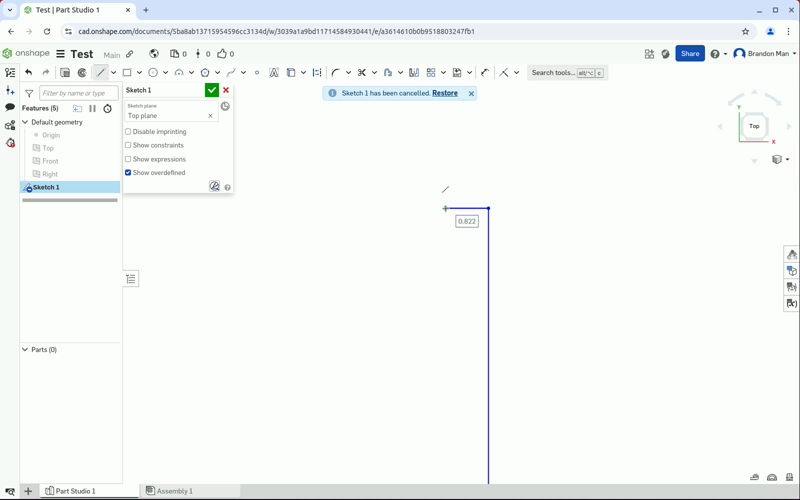
scroll(-6)
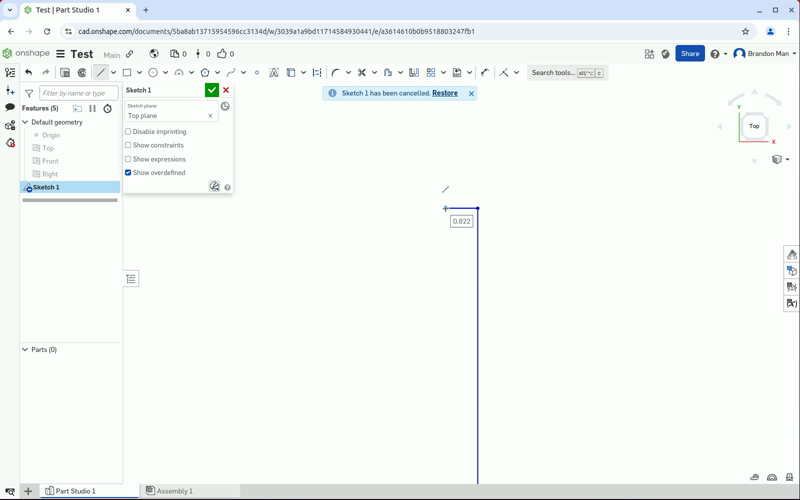
scroll(-6)
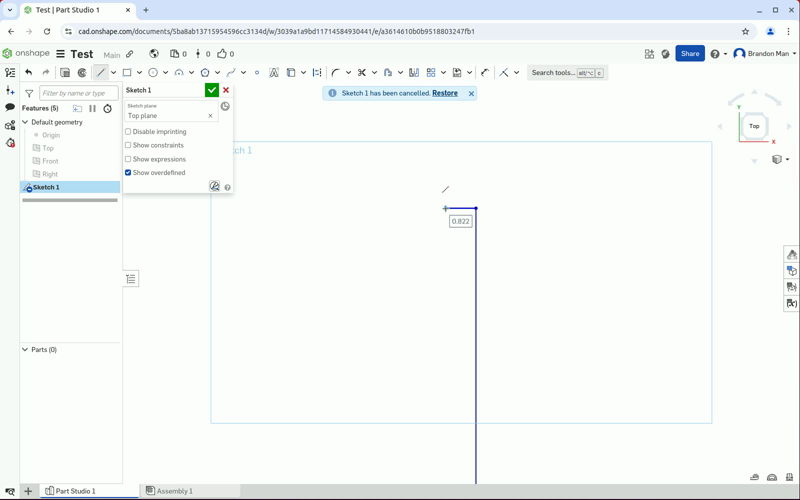
scroll(-6)
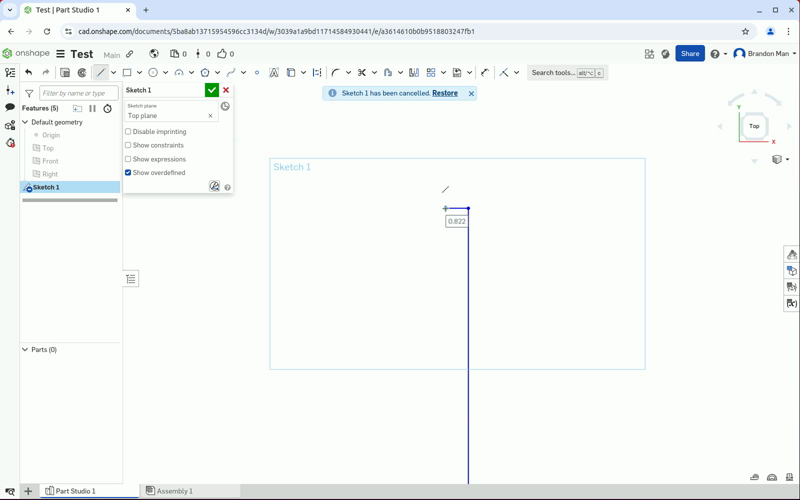
scroll(-6)
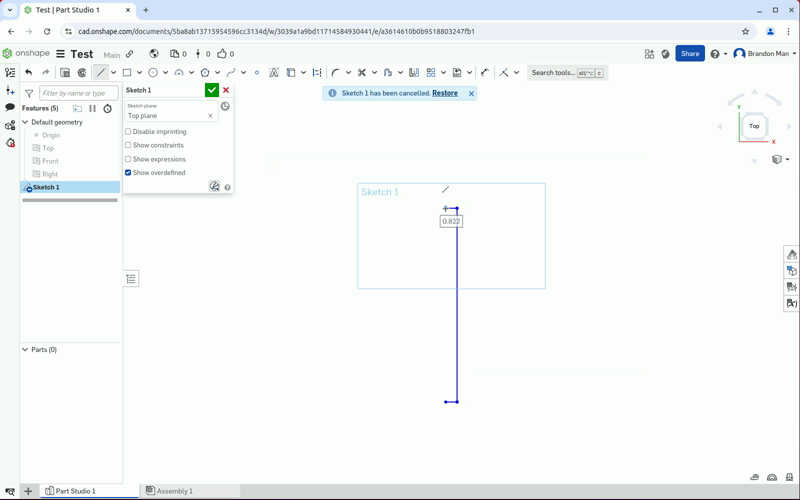
scroll(-6)
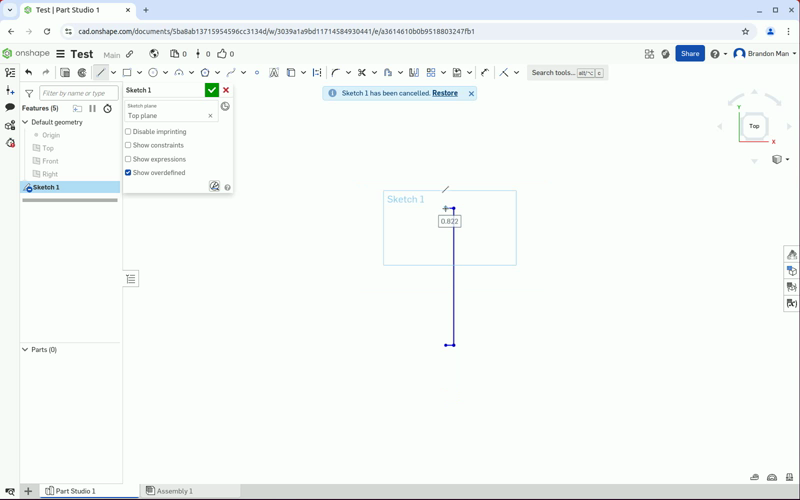
scroll(-6)
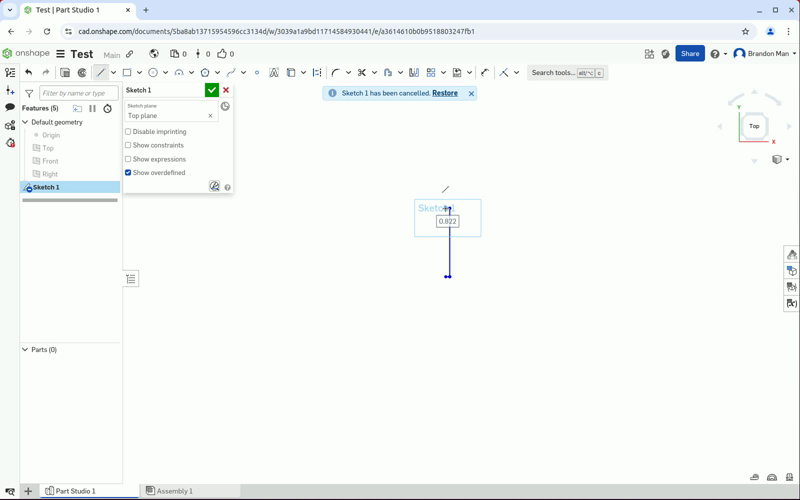
key_up(shift)
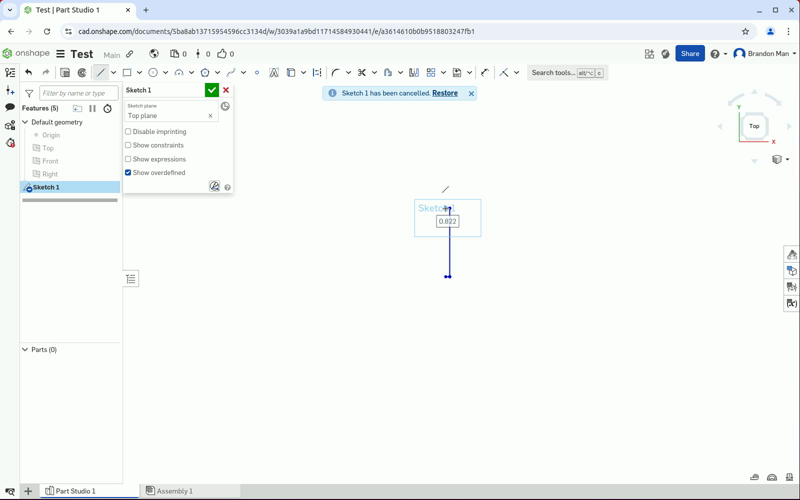
key_down(shift)
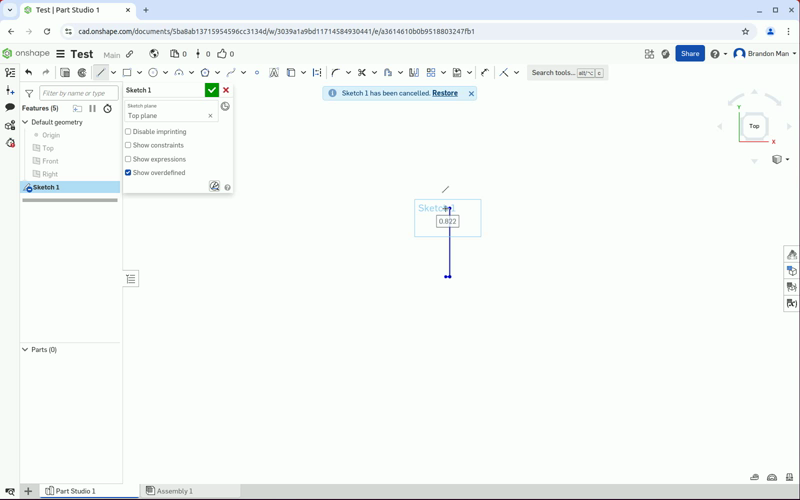
mouse_move(445, 276)
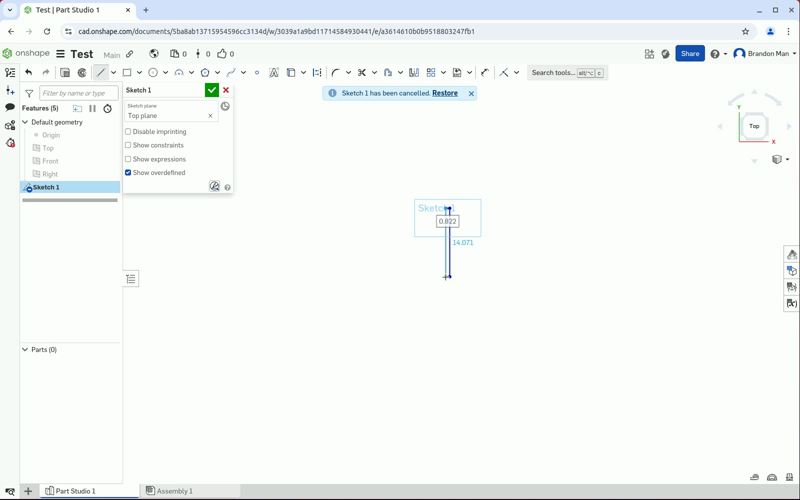
scroll(6)
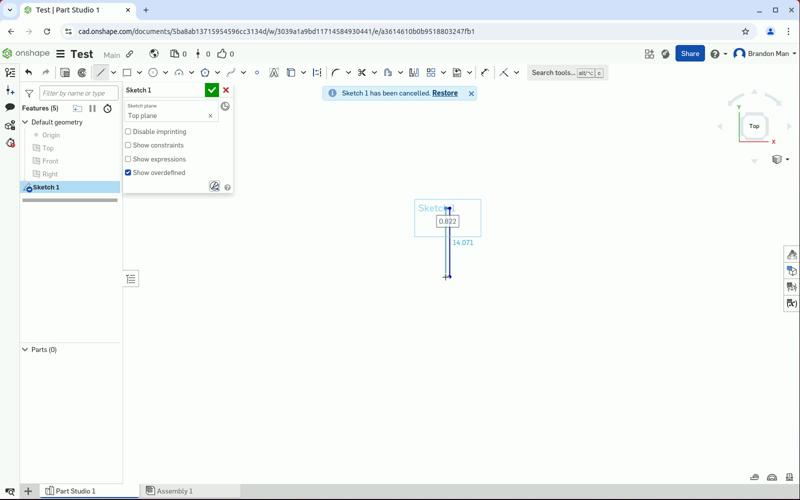
scroll(6)
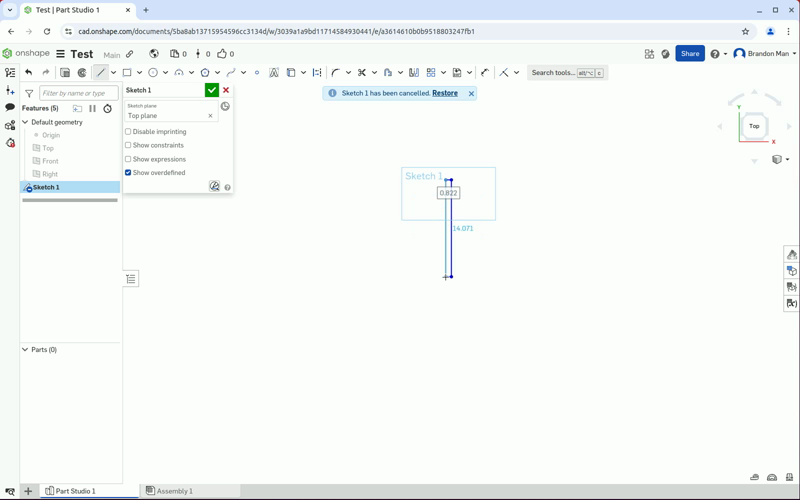
scroll(6)
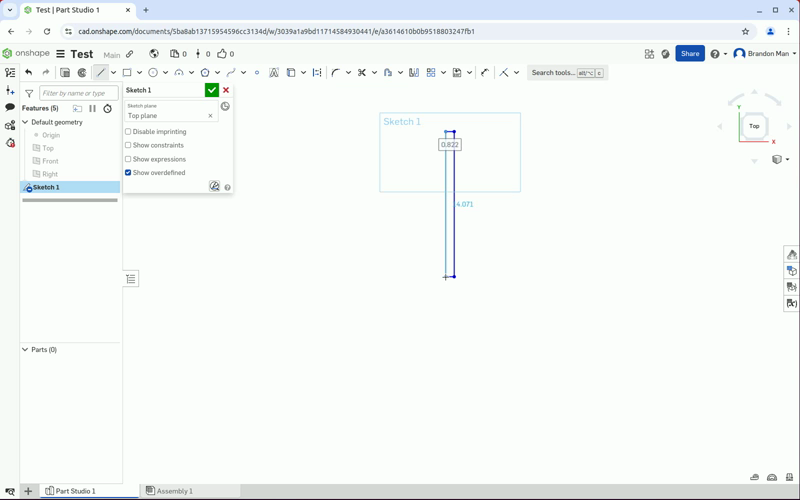
scroll(6)
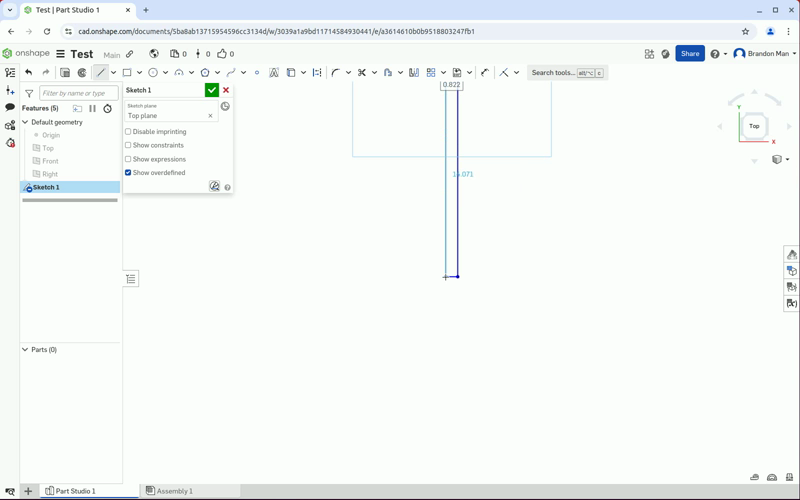
scroll(6)
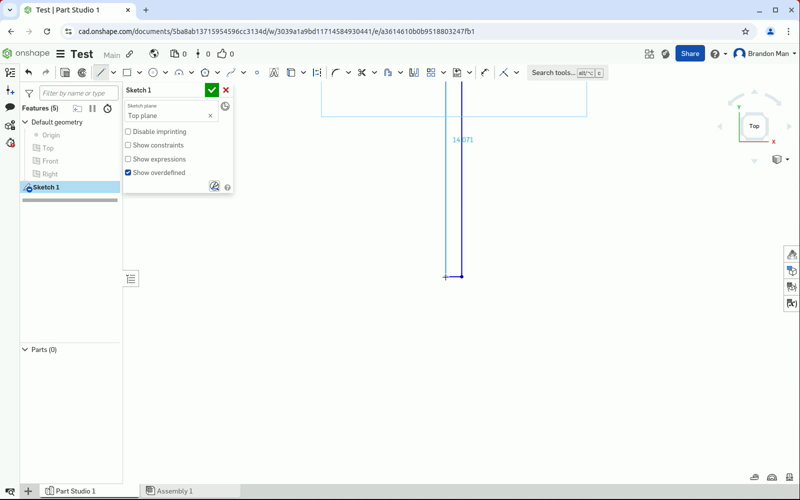
scroll(6)
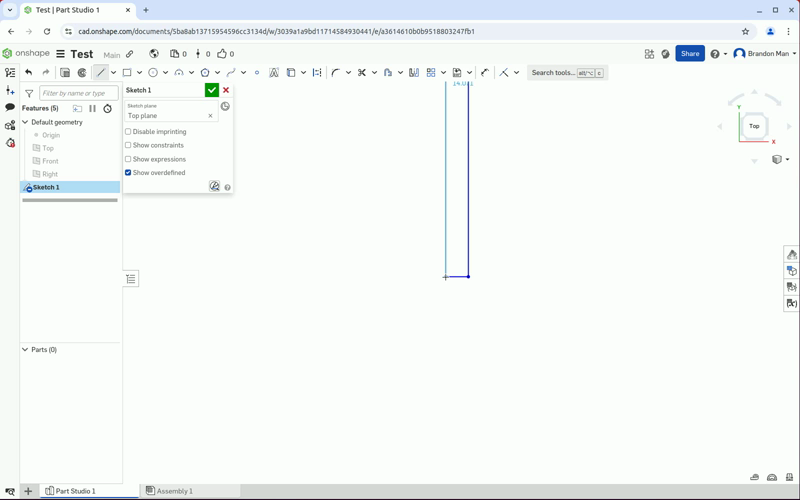
scroll(6)
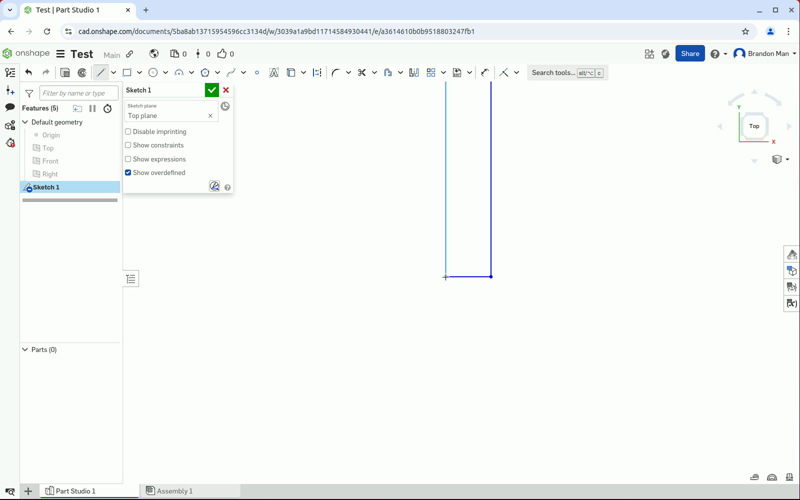
key_up(shift)
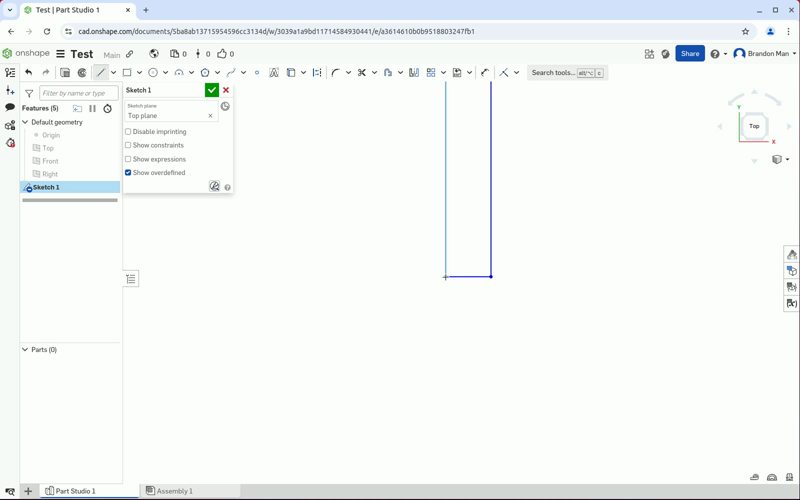
click(445, 276)
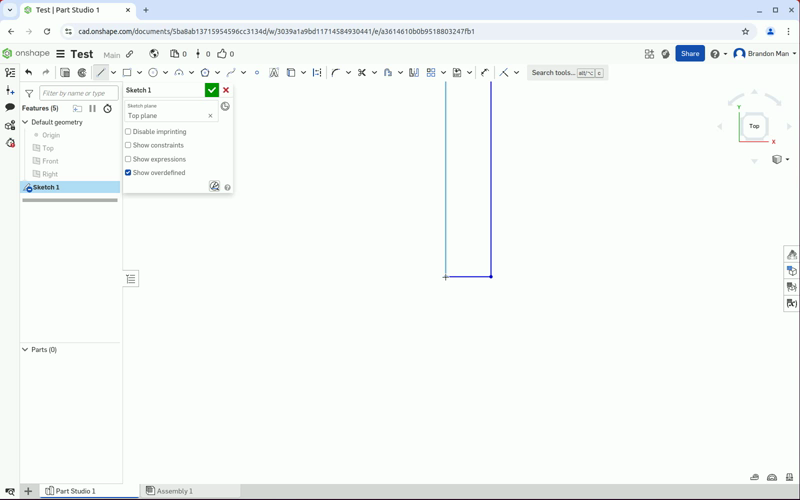
scroll(-6)
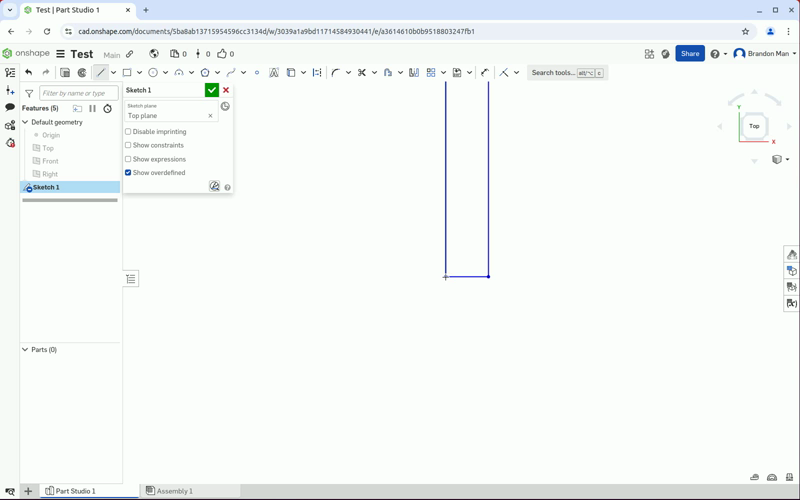
scroll(-6)
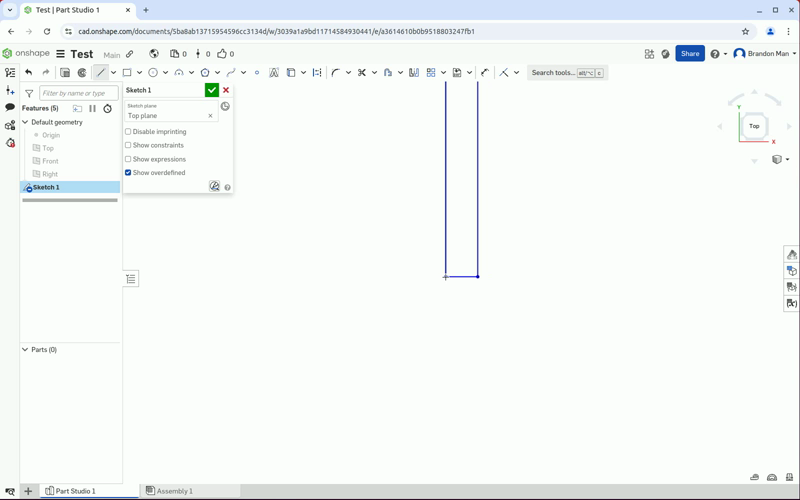
scroll(-6)
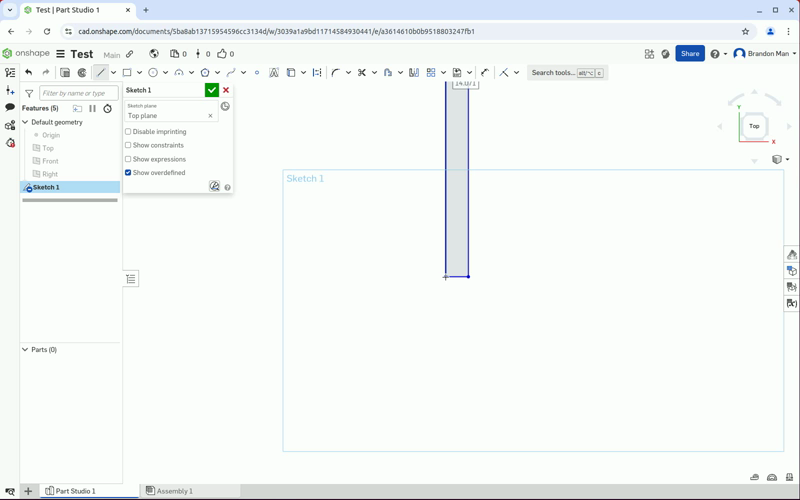
scroll(-6)
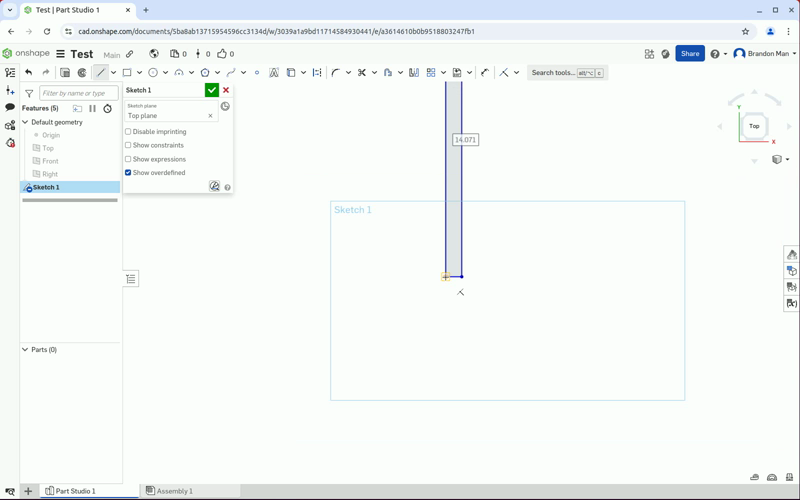
scroll(-6)
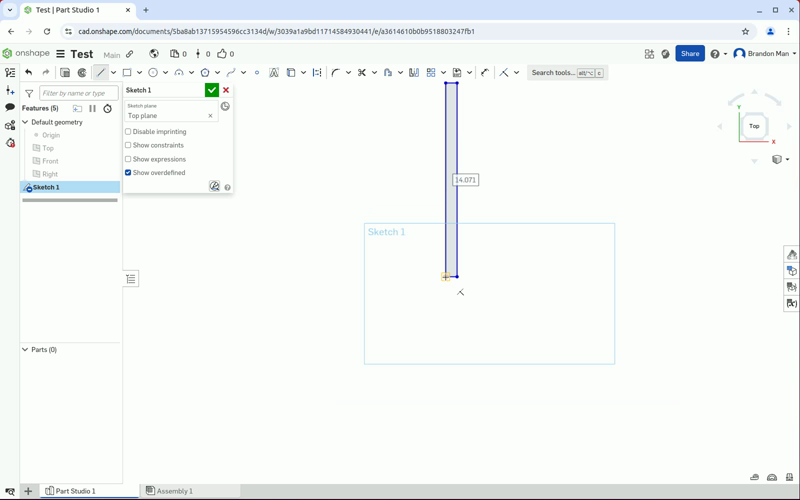
scroll(-6)
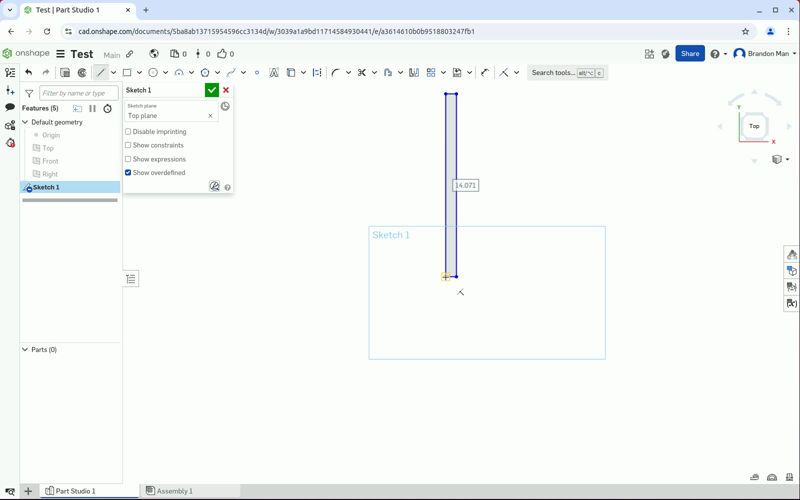
scroll(-6)
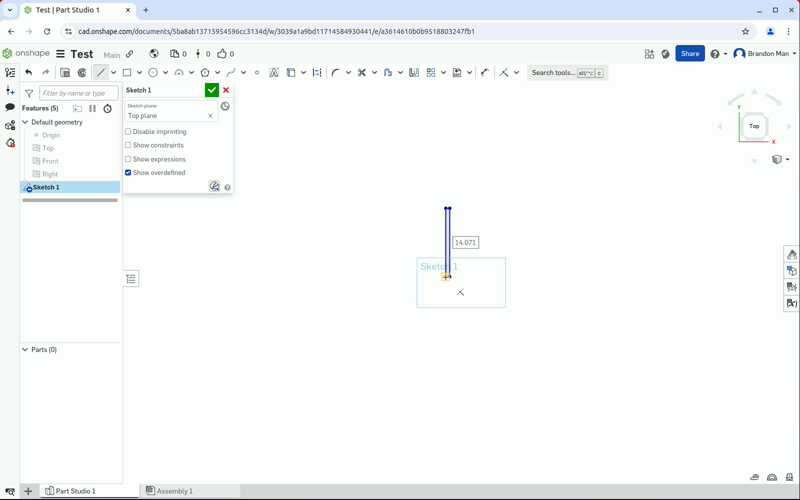
key(esc)
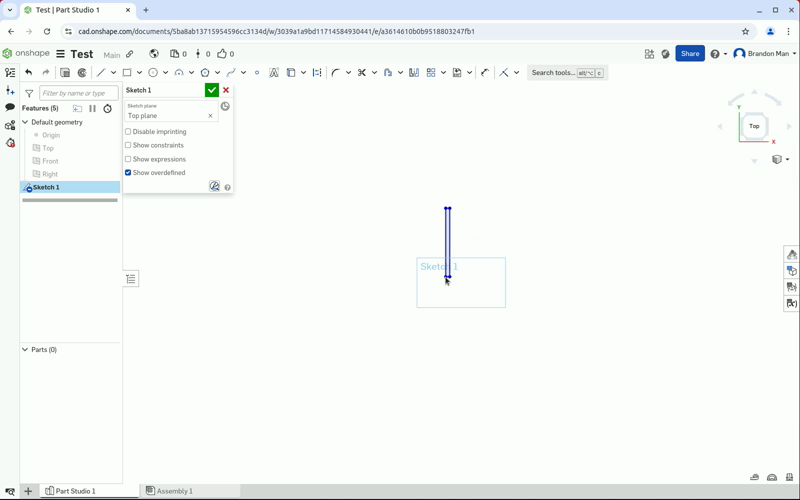
mouse_move(449, 233)
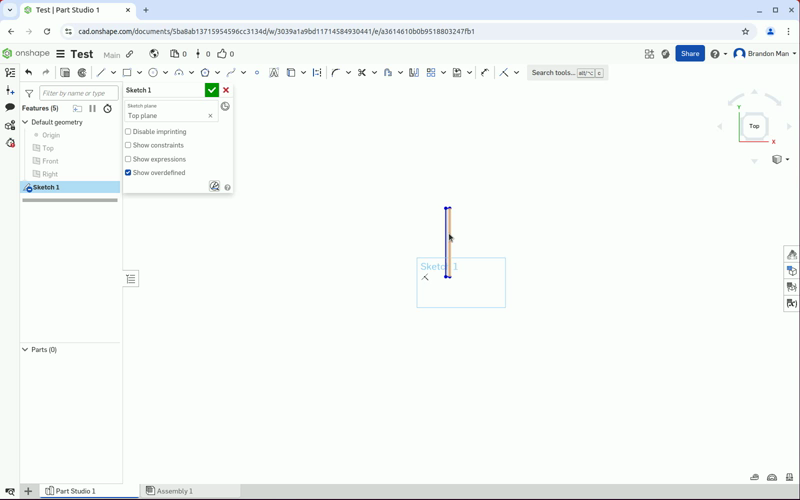
scroll(6)
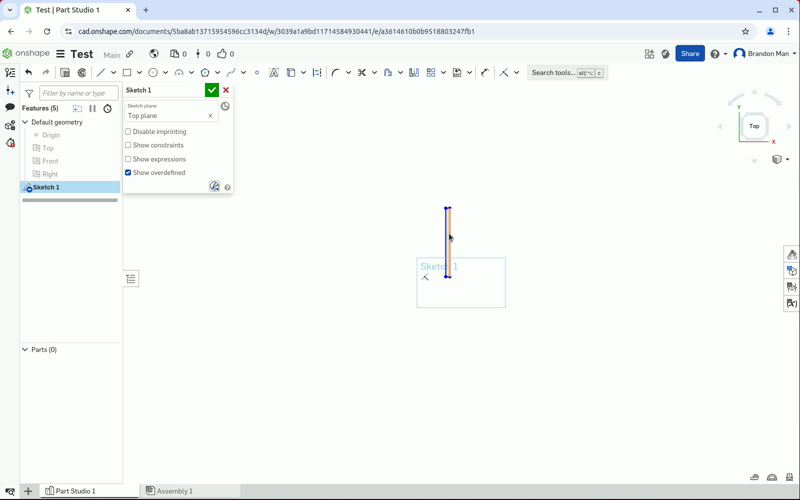
scroll(6)
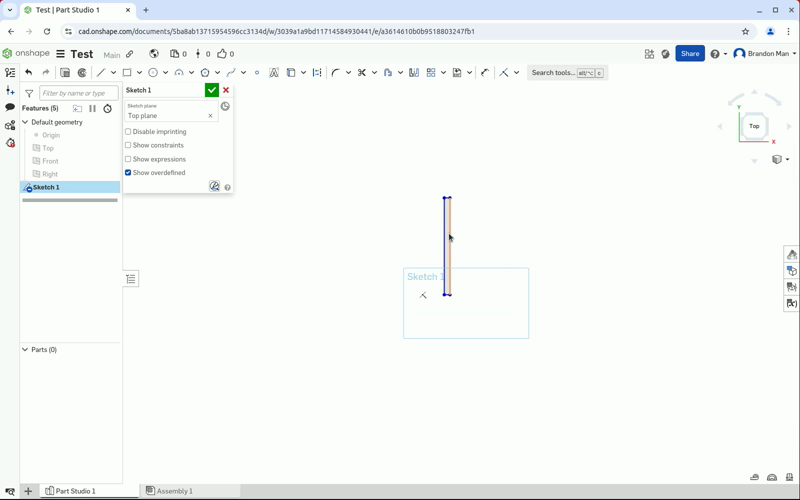
scroll(6)
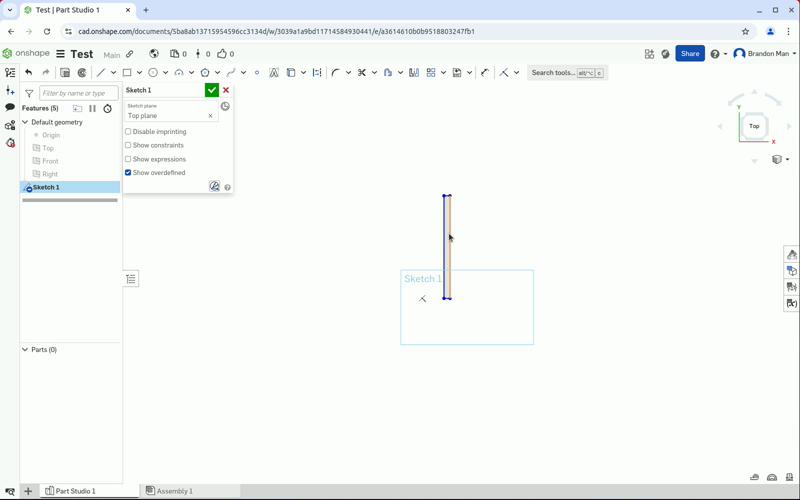
scroll(6)
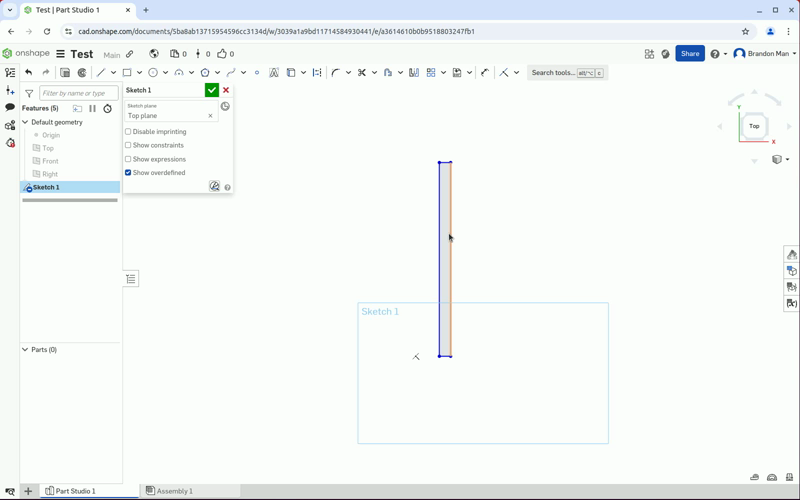
scroll(6)
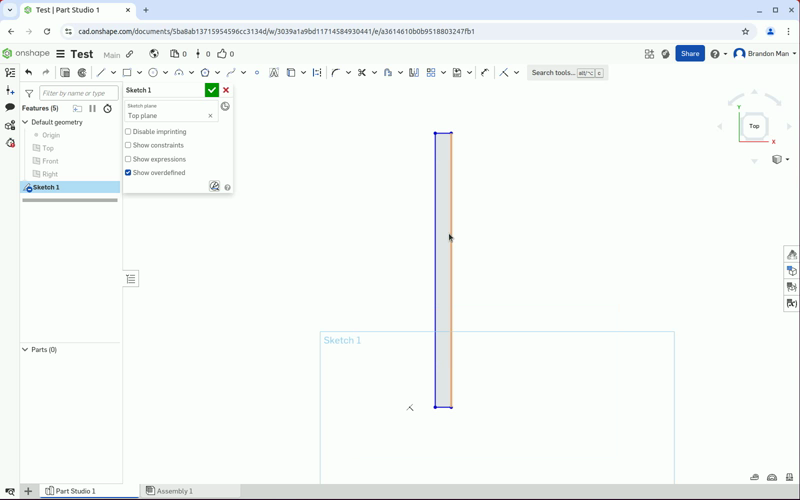
scroll(6)
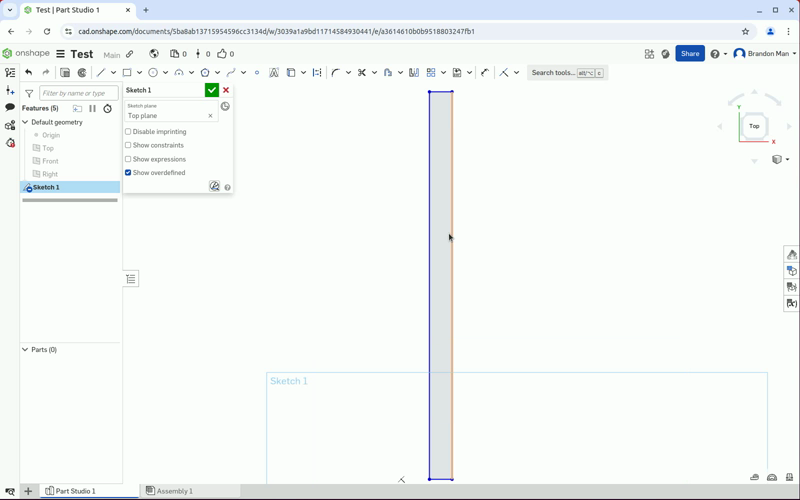
scroll(6)
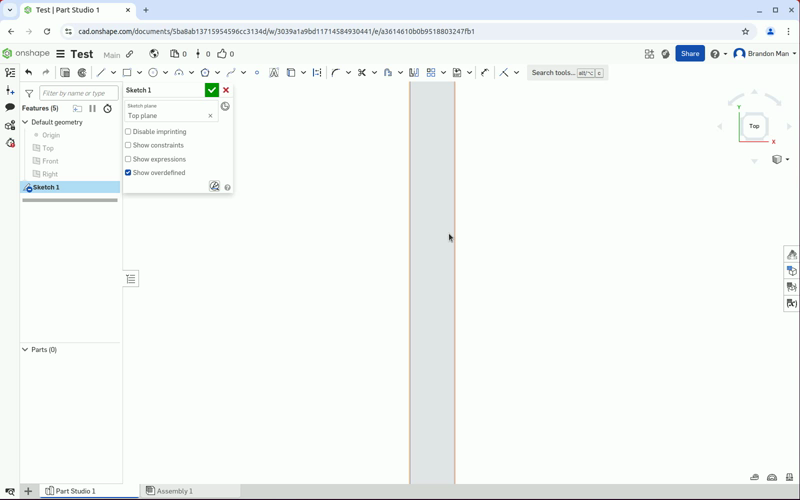
click(449, 233)
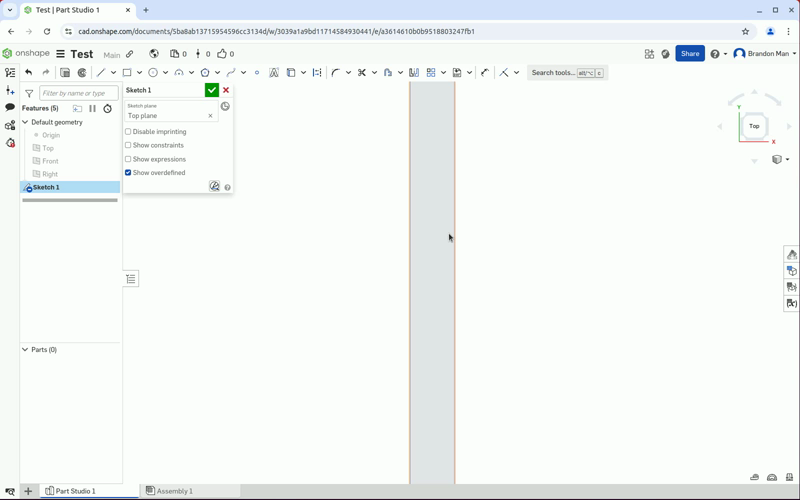
scroll(-6)
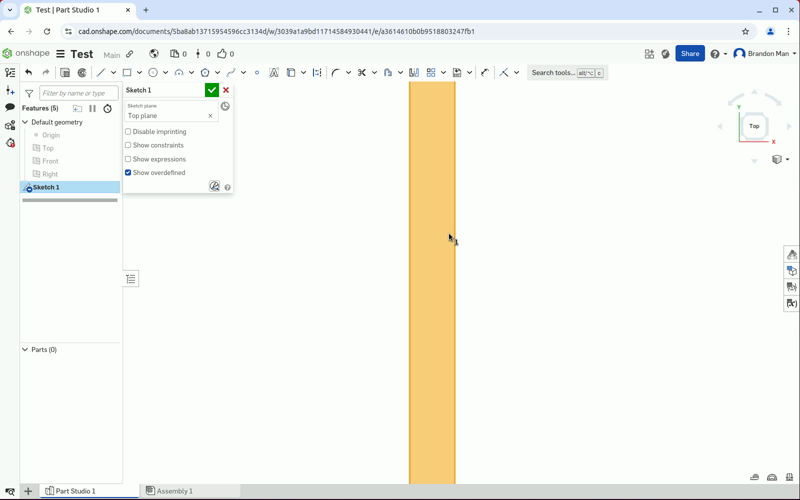
scroll(-6)
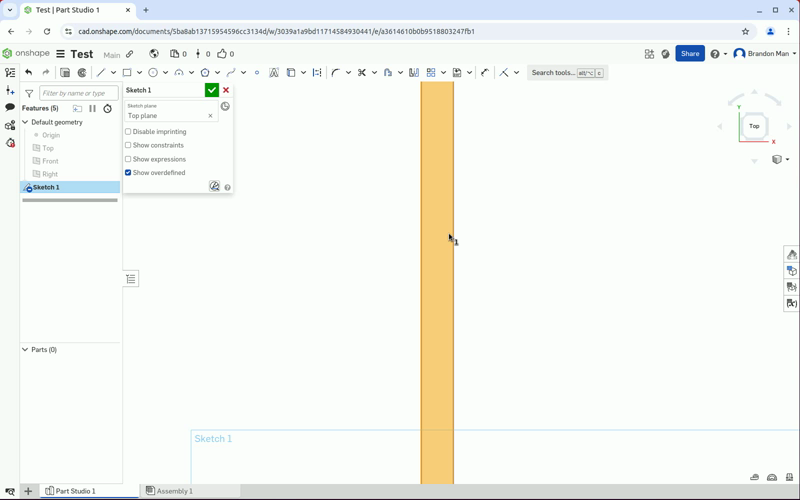
scroll(-6)
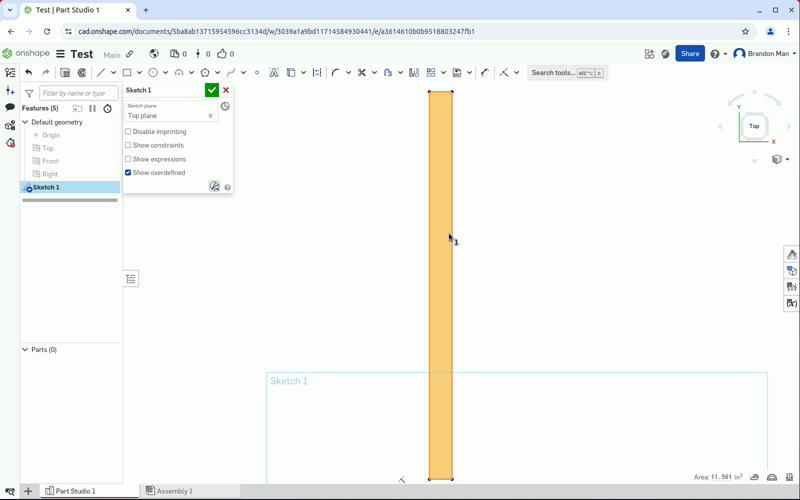
scroll(-6)
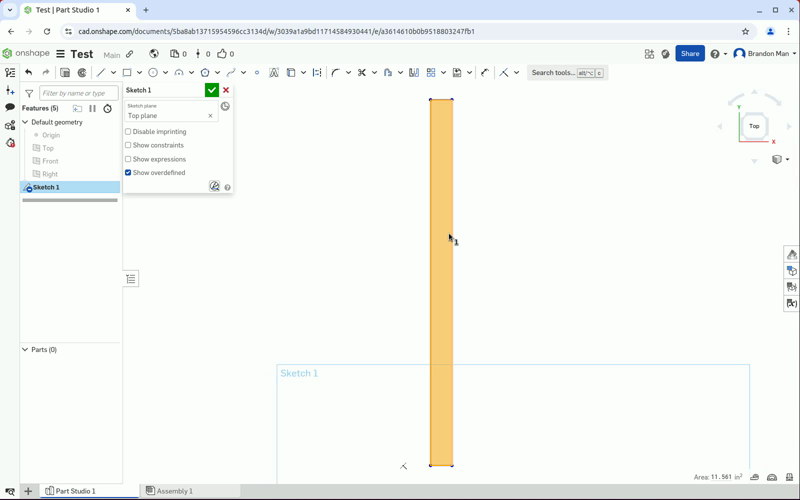
scroll(-6)
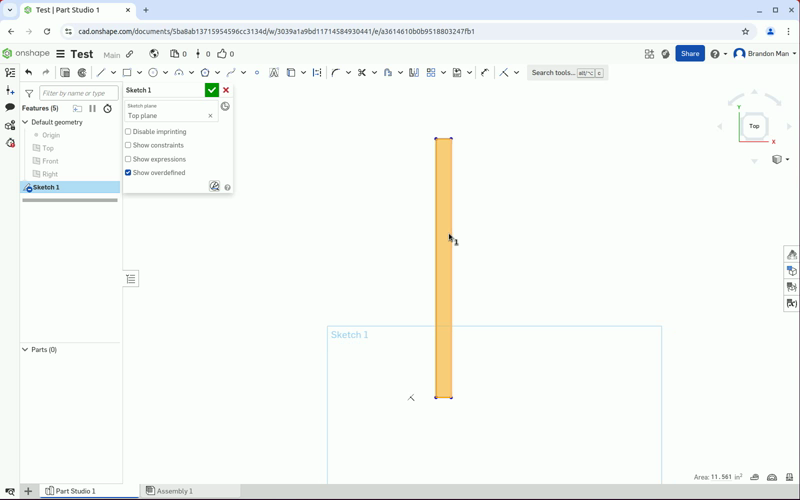
scroll(-6)
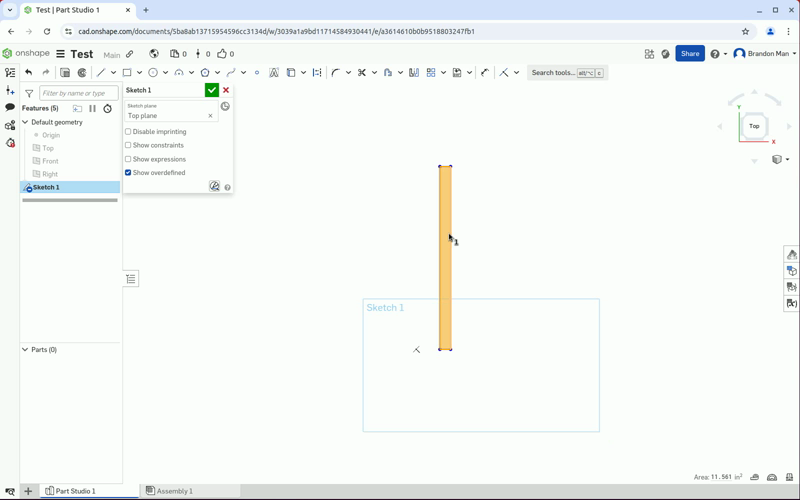
scroll(-6)
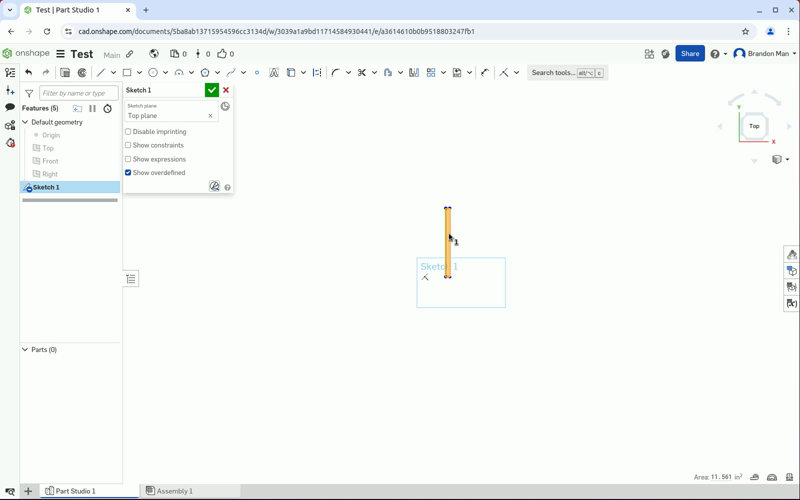
mouse_move(73, 352)
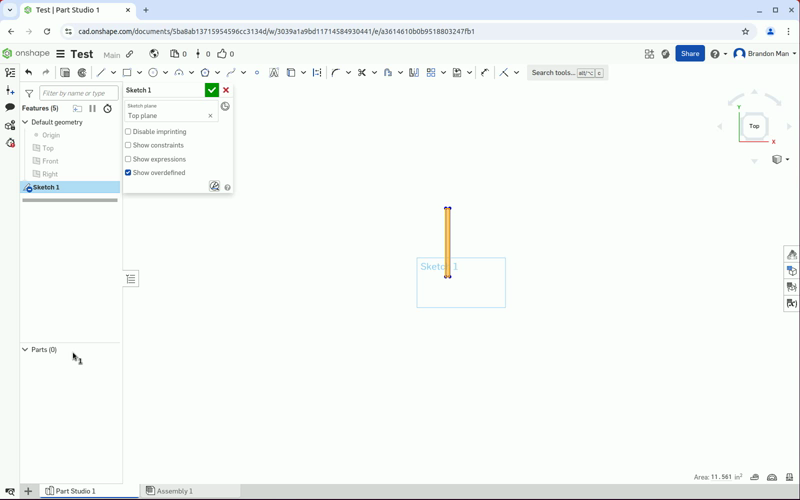
key(shift+y)
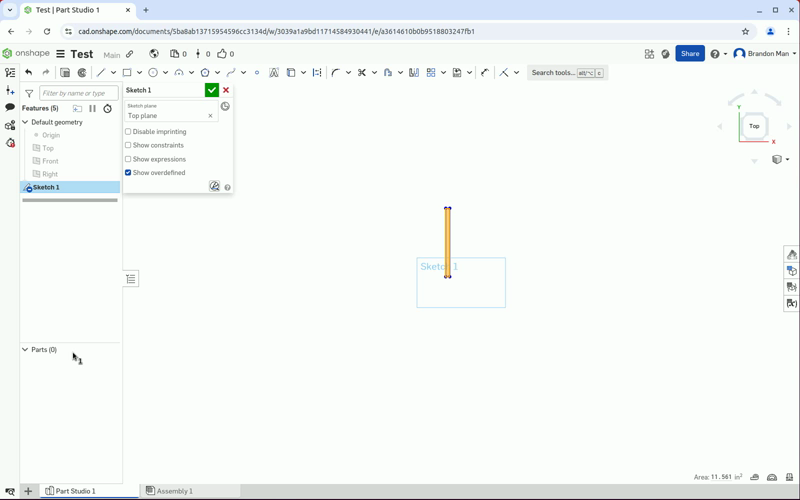
key(shift+e)
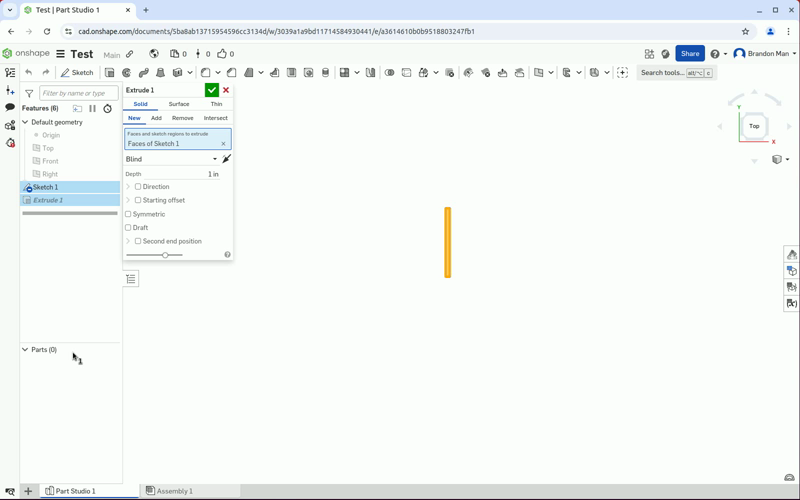
mouse_move(143, 106)
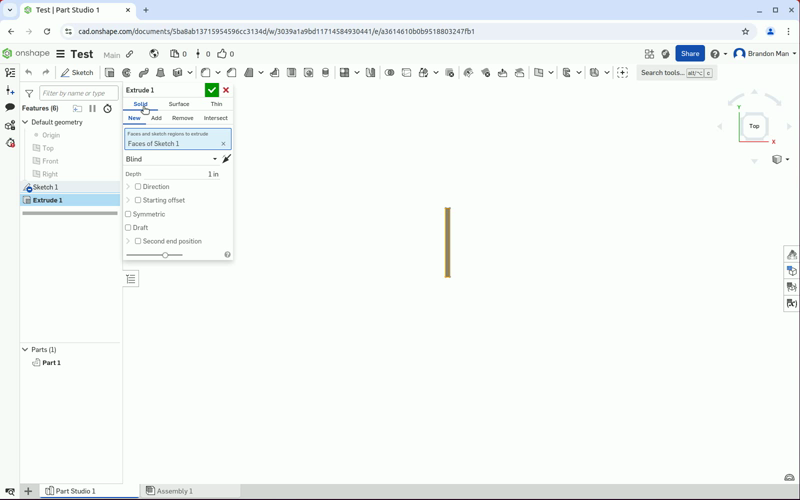
click(143, 106)
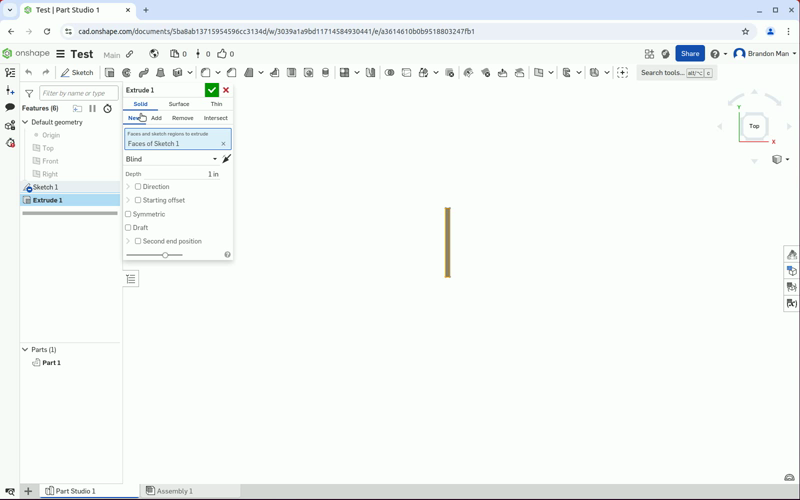
mouse_move(137, 120)
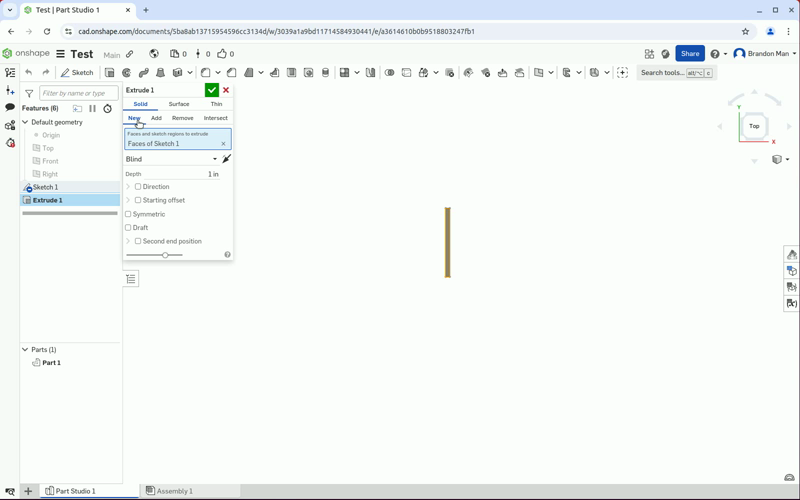
click(137, 120)
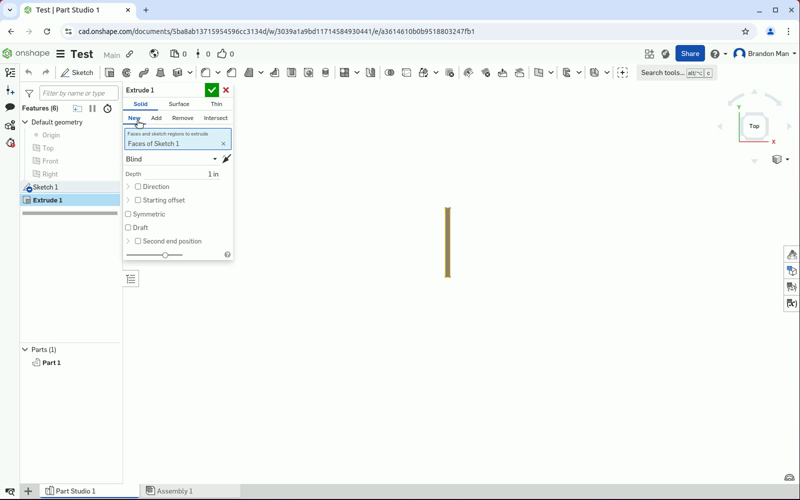
key(tab, 4)
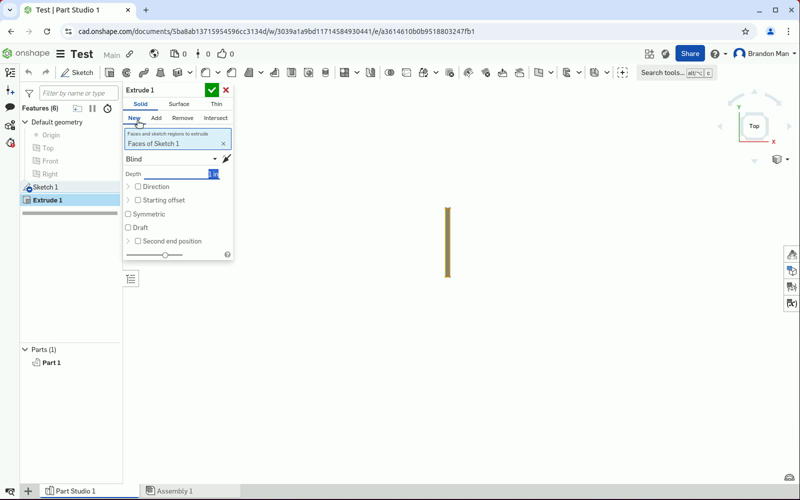
text(23.108)
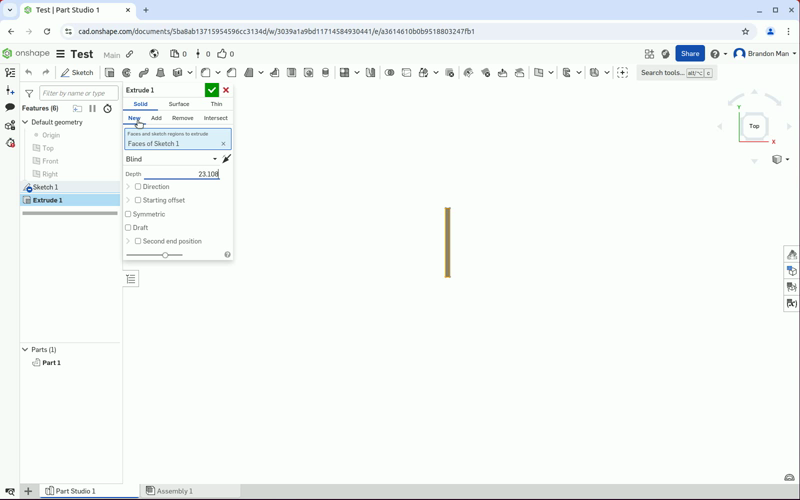
key(enter)
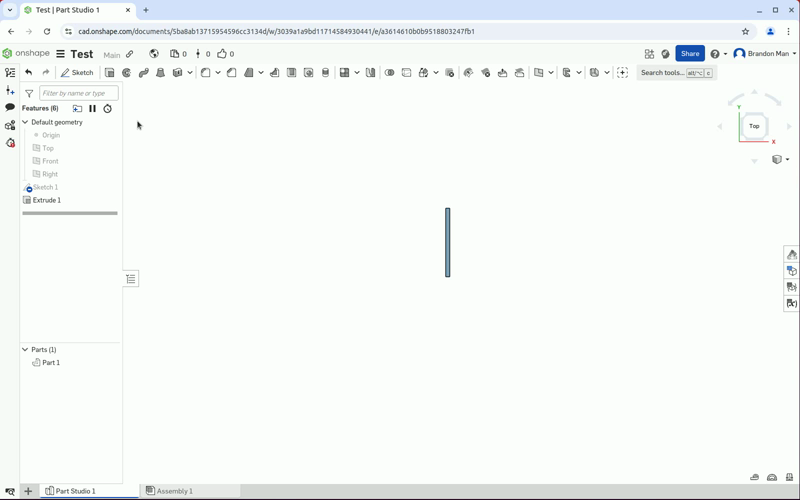
key(shift+h)
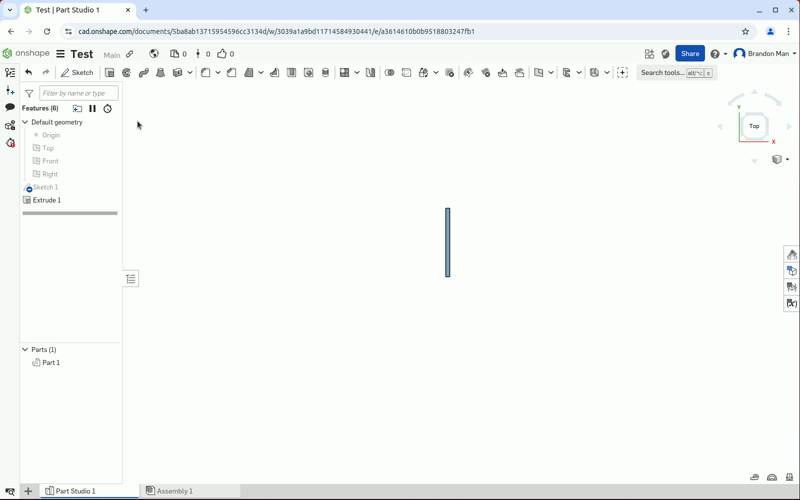
key(shift+h)
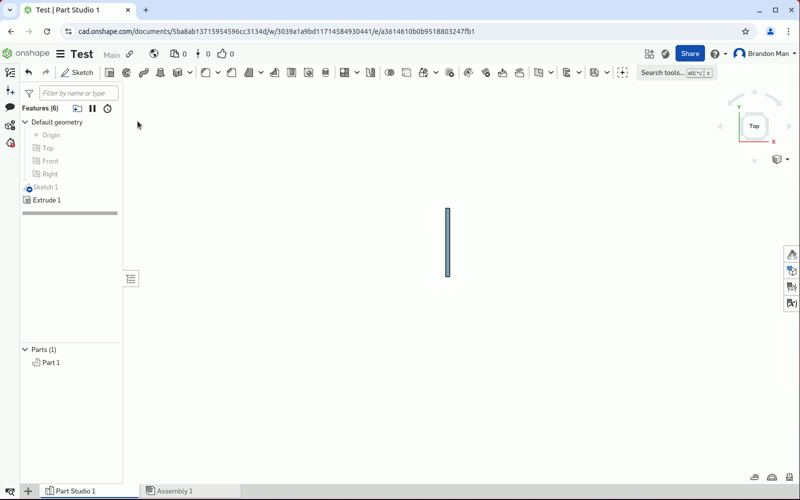
mouse_move(73, 189)
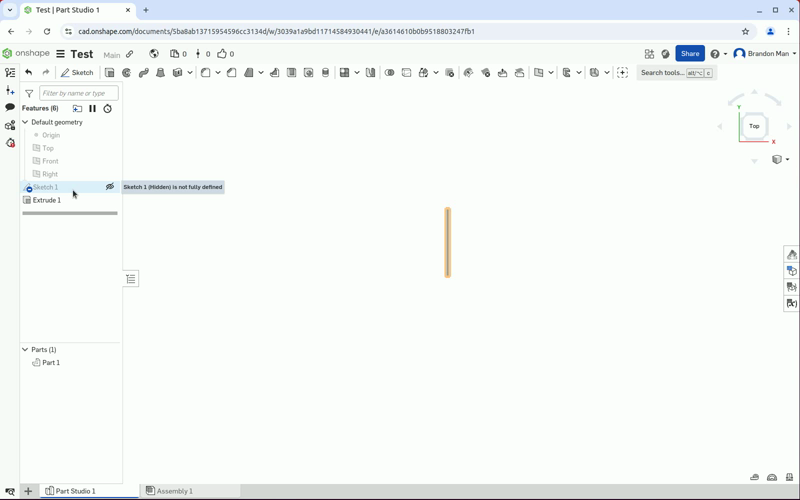
click(73, 189)
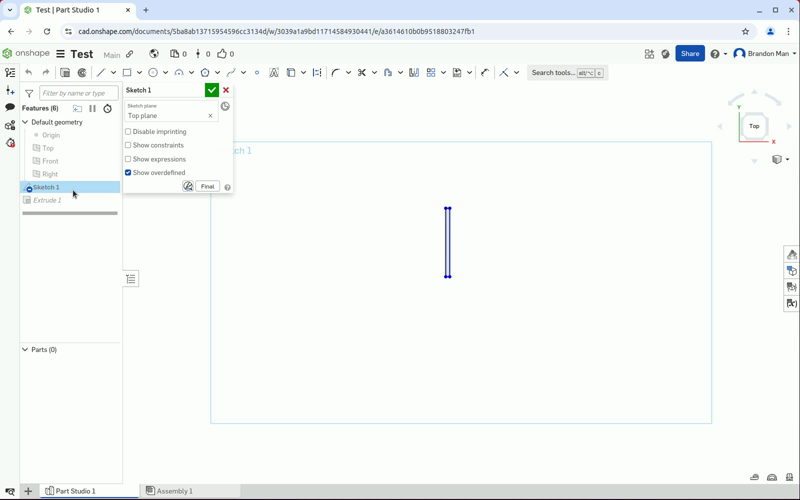
mouse_move(229, 92)
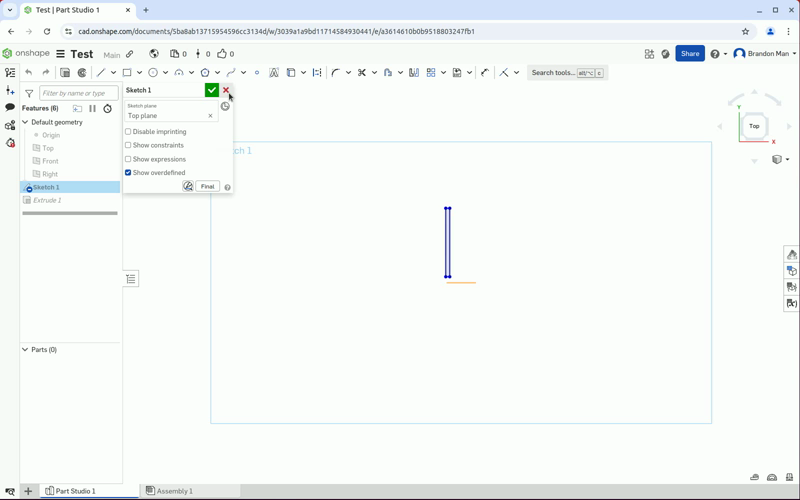
click(229, 92)
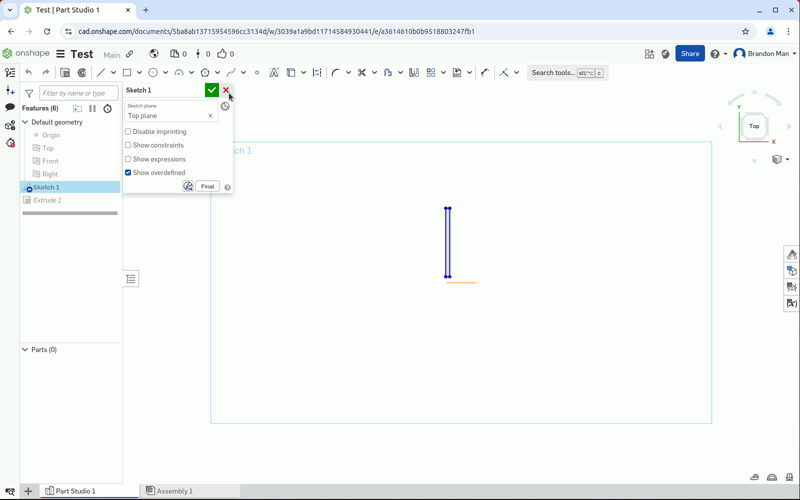
key(shift+s)
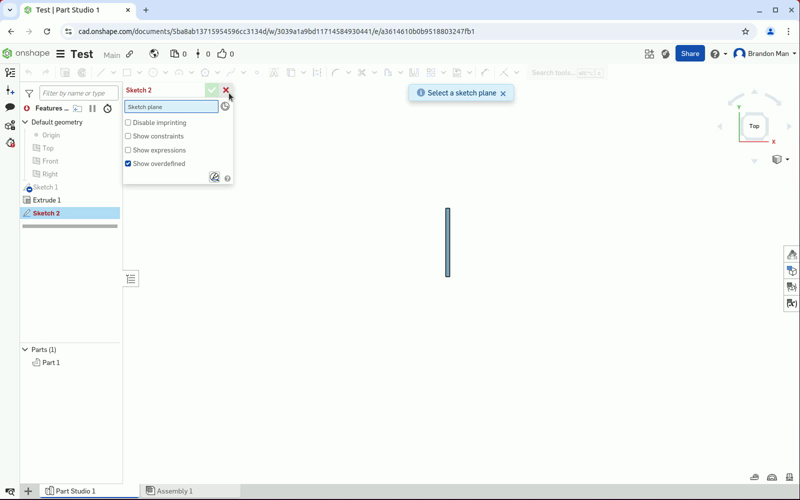
mouse_move(73, 150)
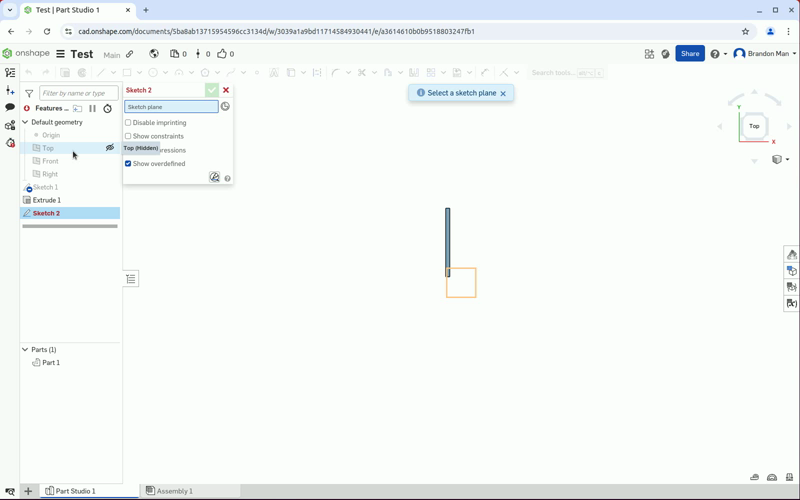
click(73, 150)
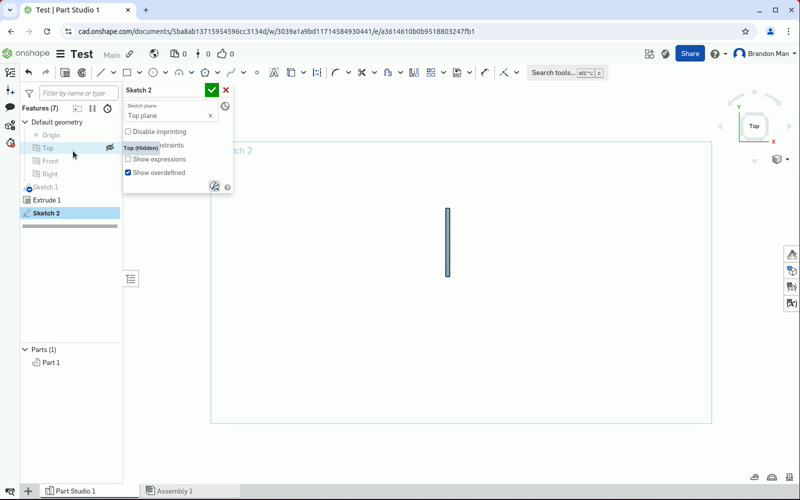
mouse_move(73, 352)
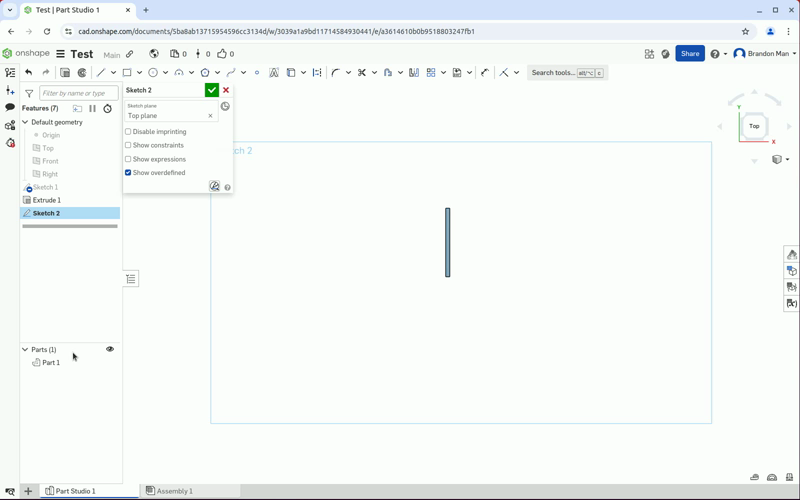
key(y)
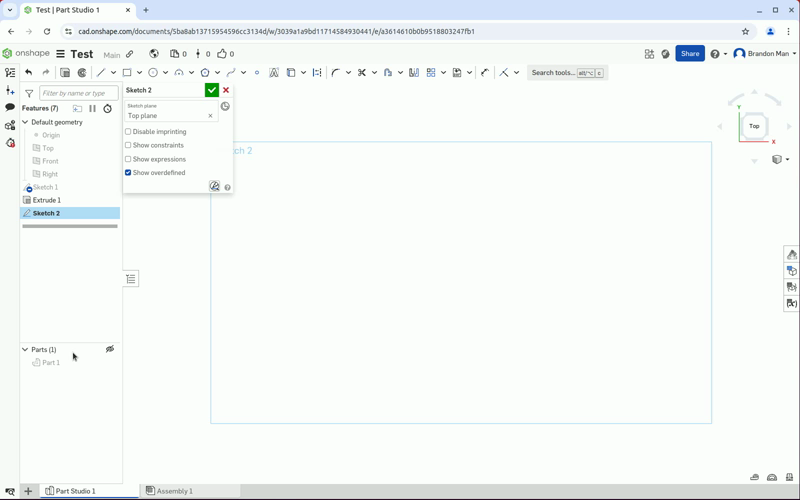
key(l)
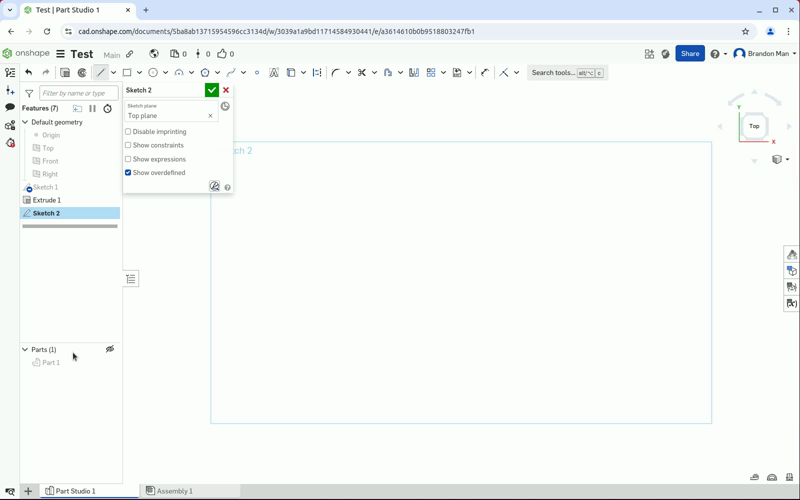
key_down(shift)
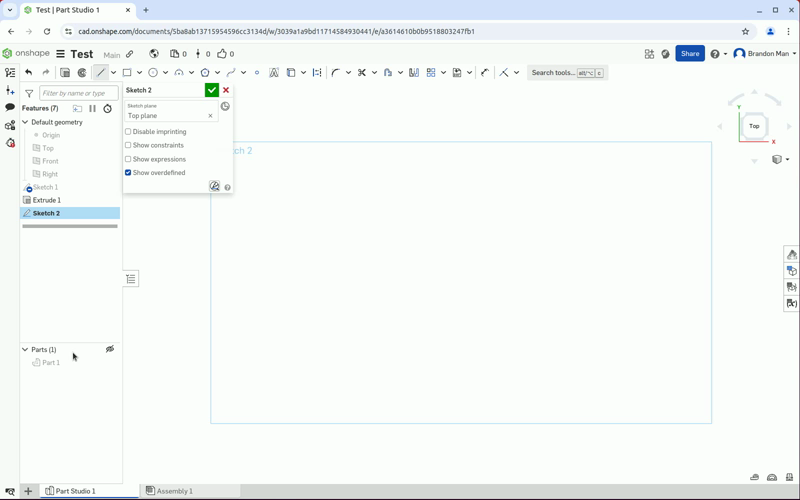
mouse_move(445, 288)
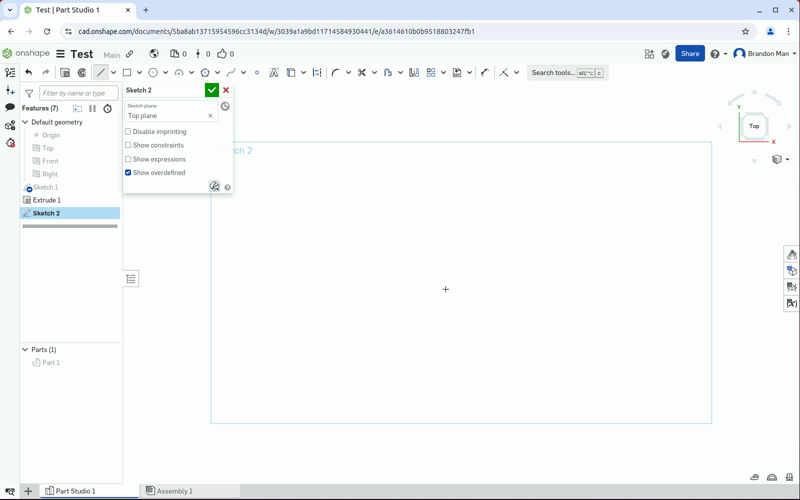
click(445, 288)
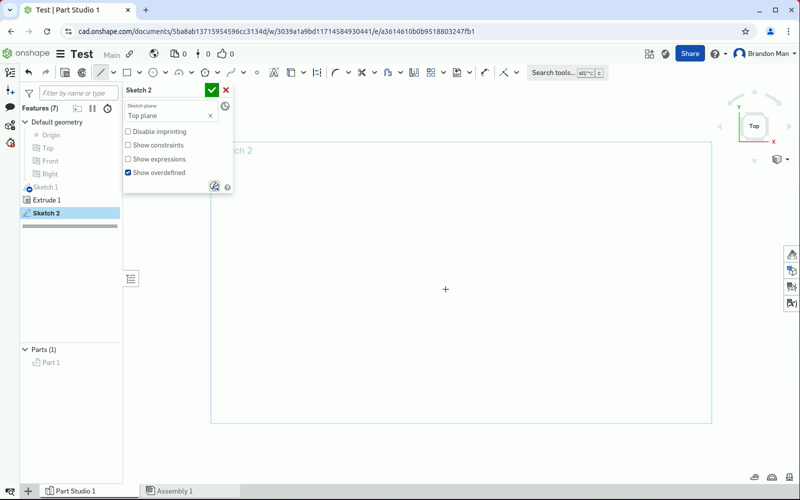
key_up(shift)
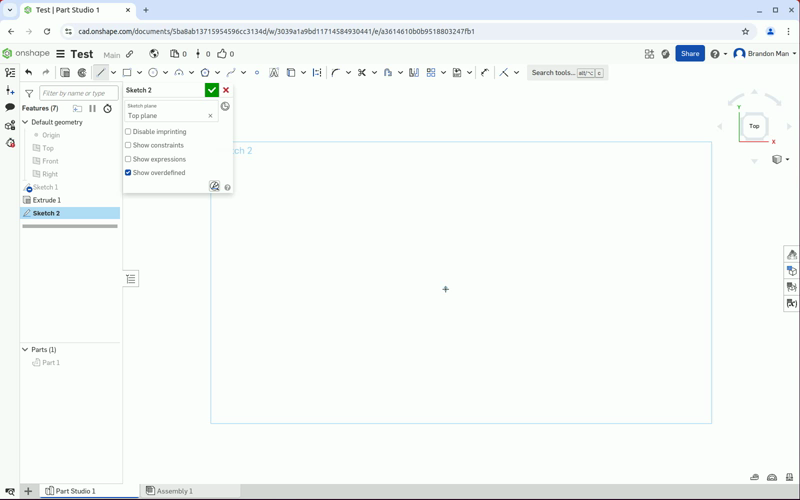
key_down(shift)
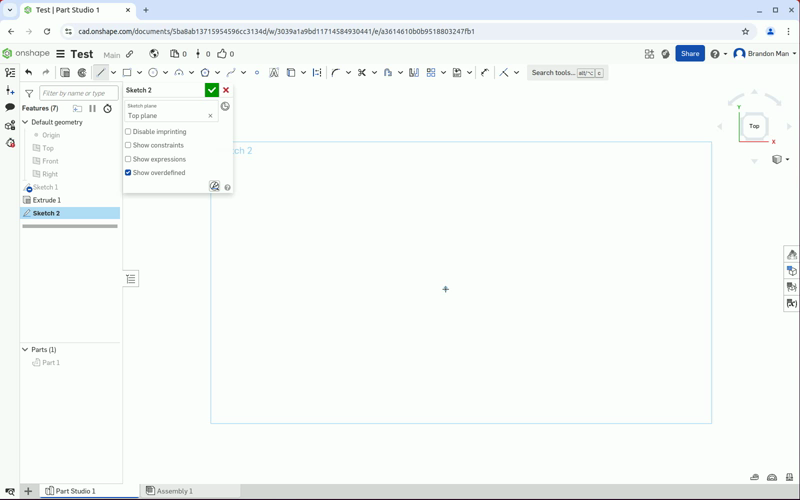
mouse_move(475, 288)
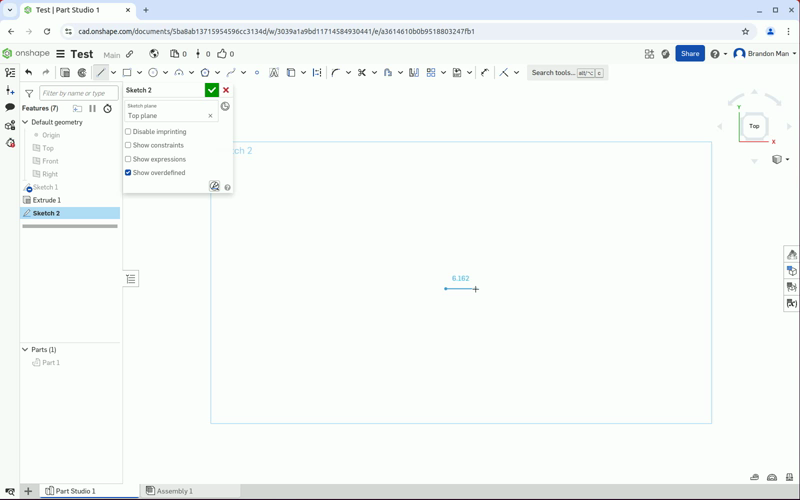
mouse_move(477, 288)
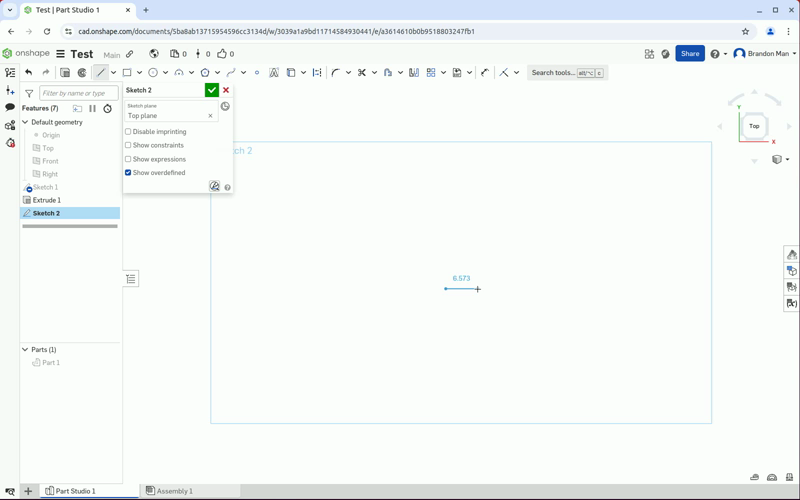
click(477, 288)
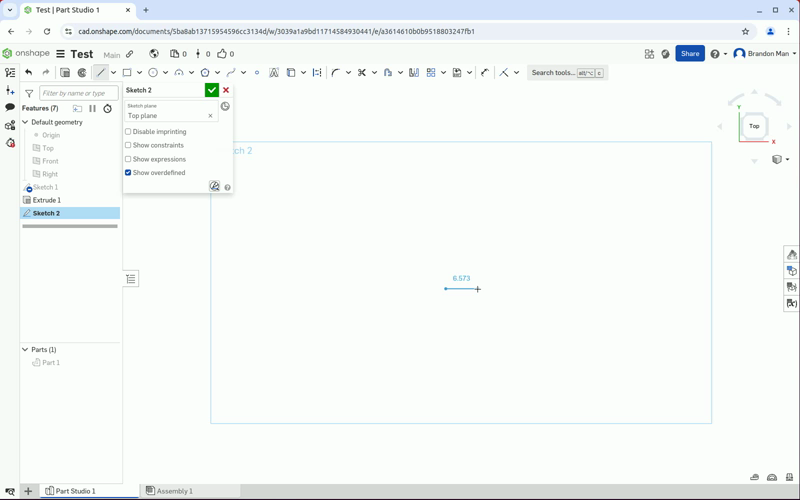
key_up(shift)
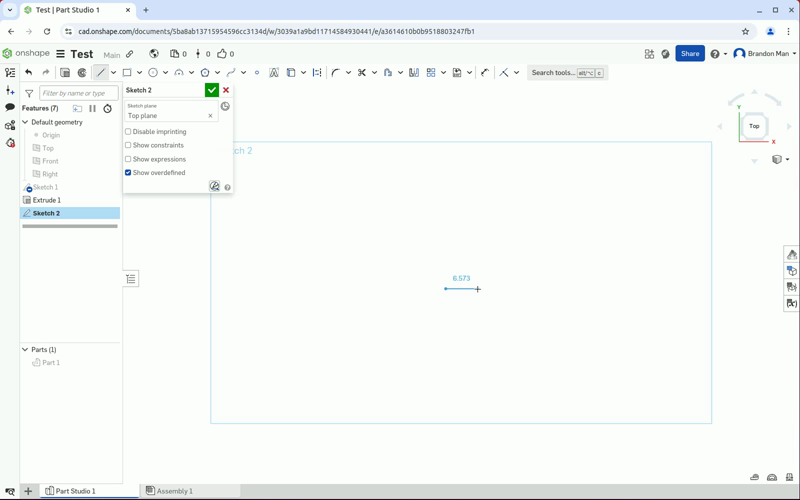
key_down(shift)
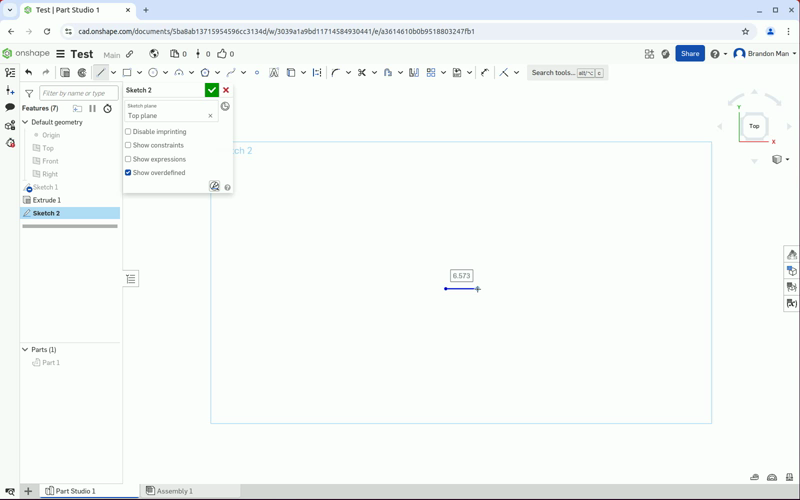
mouse_move(507, 288)
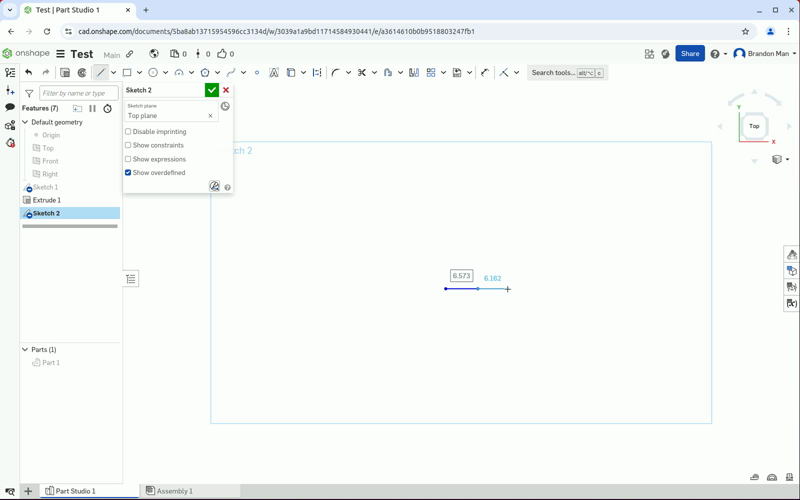
mouse_move(477, 277)
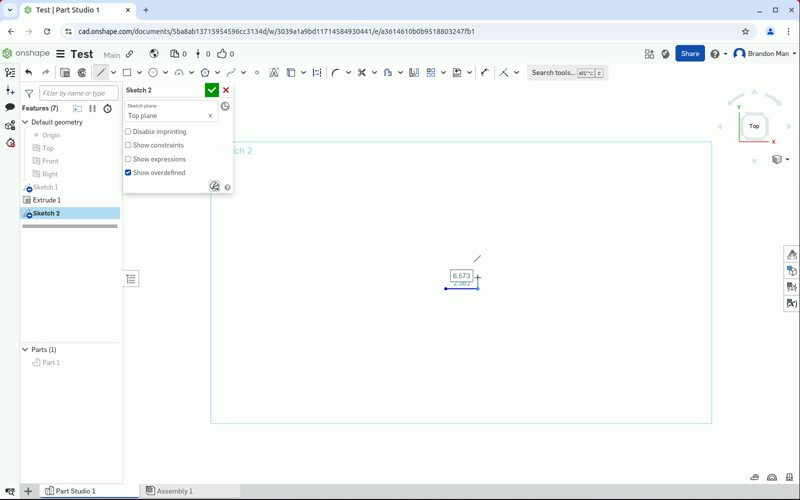
click(477, 277)
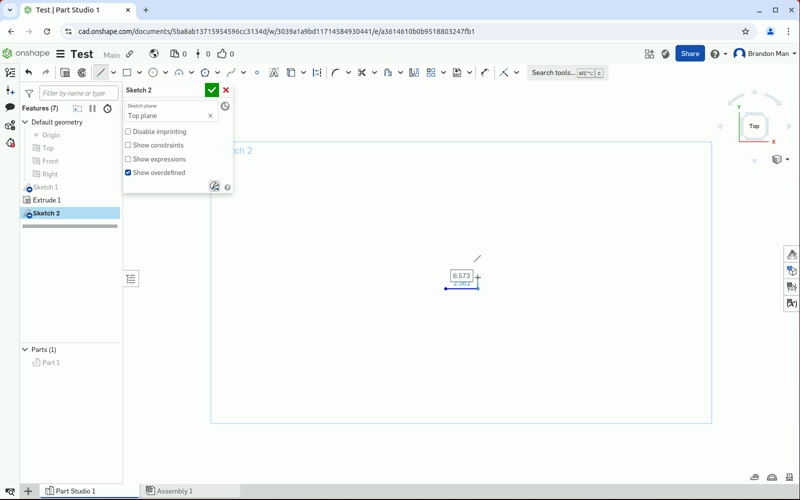
key_up(shift)
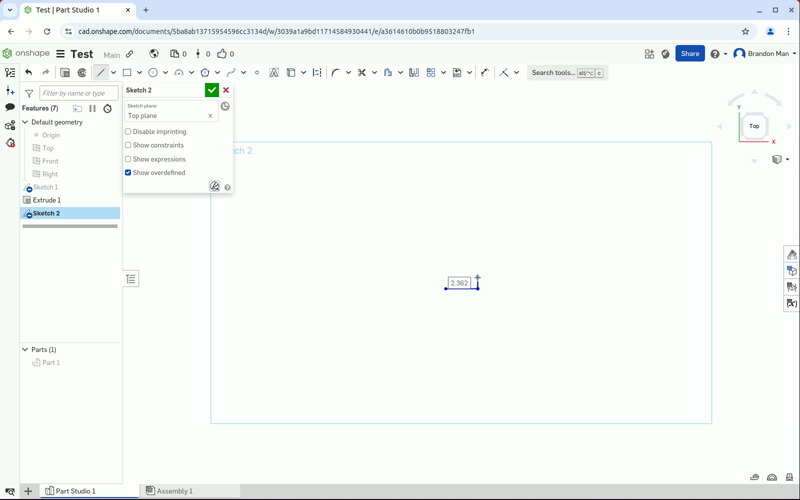
key_down(shift)
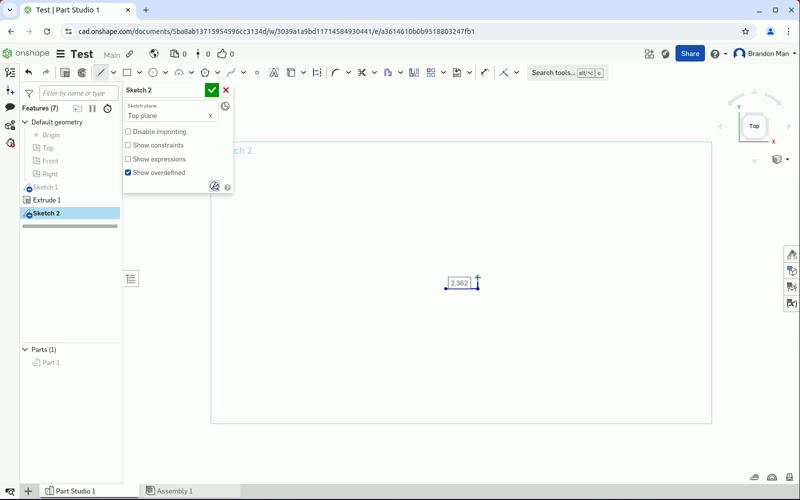
mouse_move(507, 277)
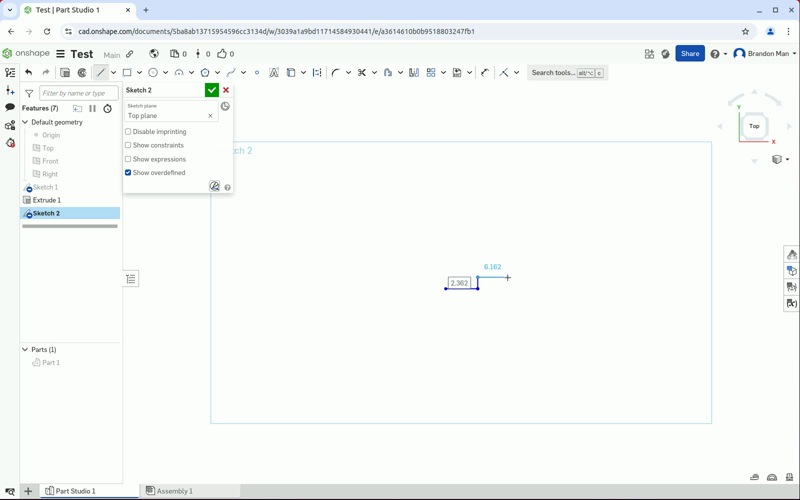
mouse_move(473, 277)
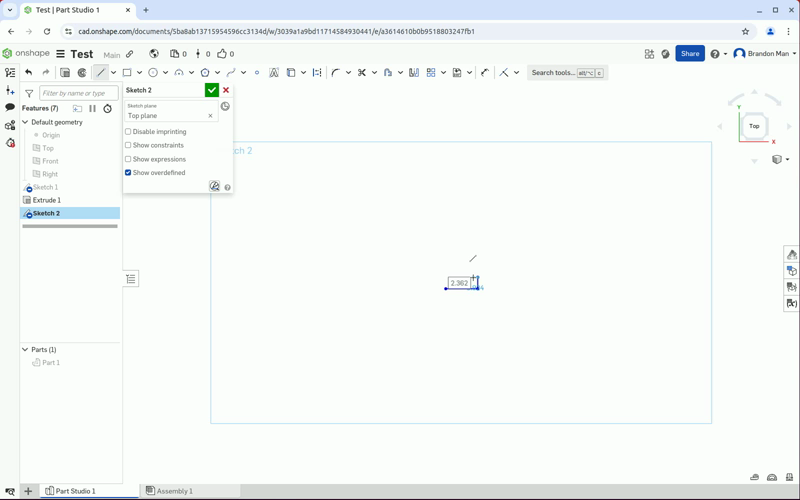
scroll(6)
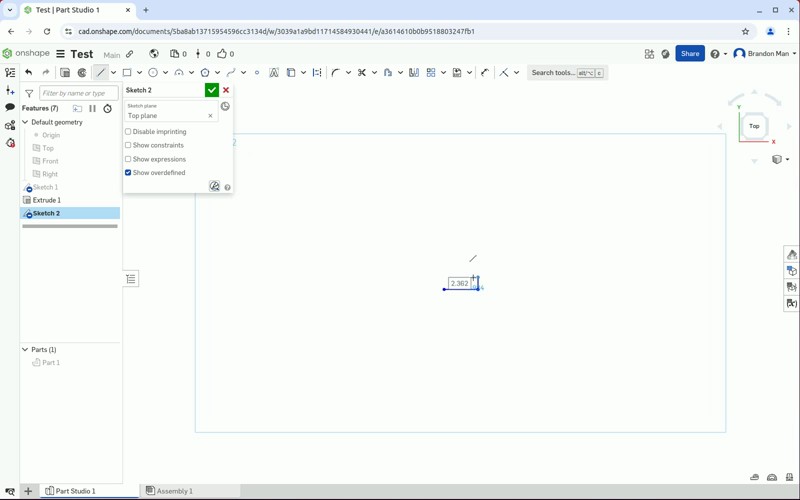
scroll(6)
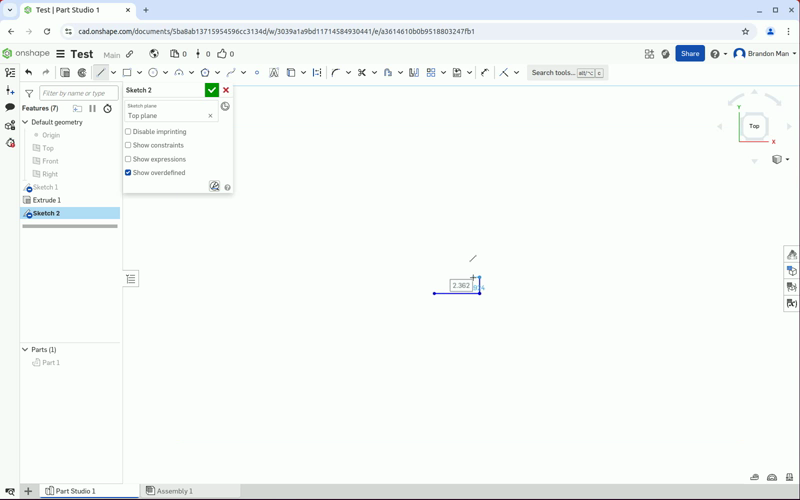
scroll(6)
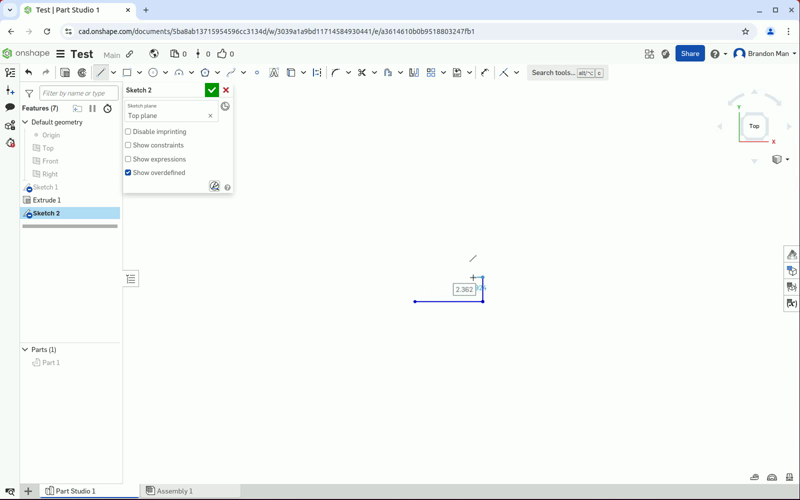
scroll(6)
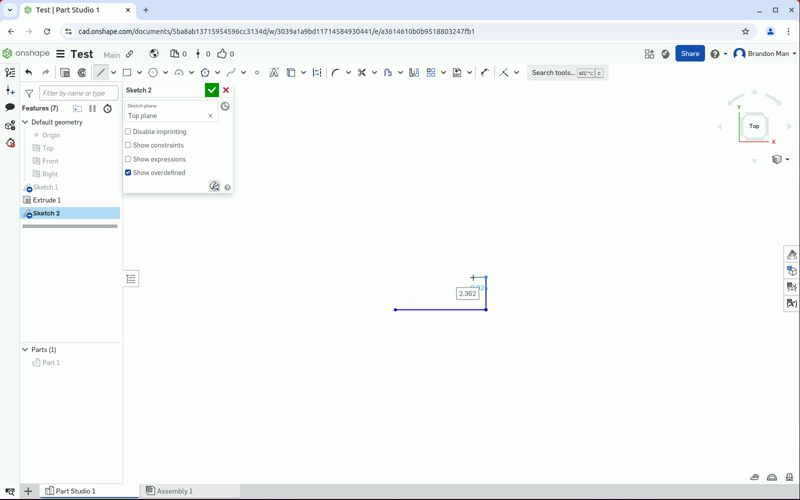
scroll(6)
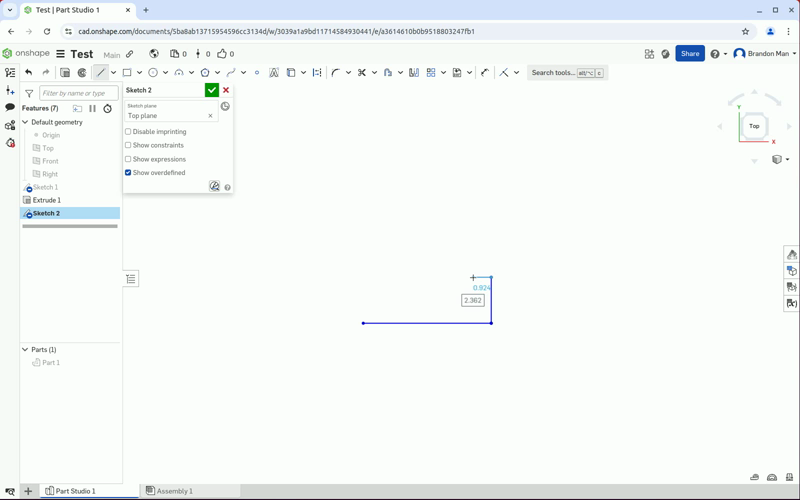
scroll(6)
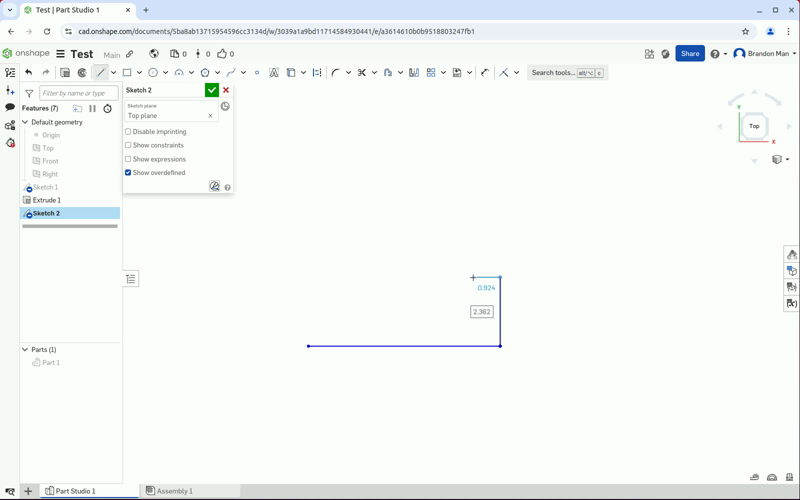
scroll(6)
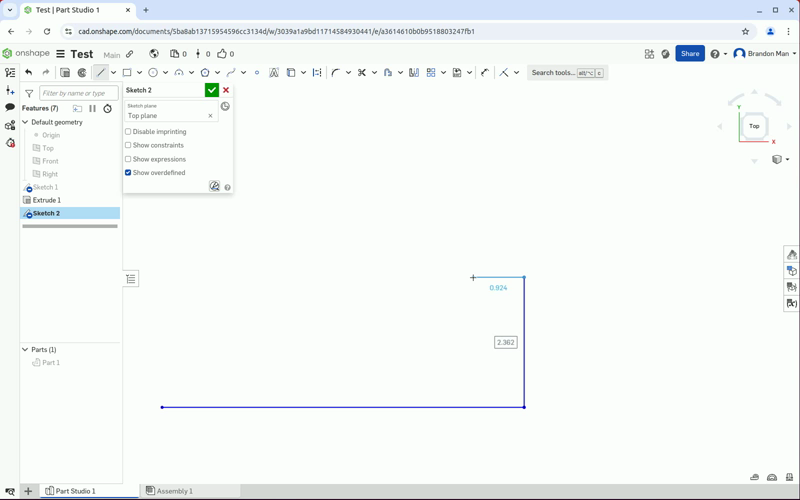
click(473, 277)
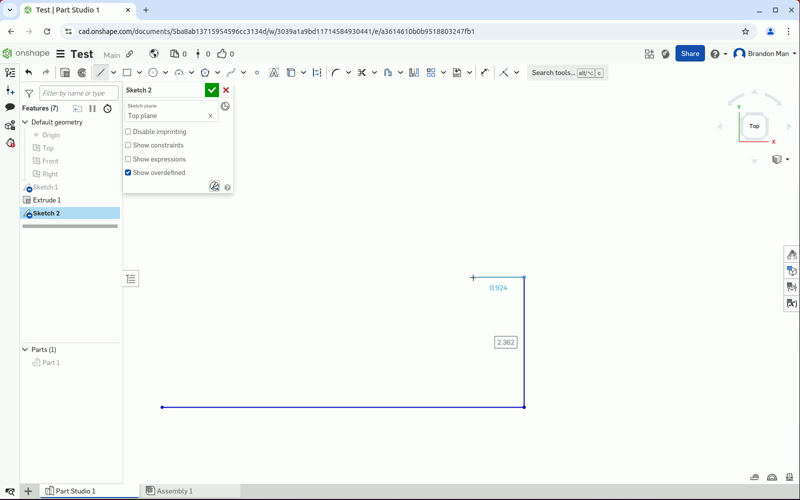
scroll(-6)
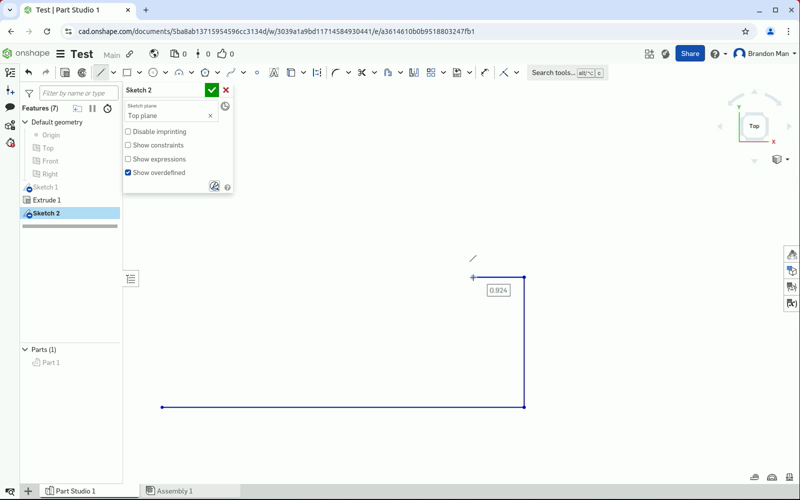
scroll(-6)
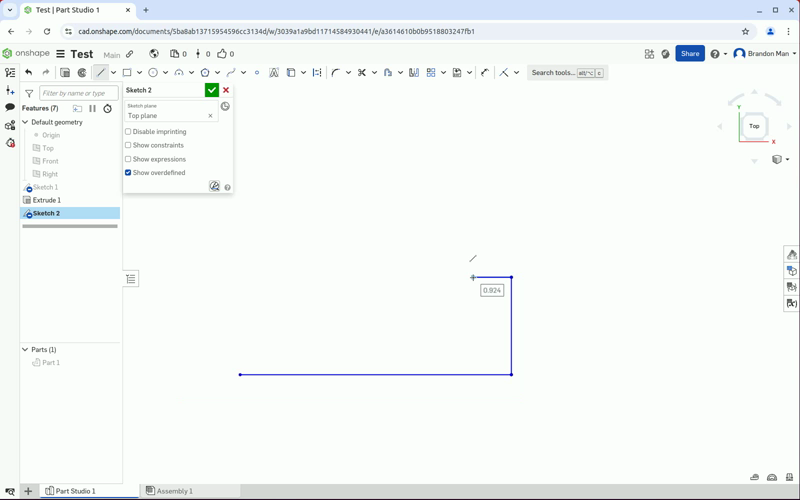
scroll(-6)
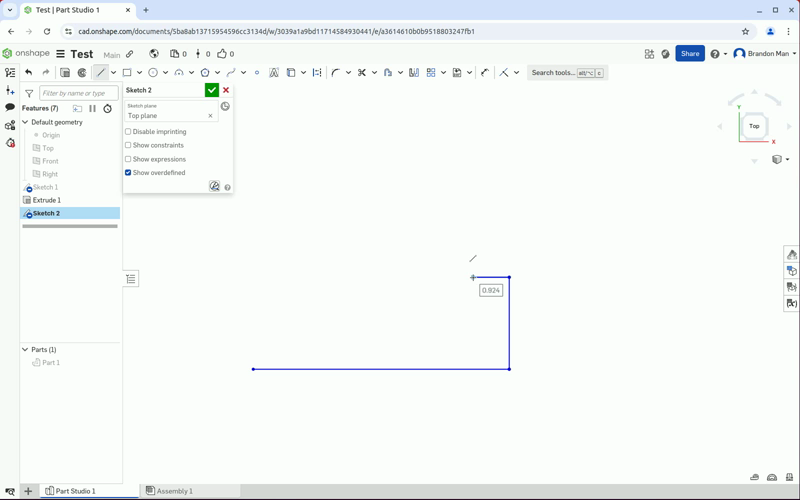
scroll(-6)
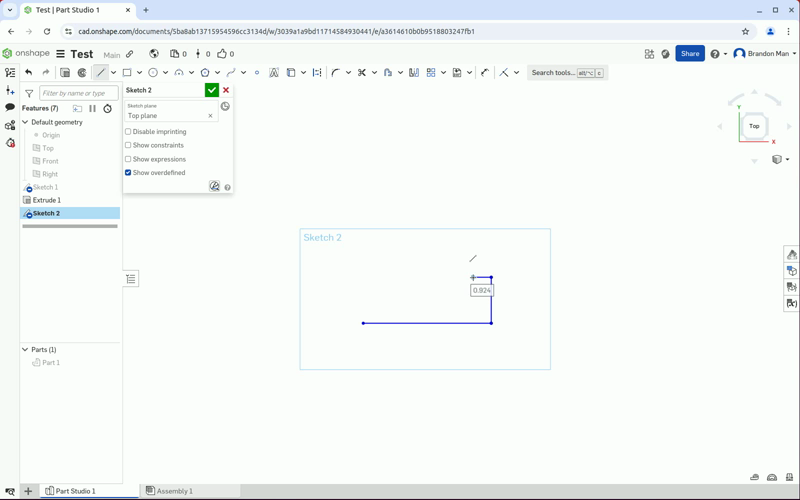
scroll(-6)
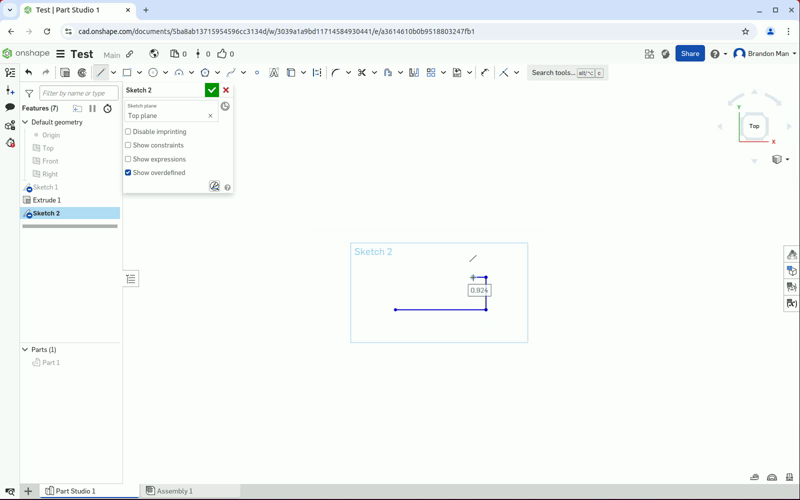
scroll(-6)
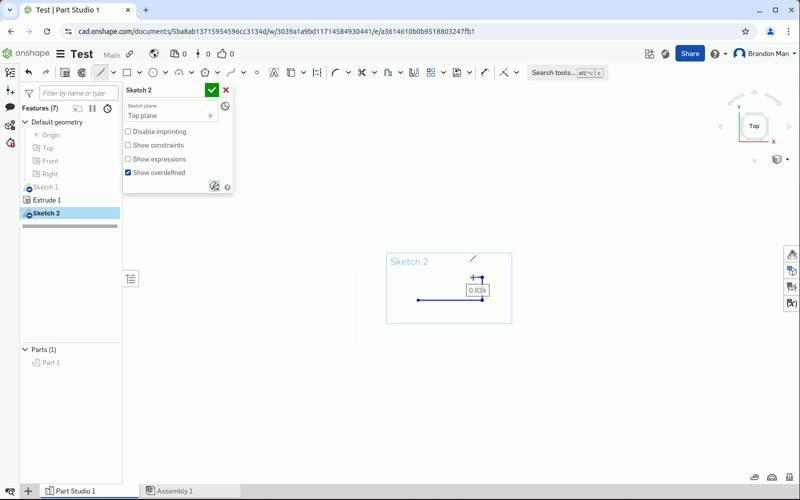
scroll(-6)
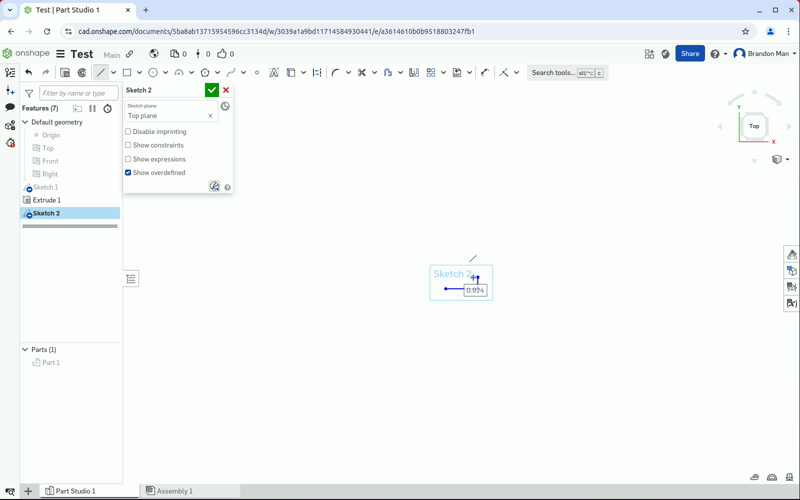
key_up(shift)
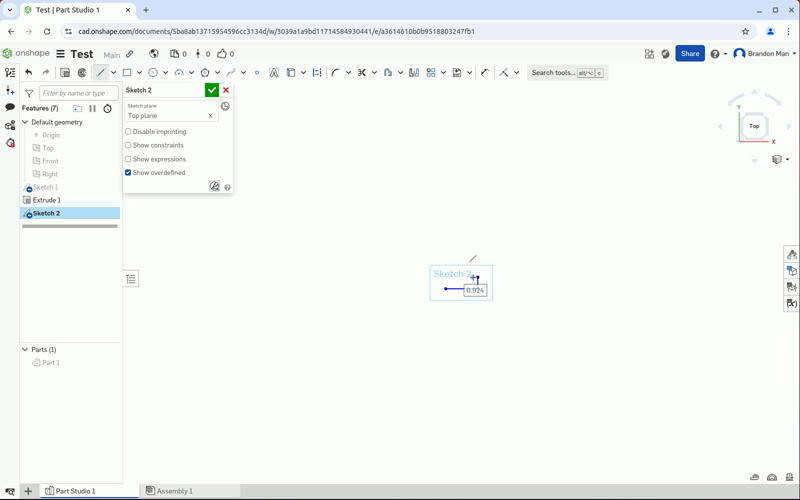
key_down(shift)
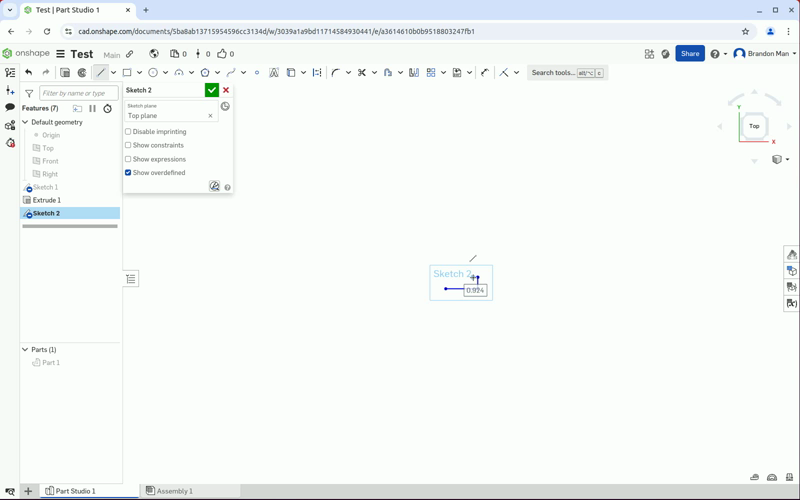
mouse_move(503, 277)
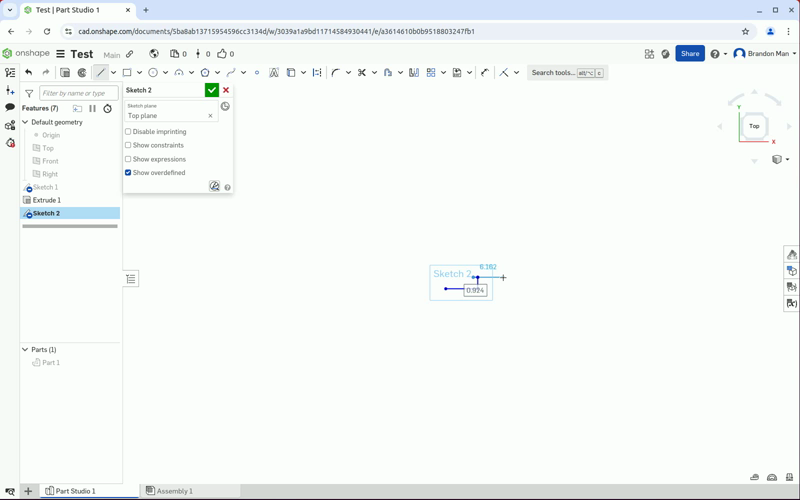
mouse_move(450, 277)
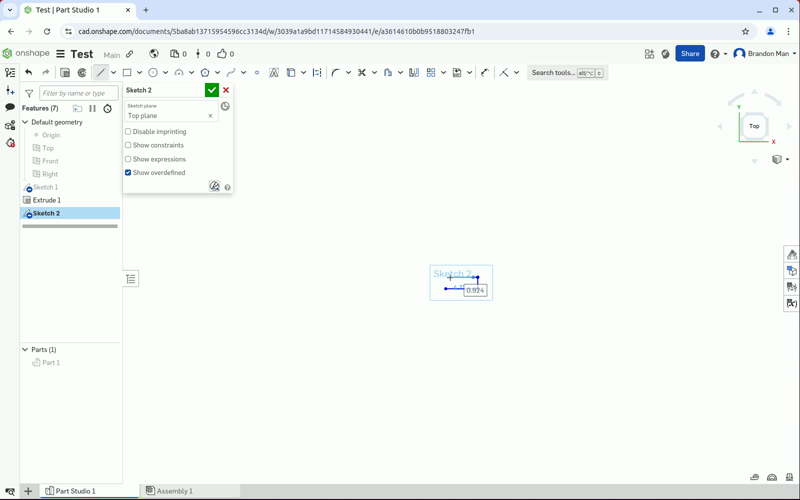
click(450, 277)
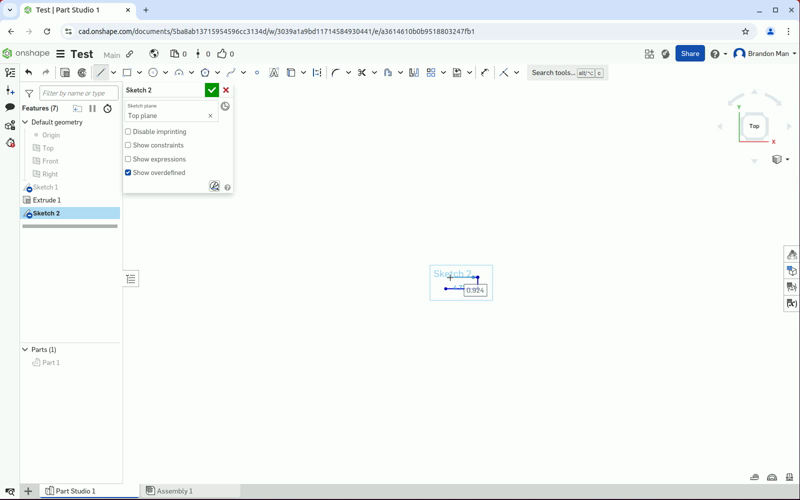
key_up(shift)
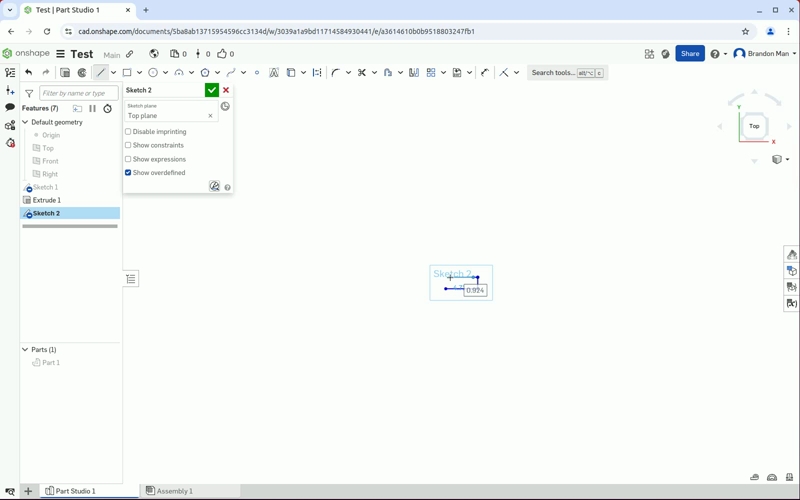
key_down(shift)
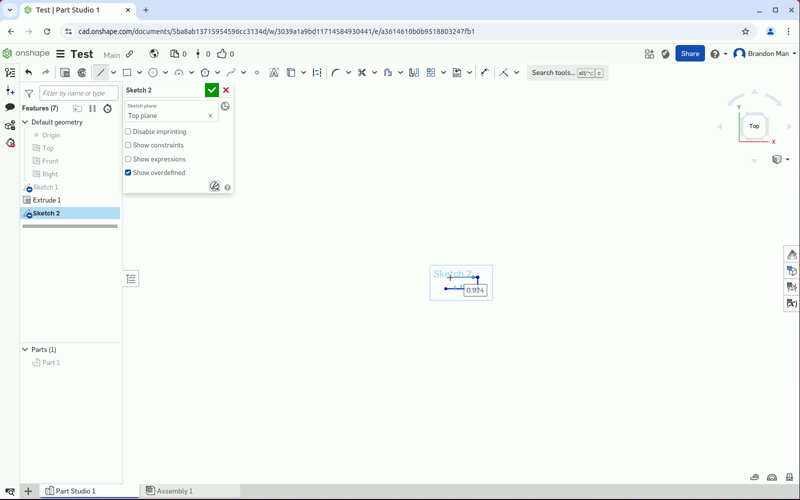
mouse_move(480, 277)
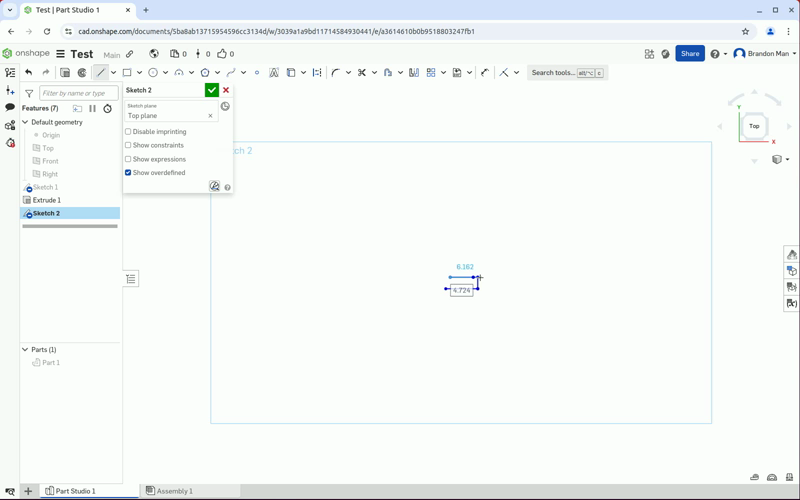
mouse_move(445, 277)
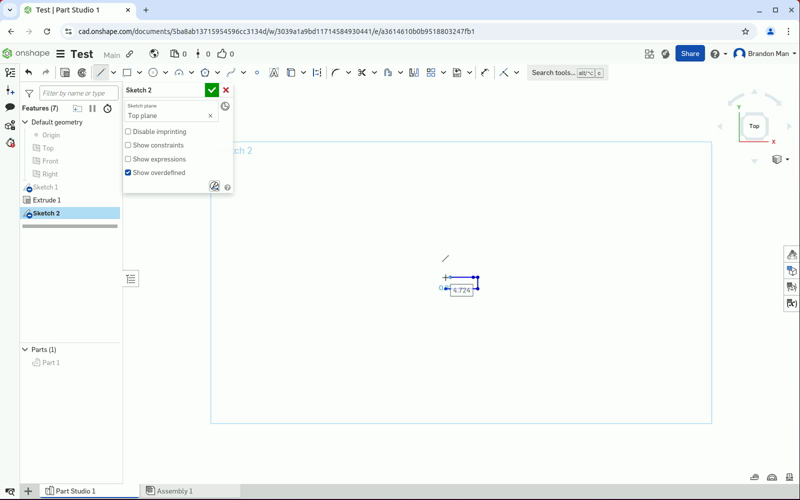
scroll(6)
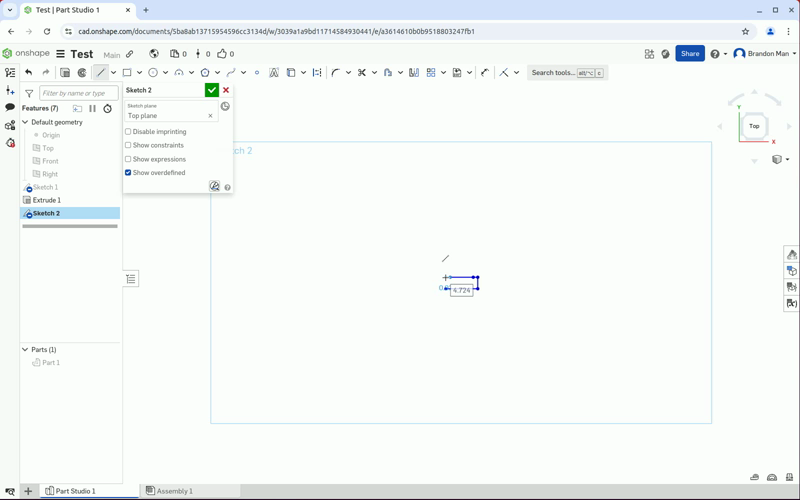
scroll(6)
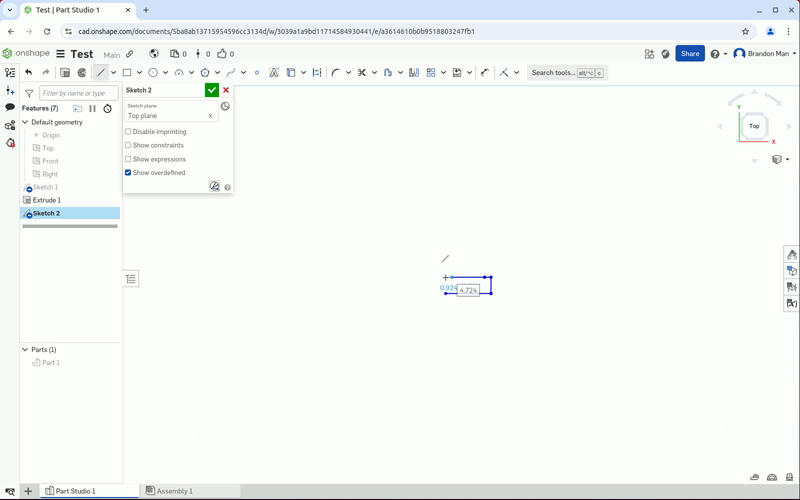
scroll(6)
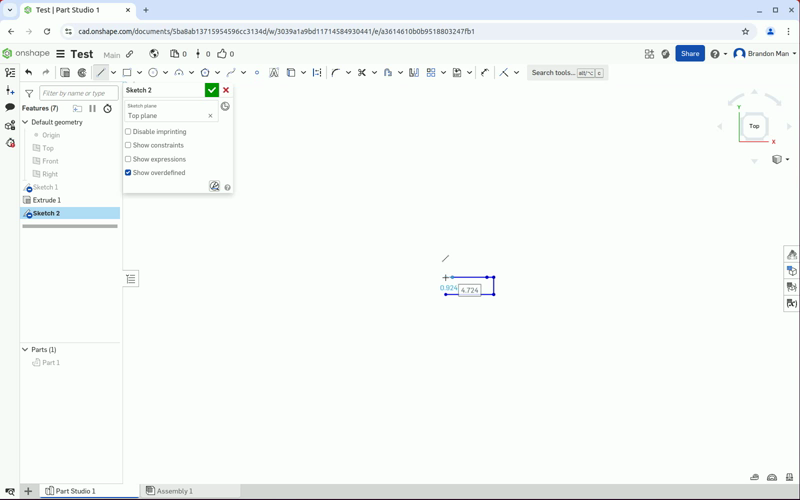
scroll(6)
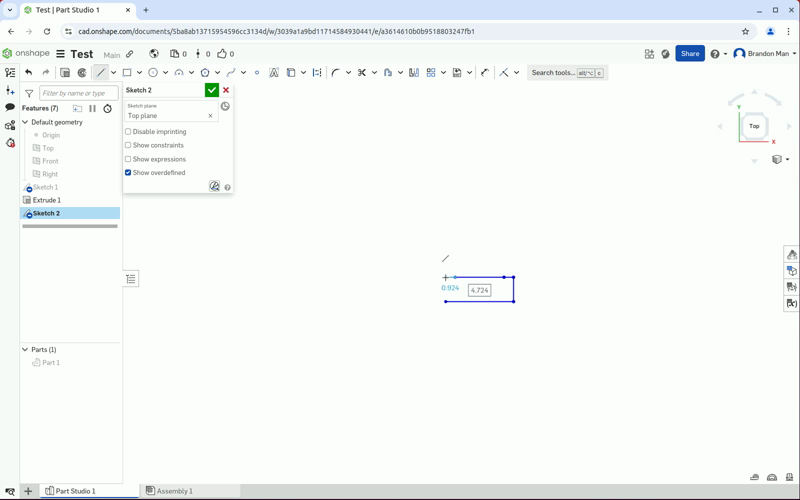
scroll(6)
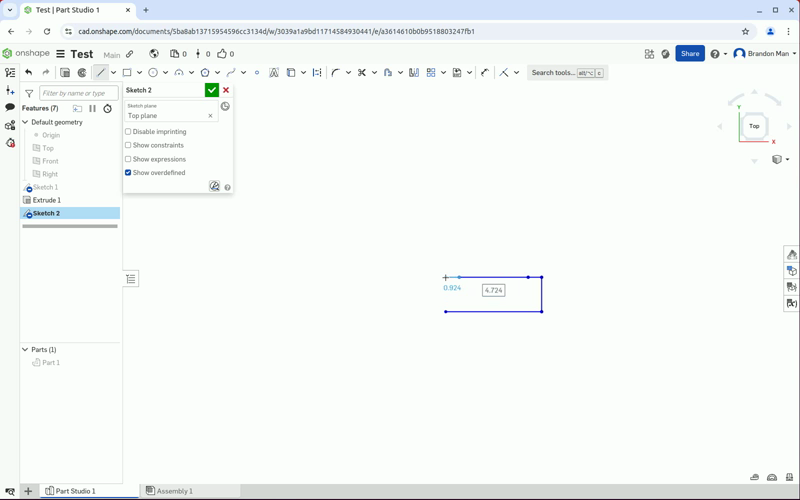
scroll(6)
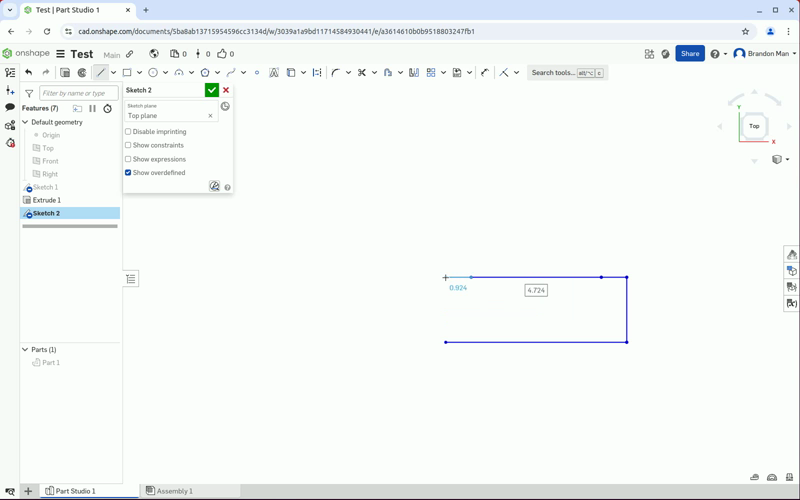
scroll(6)
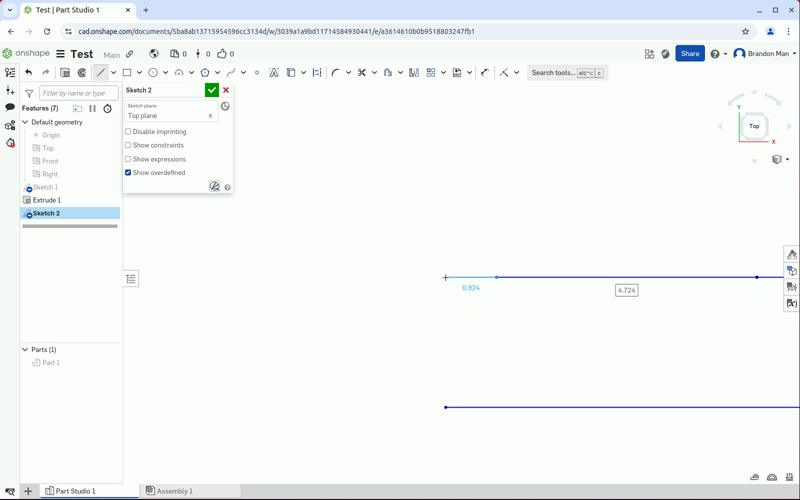
click(445, 277)
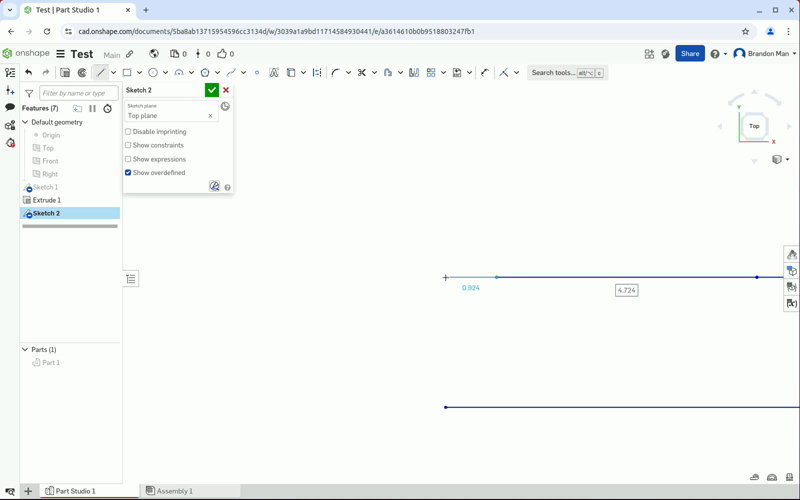
scroll(-6)
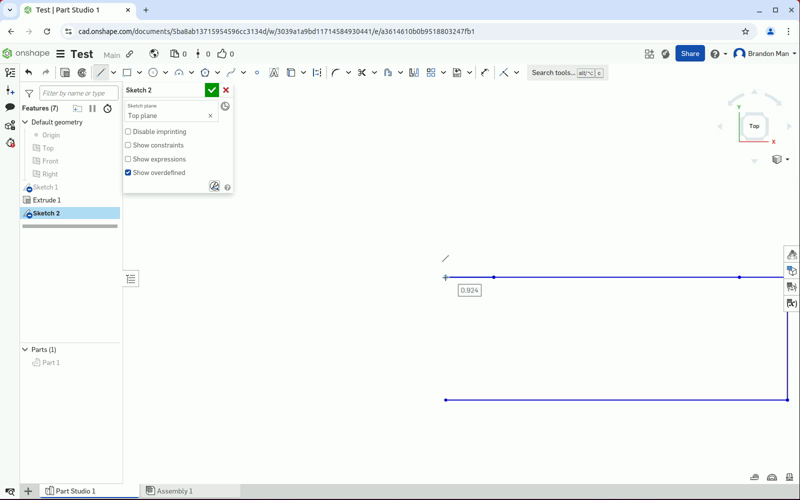
scroll(-6)
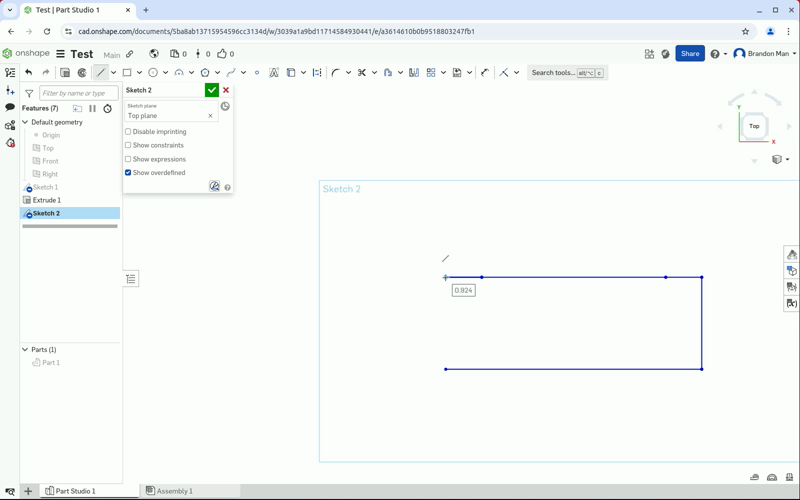
scroll(-6)
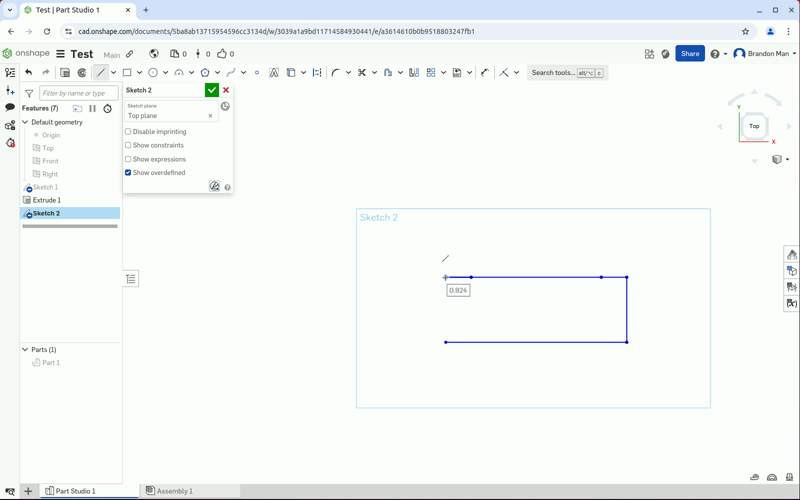
scroll(-6)
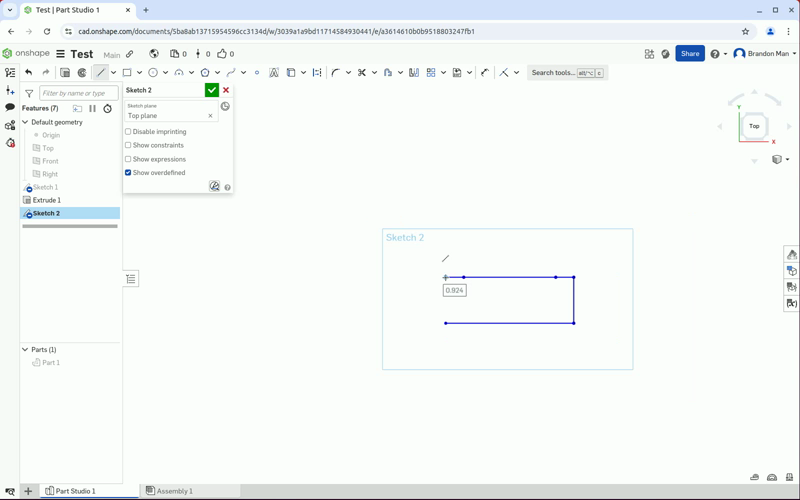
scroll(-6)
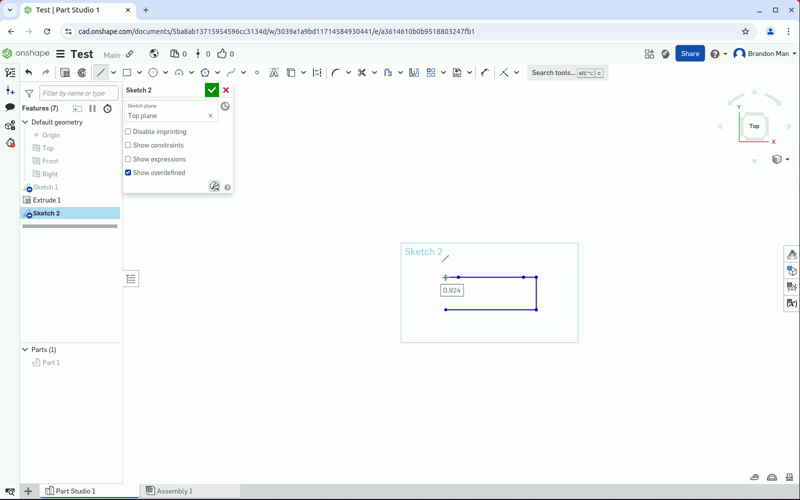
scroll(-6)
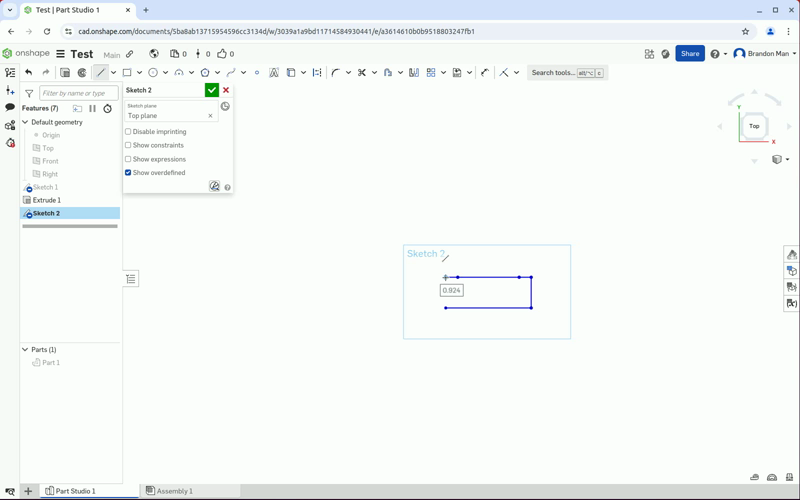
scroll(-6)
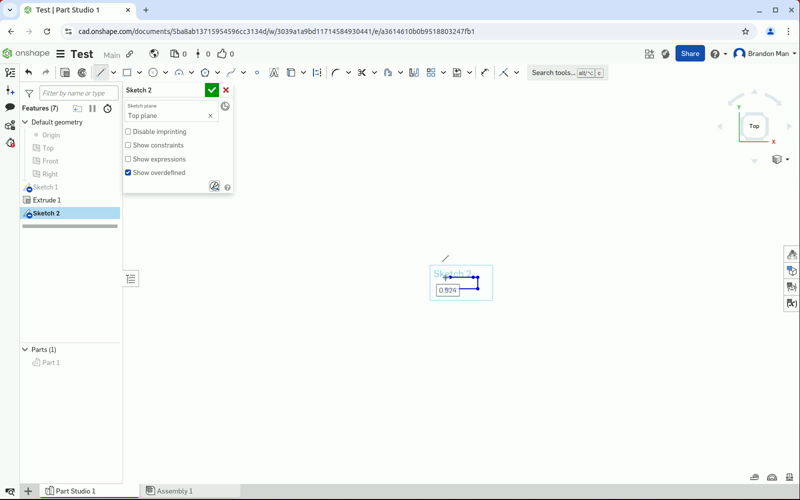
key_up(shift)
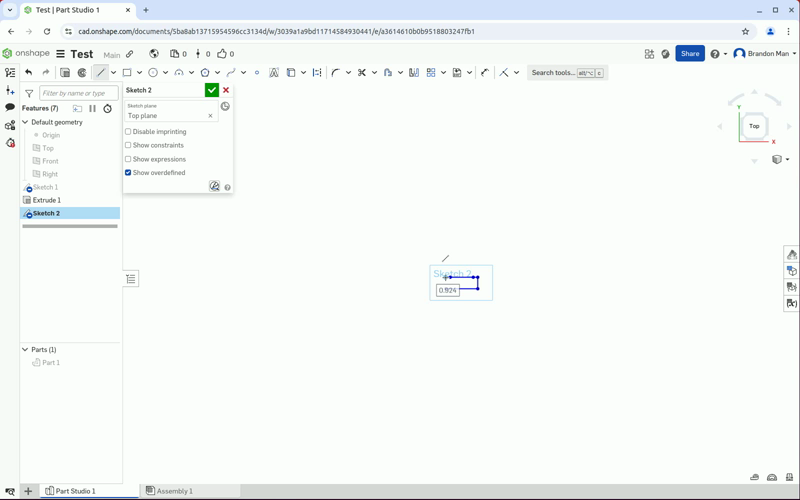
mouse_move(475, 277)
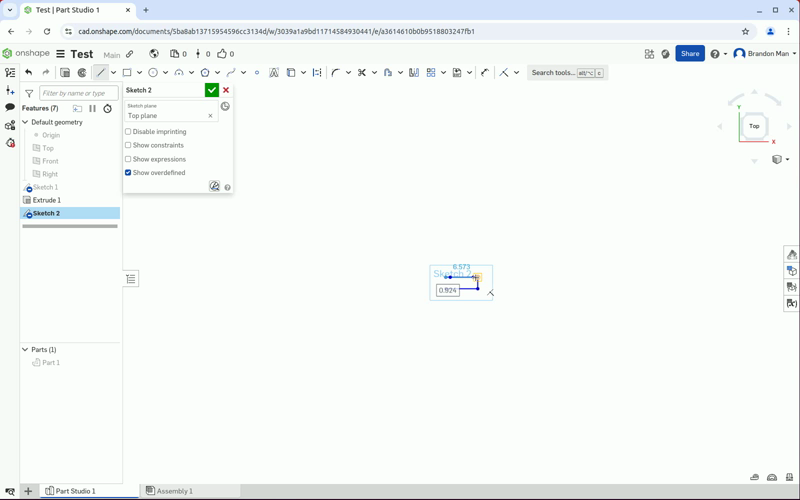
key_down(shift)
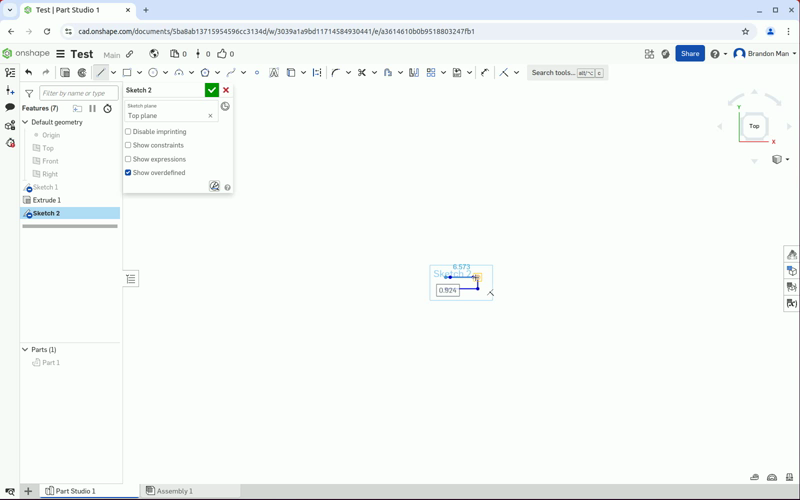
mouse_move(445, 288)
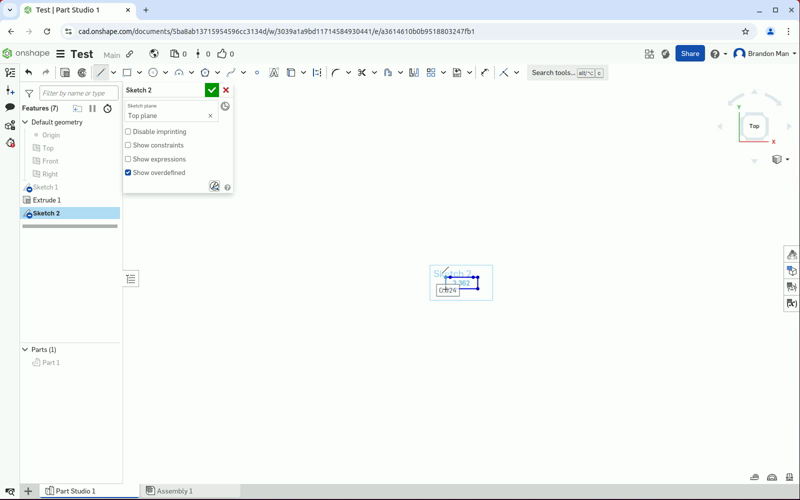
key_up(shift)
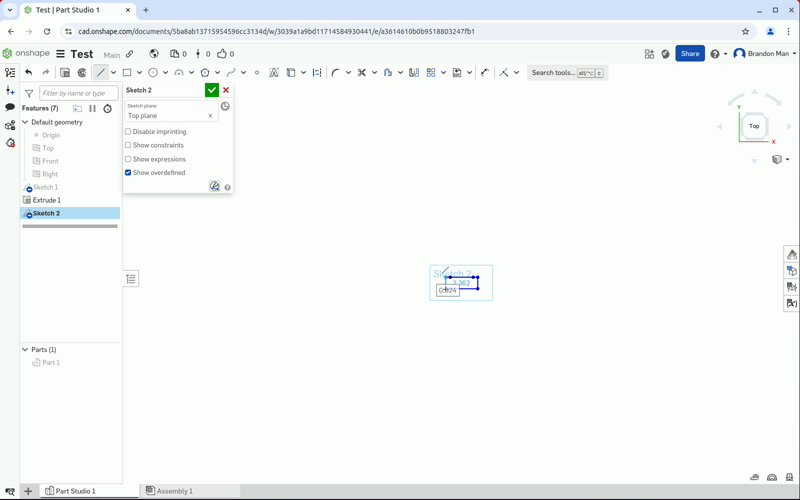
click(445, 288)
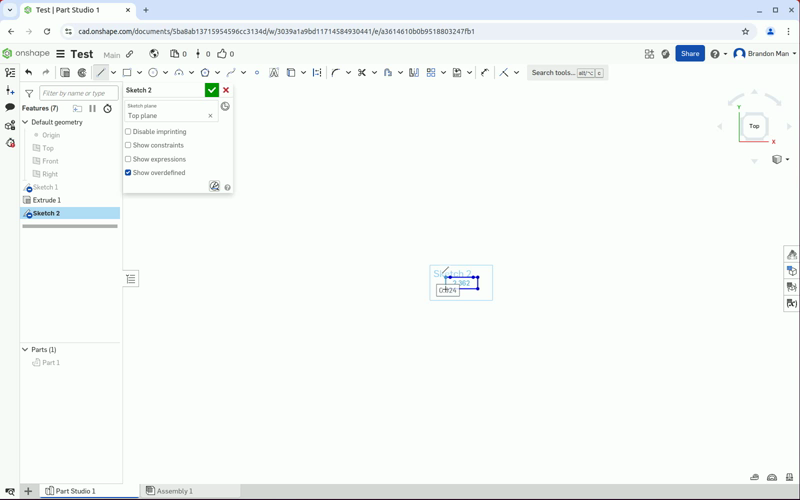
key(esc)
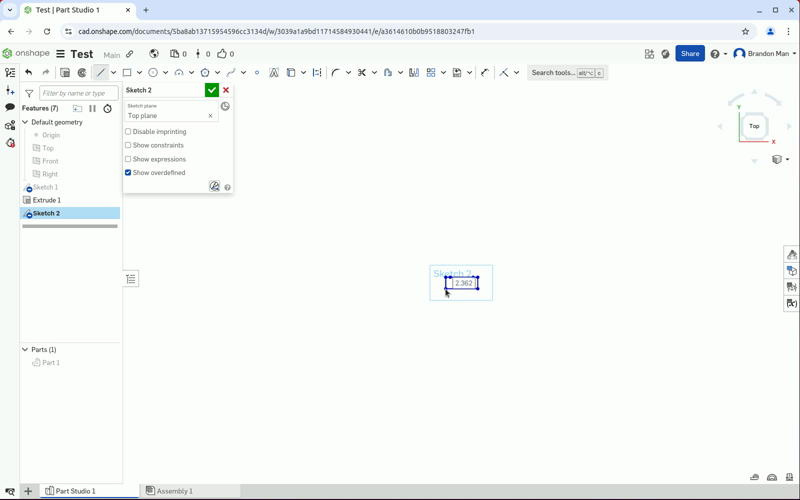
mouse_move(459, 283)
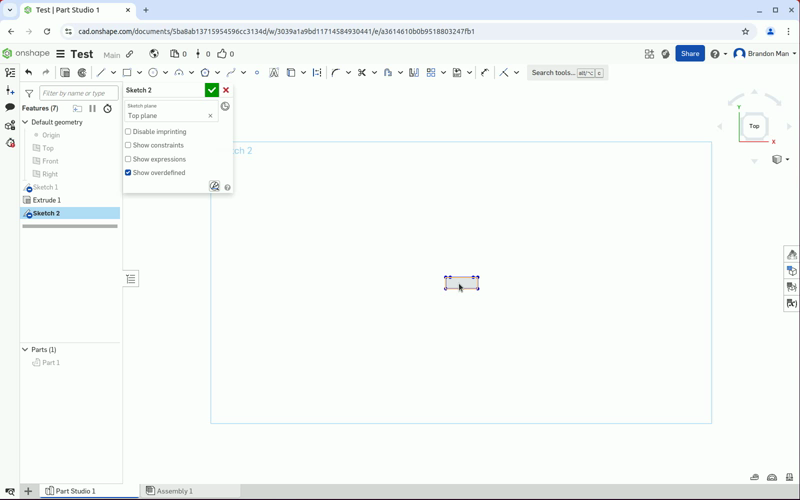
scroll(6)
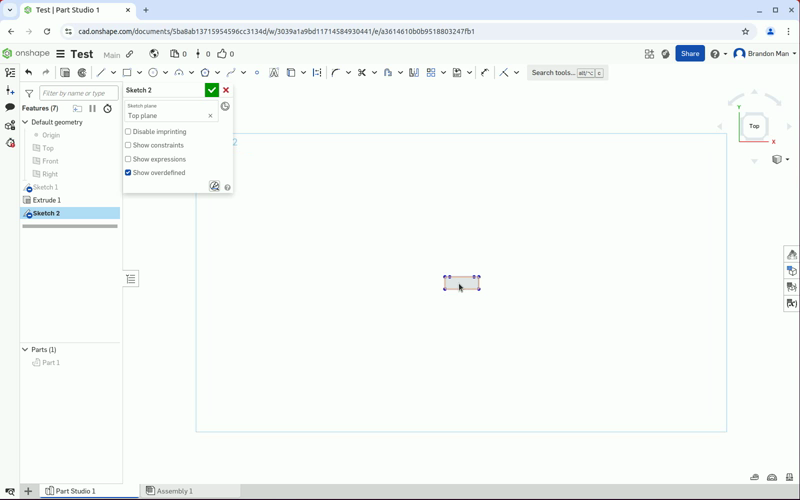
scroll(6)
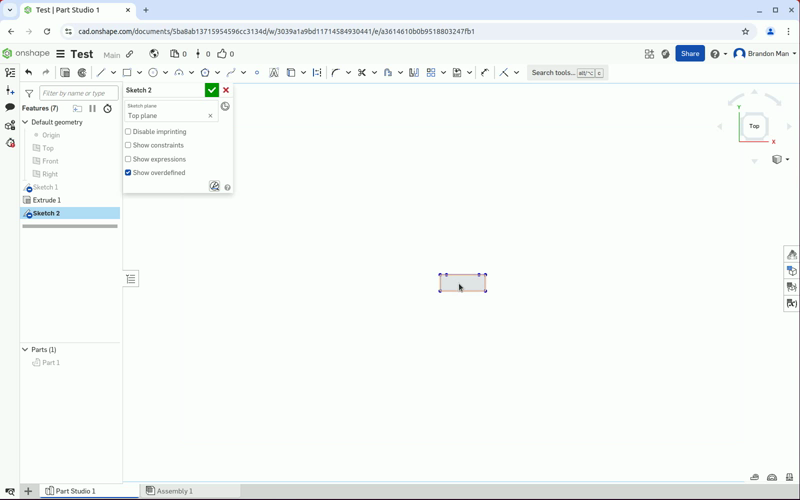
scroll(6)
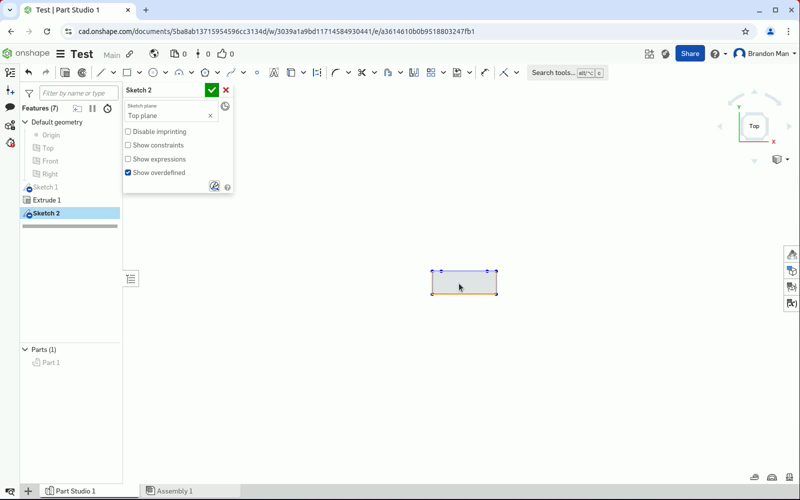
scroll(6)
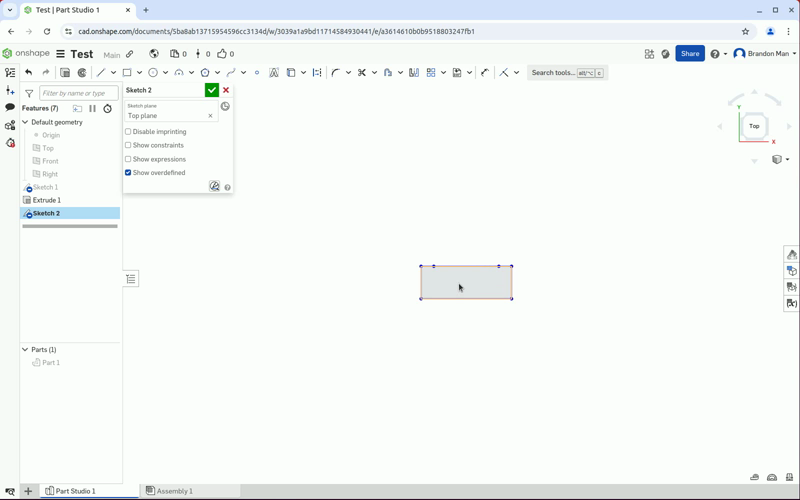
scroll(6)
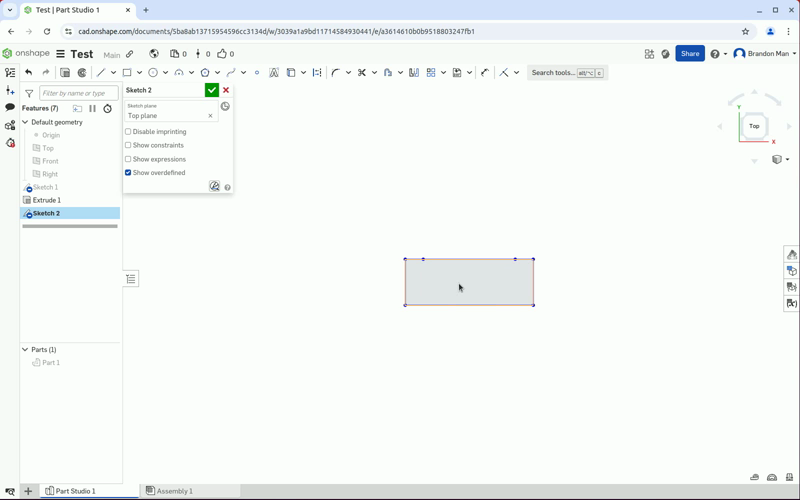
scroll(6)
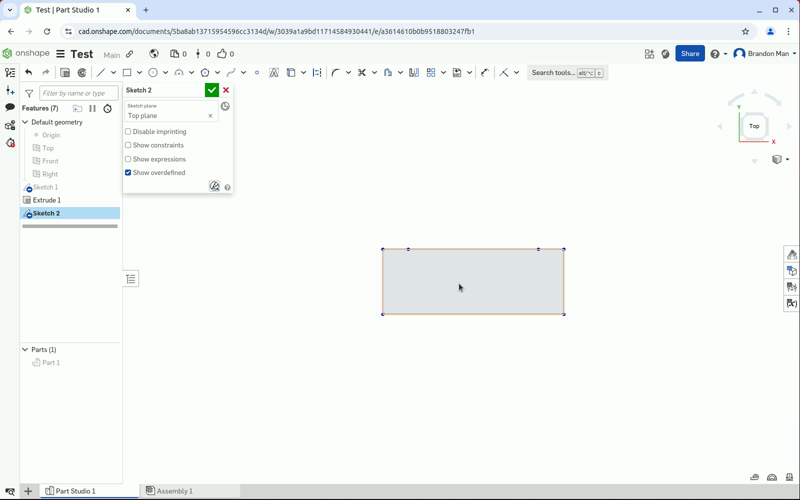
scroll(6)
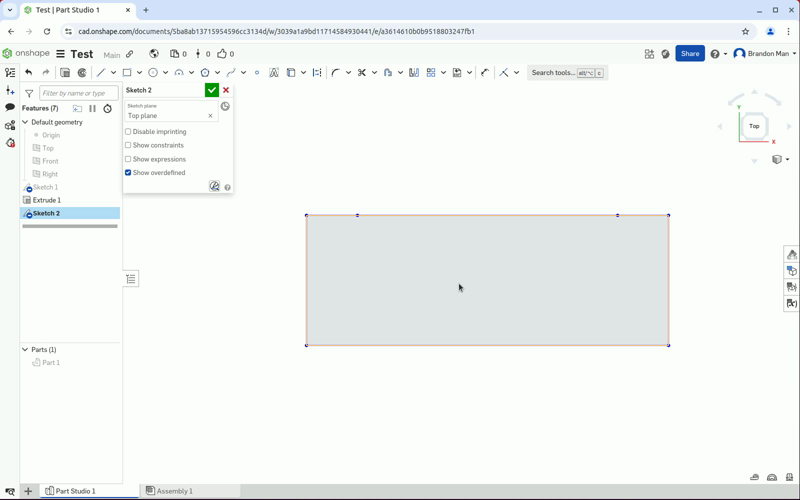
click(459, 283)
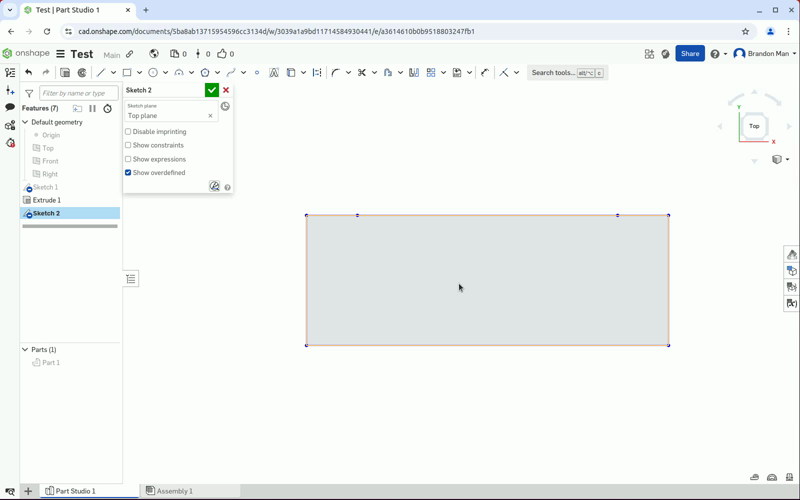
scroll(-6)
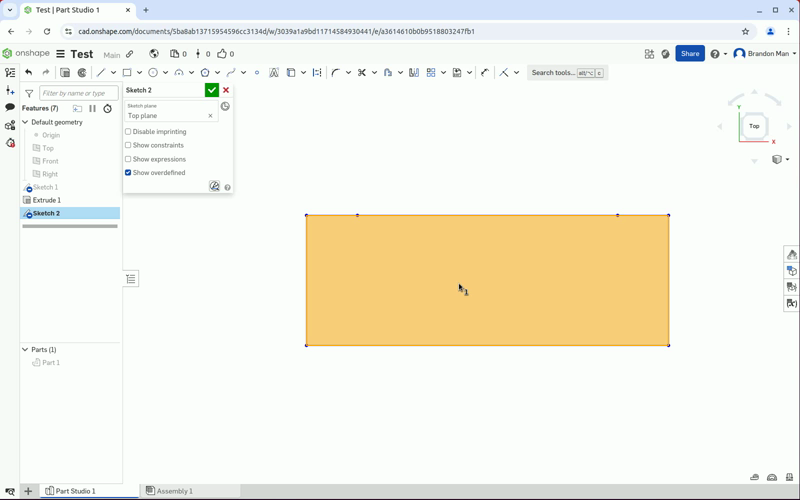
scroll(-6)
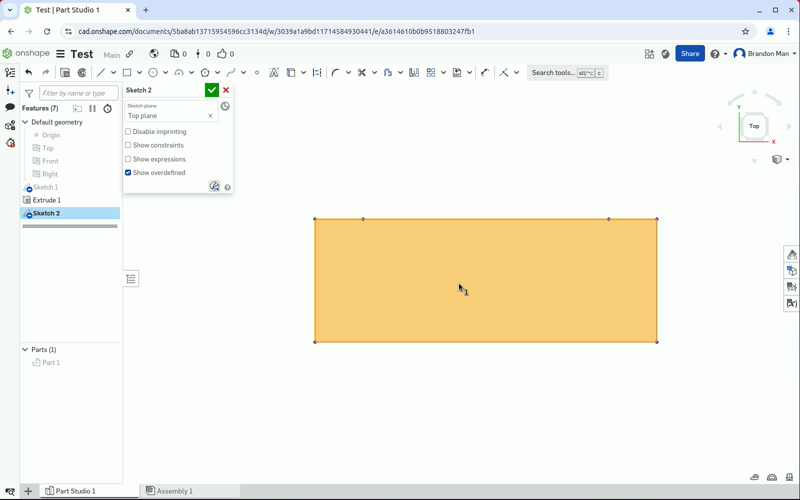
scroll(-6)
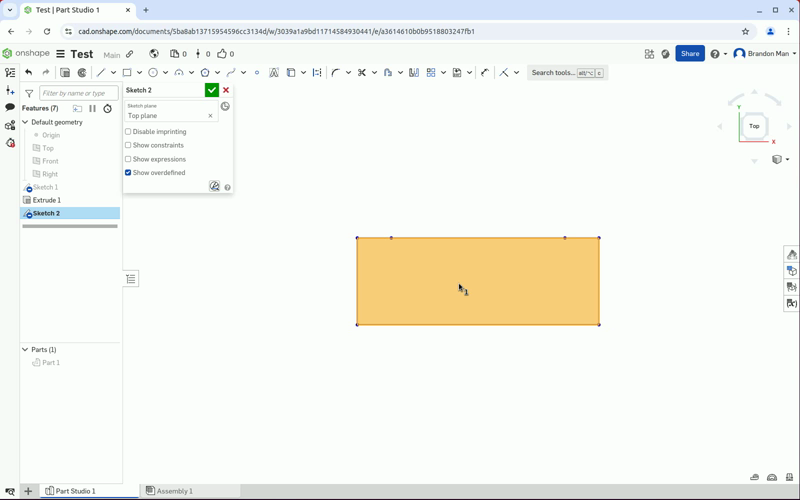
scroll(-6)
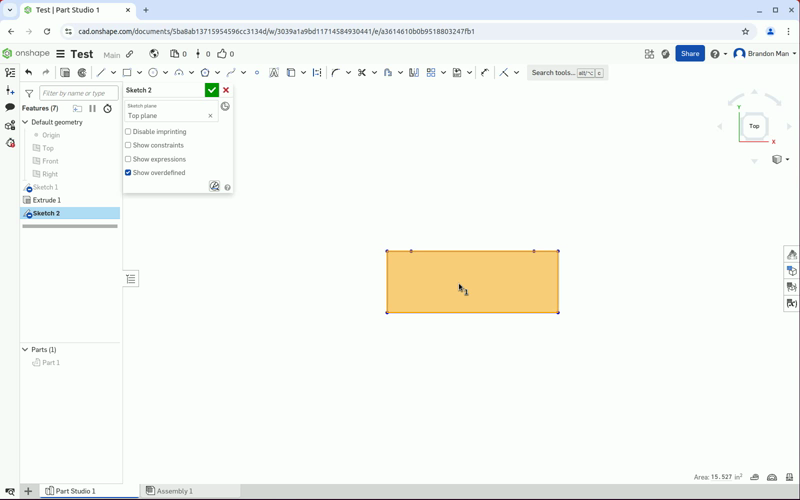
scroll(-6)
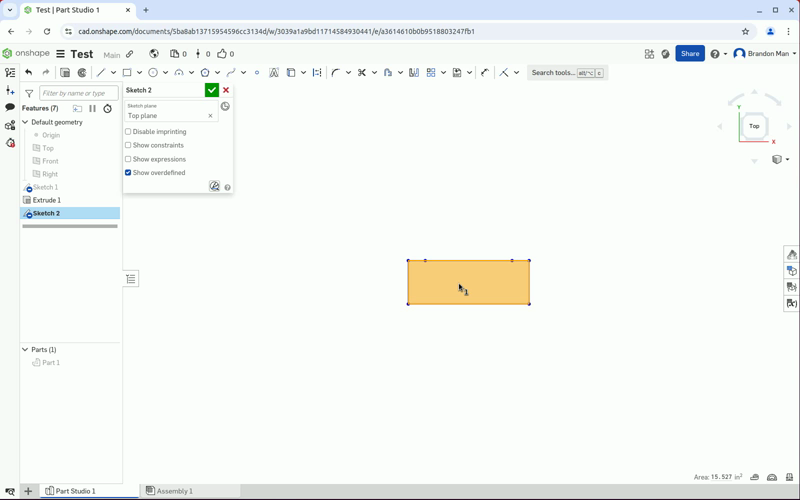
scroll(-6)
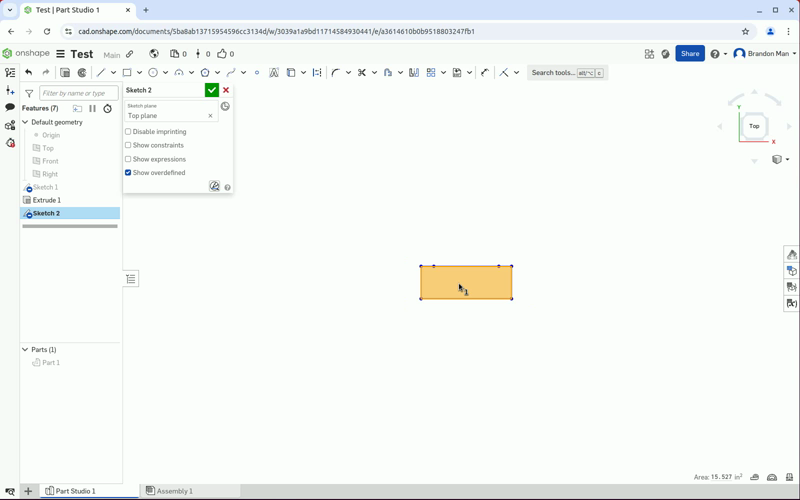
scroll(-6)
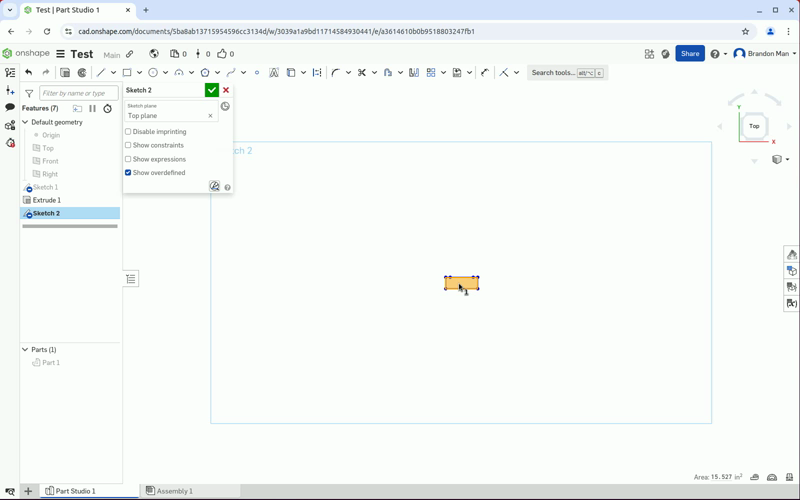
mouse_move(73, 352)
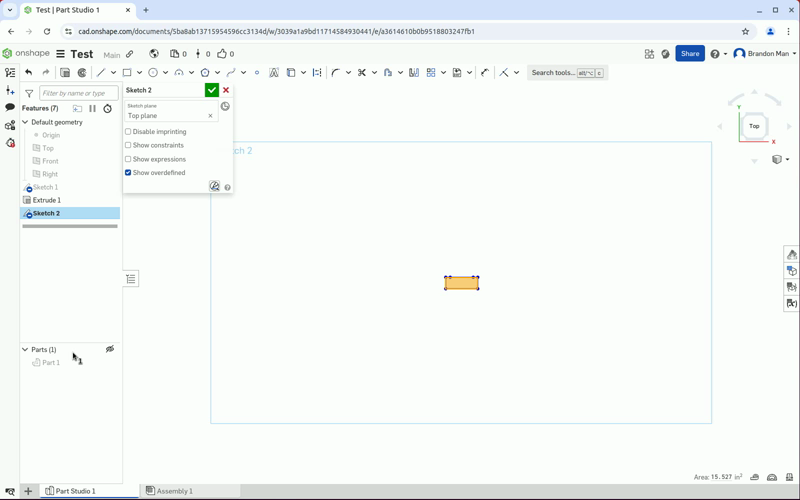
key(shift+y)
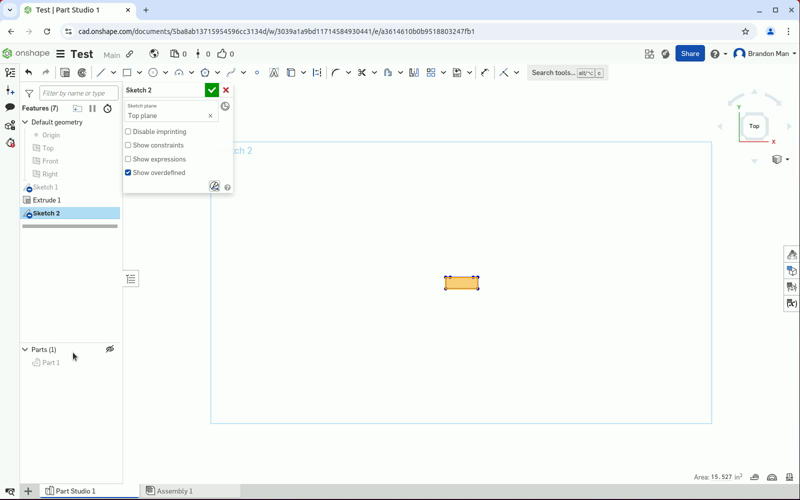
key(shift+e)
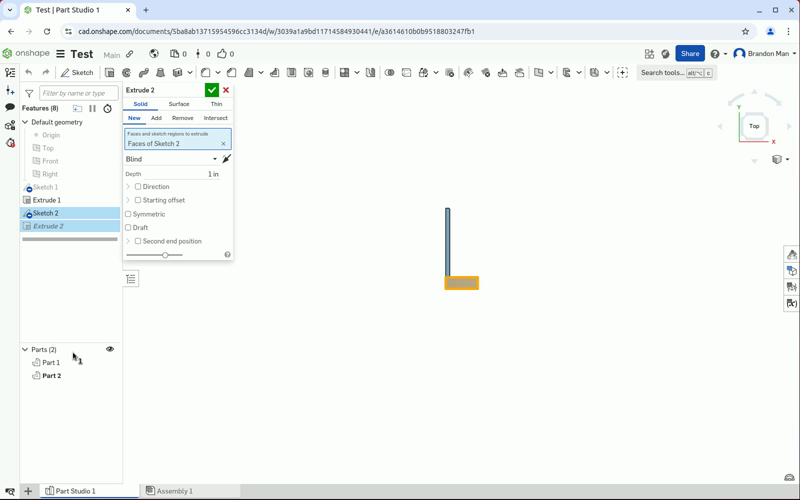
mouse_move(143, 106)
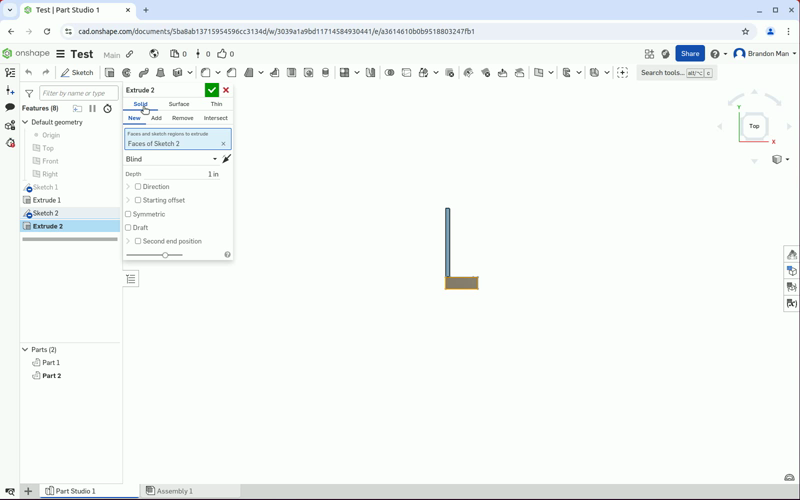
click(143, 106)
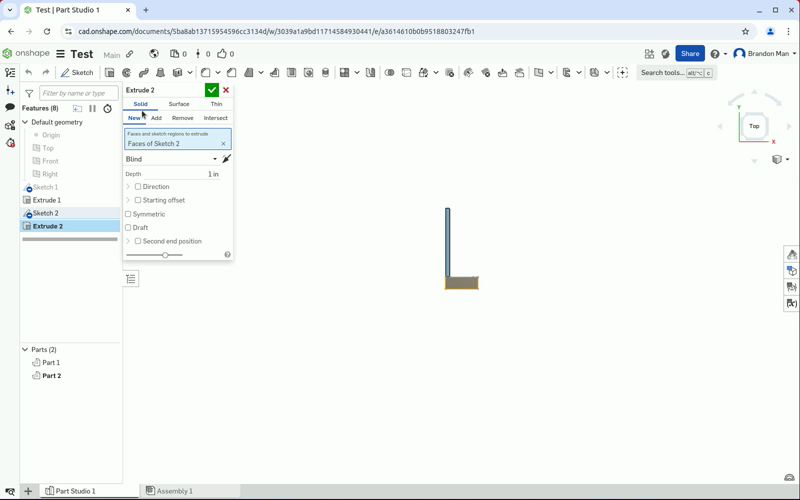
mouse_move(137, 120)
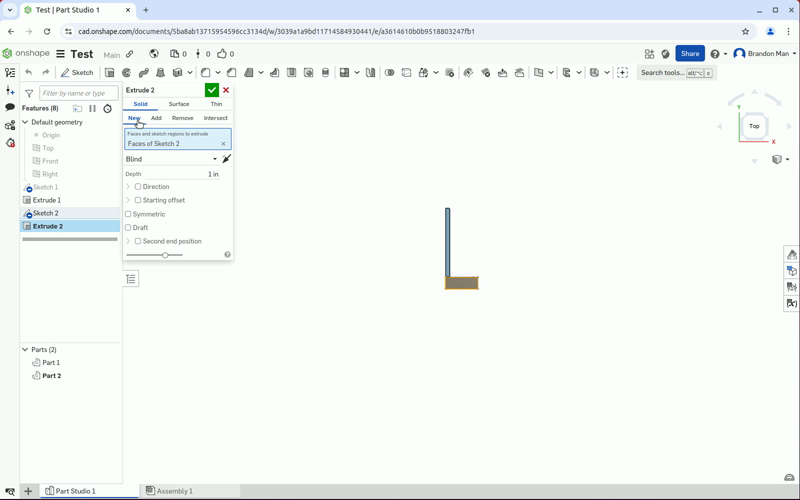
click(137, 120)
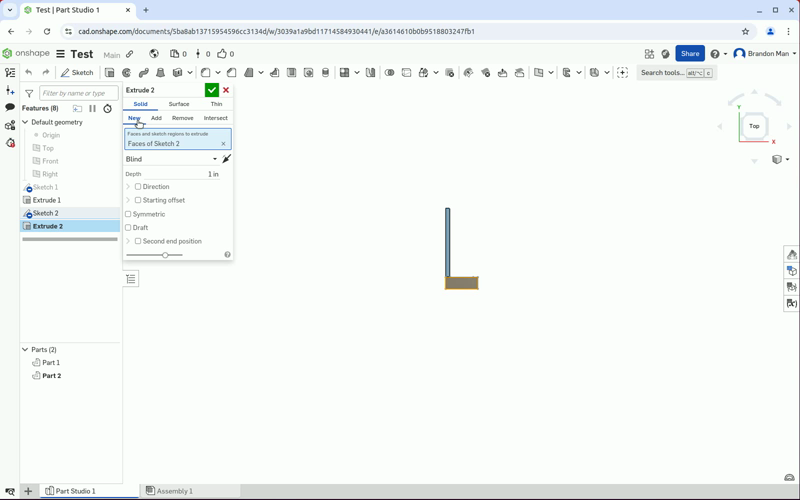
key(tab, 4)
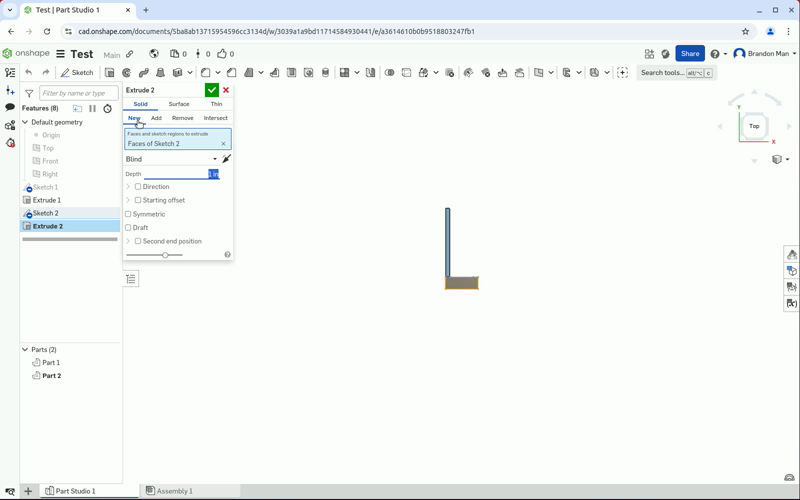
text(23.108)
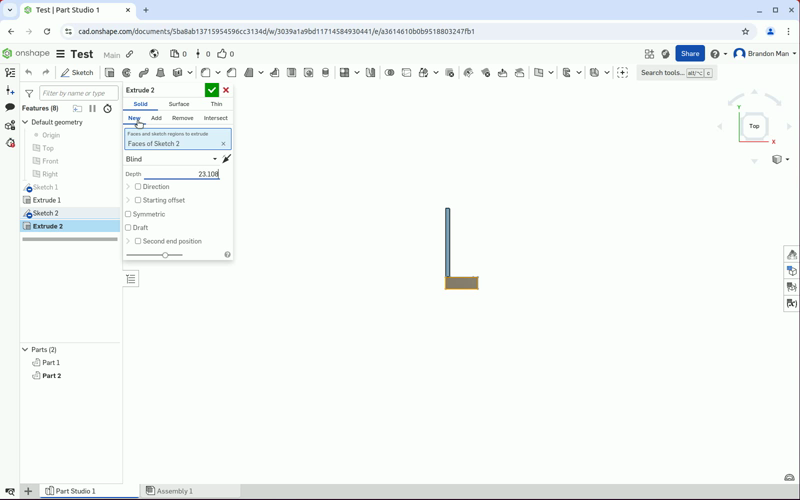
key(enter)
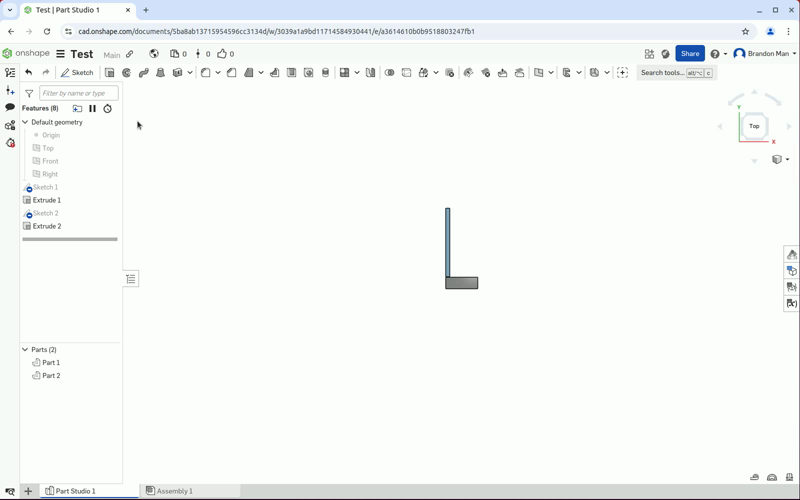
key(shift+h)
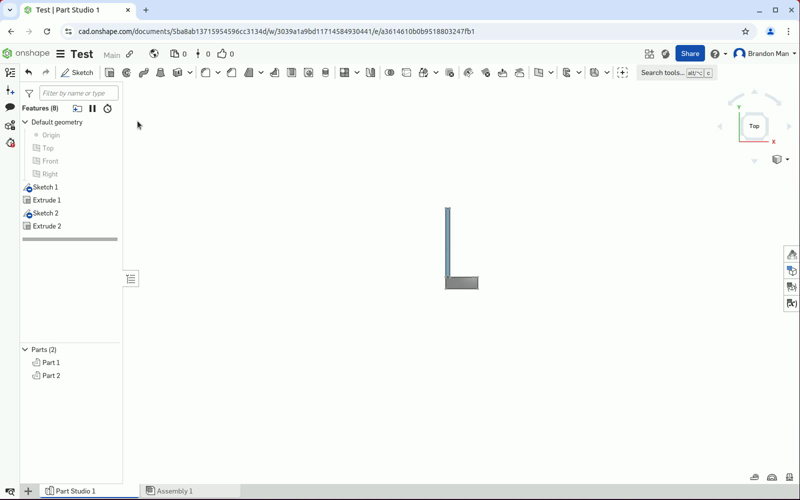
key(shift+h)
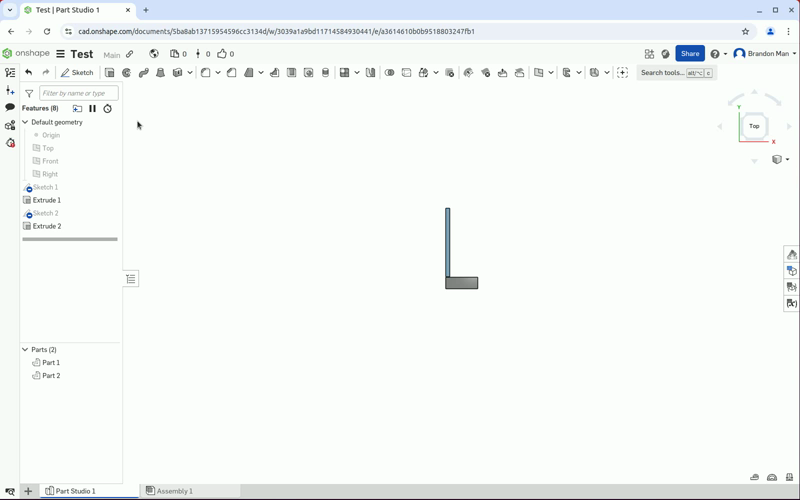
mouse_move(73, 189)
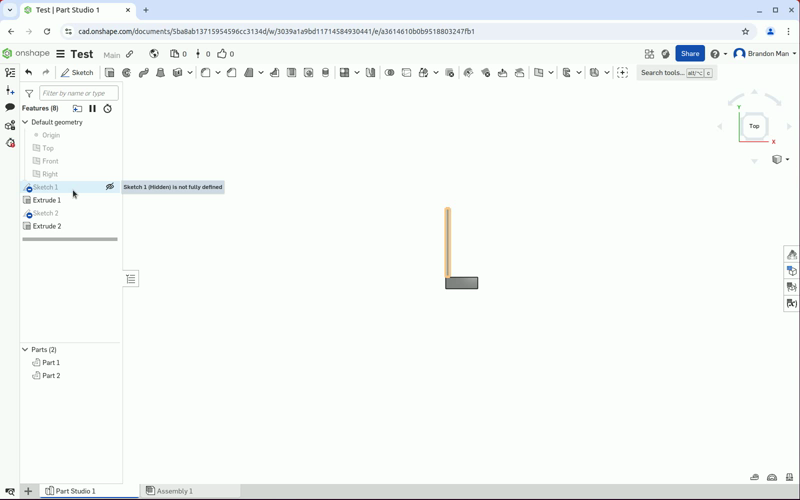
click(73, 189)
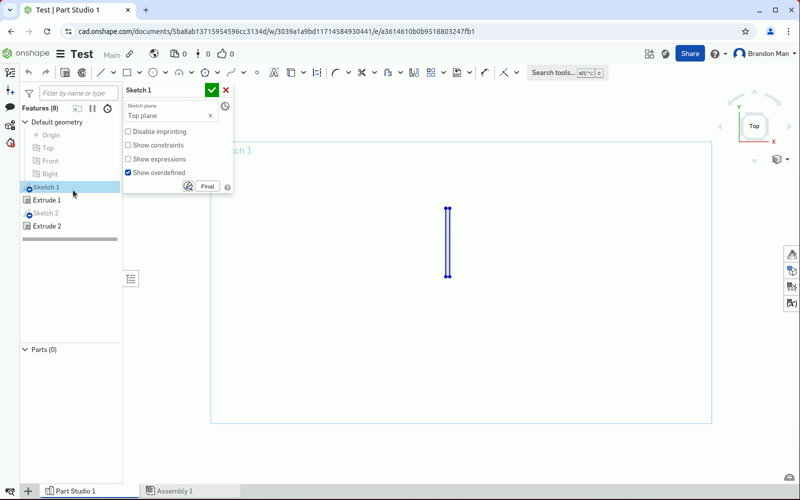
mouse_move(229, 92)
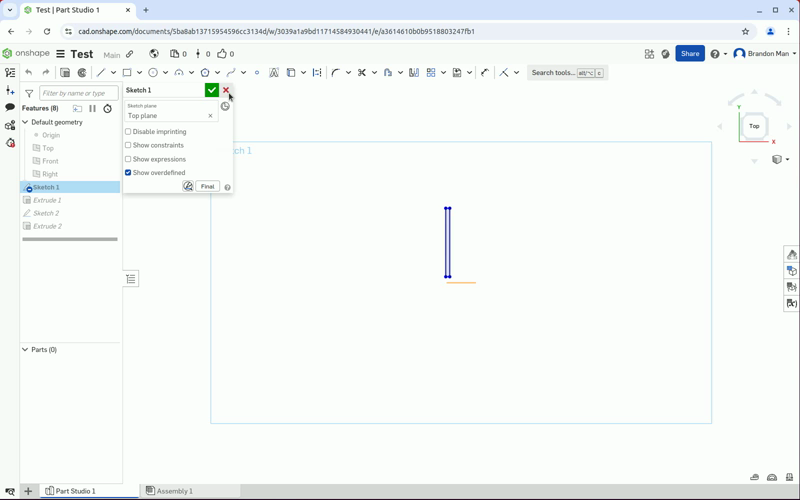
click(229, 92)
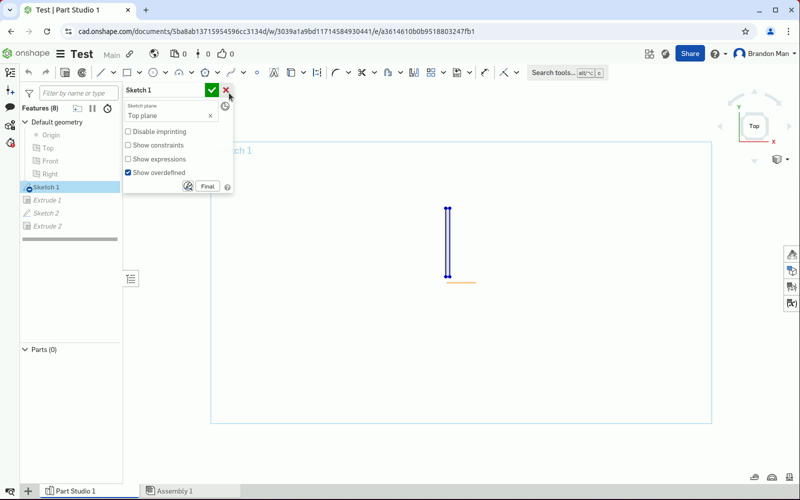
key(shift+s)
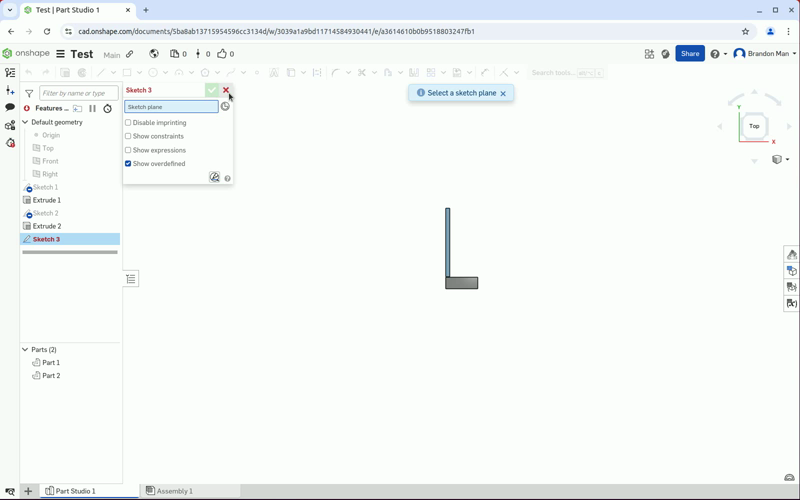
mouse_move(73, 150)
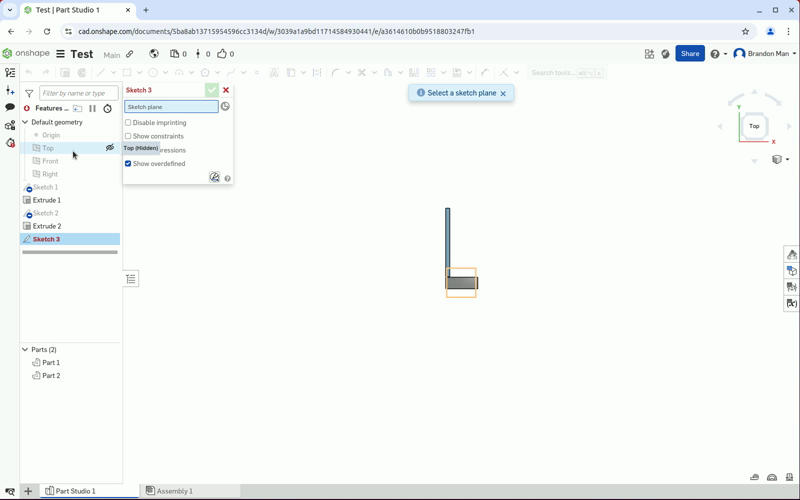
click(73, 150)
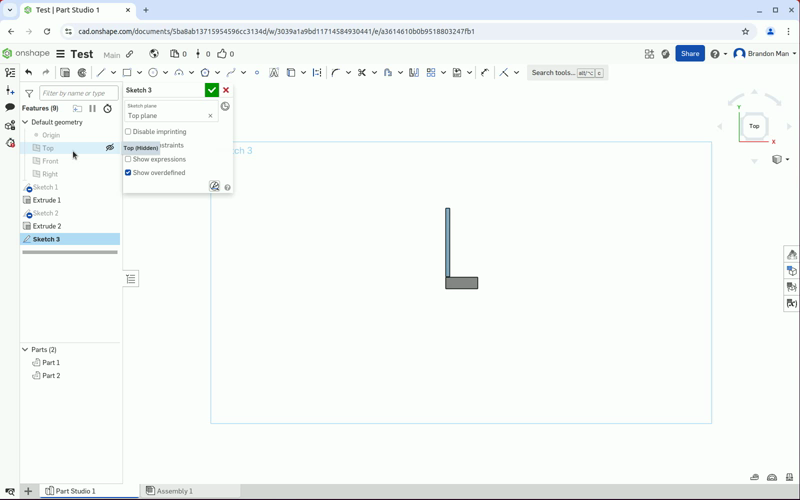
mouse_move(73, 352)
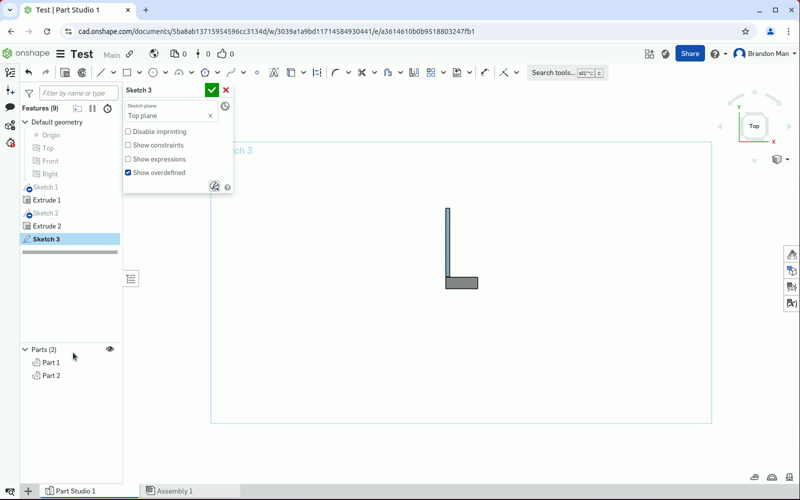
key(y)
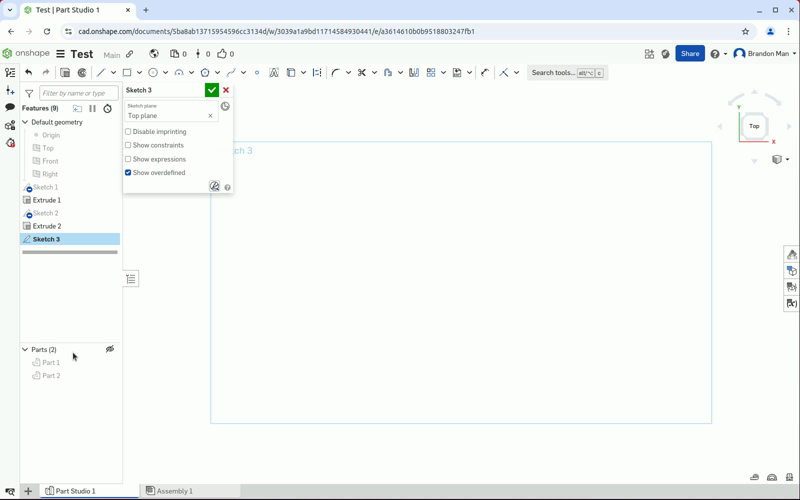
key(l)
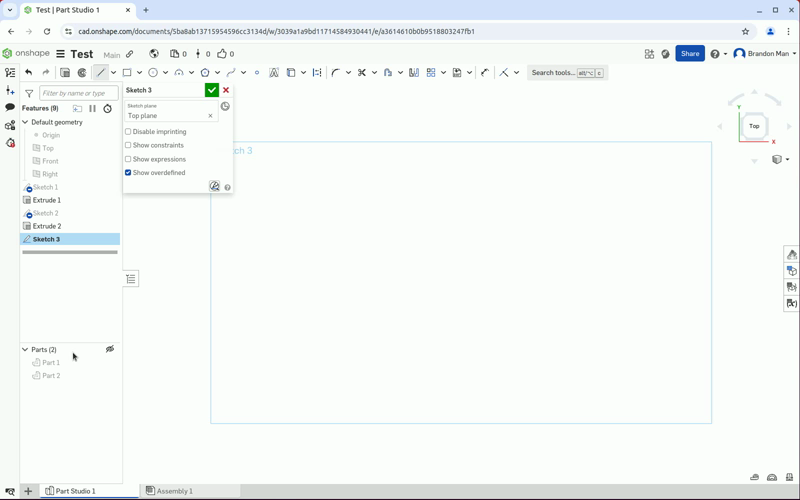
key_down(shift)
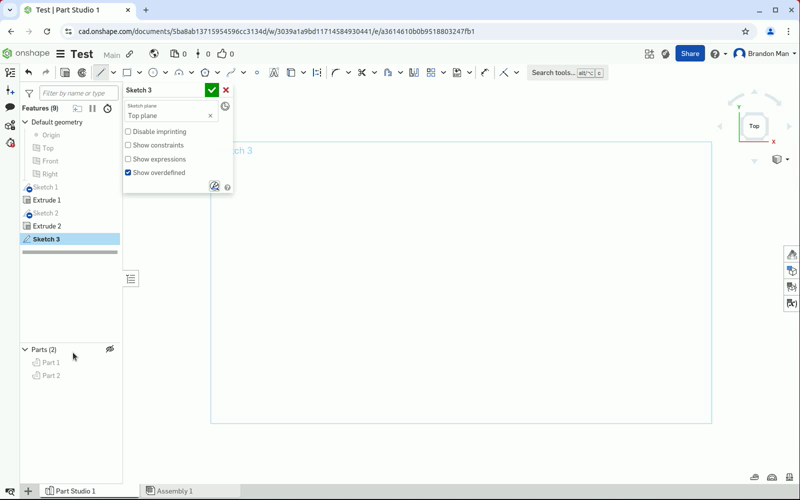
mouse_move(472, 276)
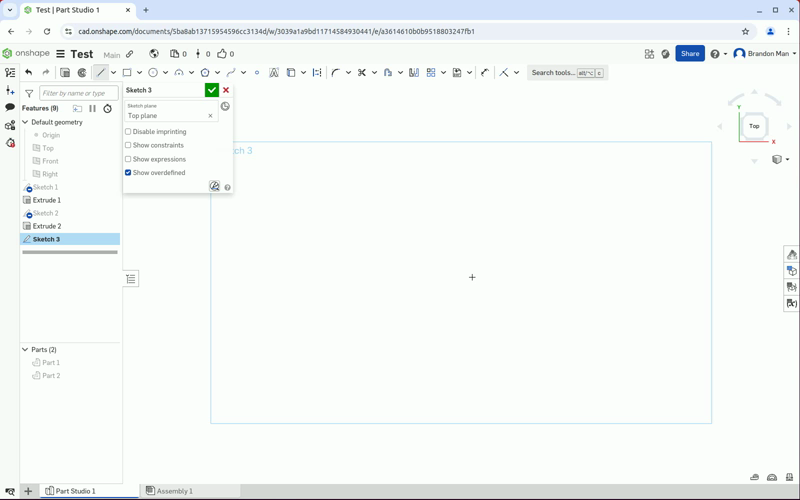
click(472, 276)
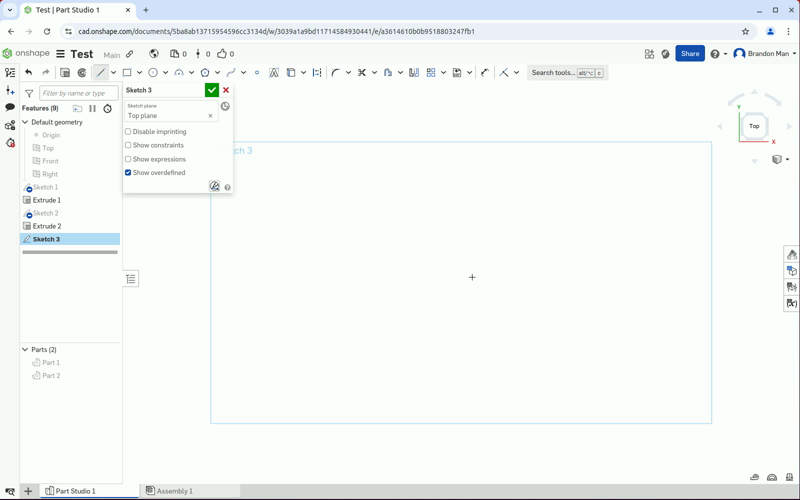
key_up(shift)
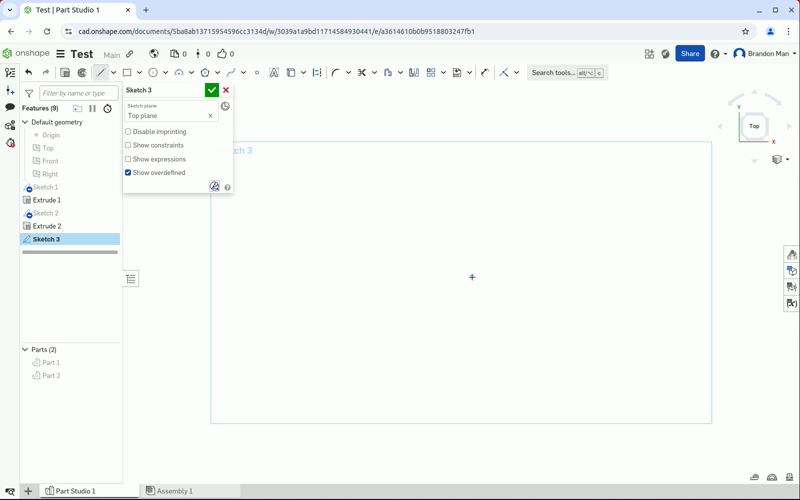
key_down(shift)
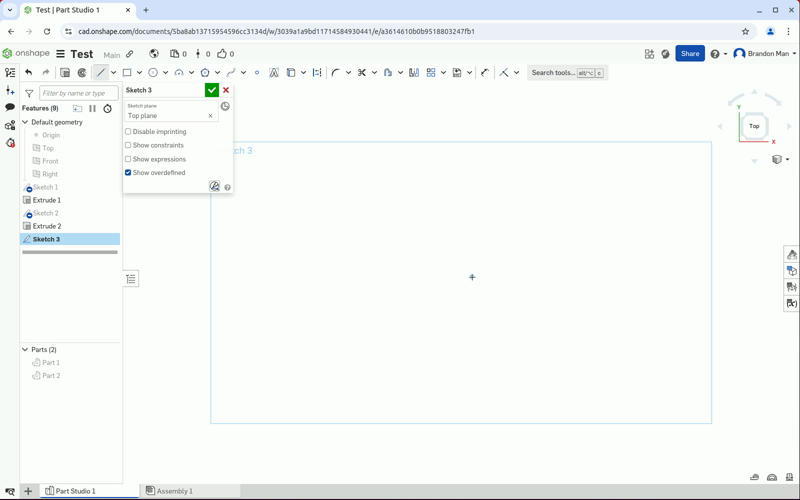
mouse_move(502, 276)
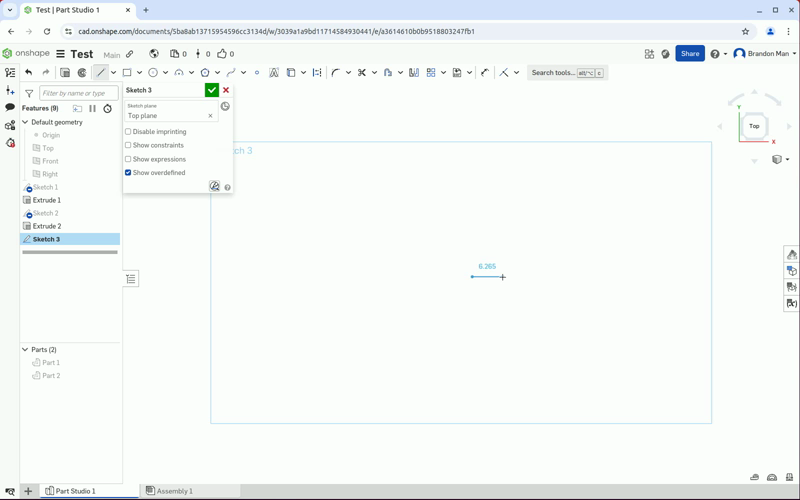
mouse_move(477, 276)
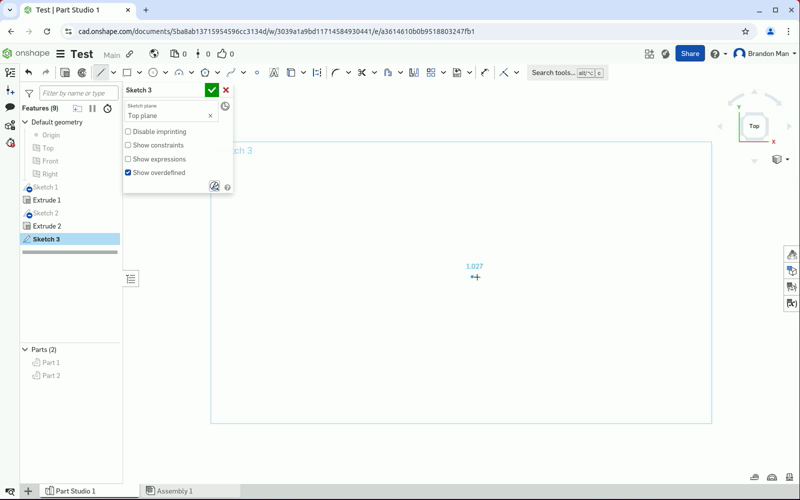
scroll(6)
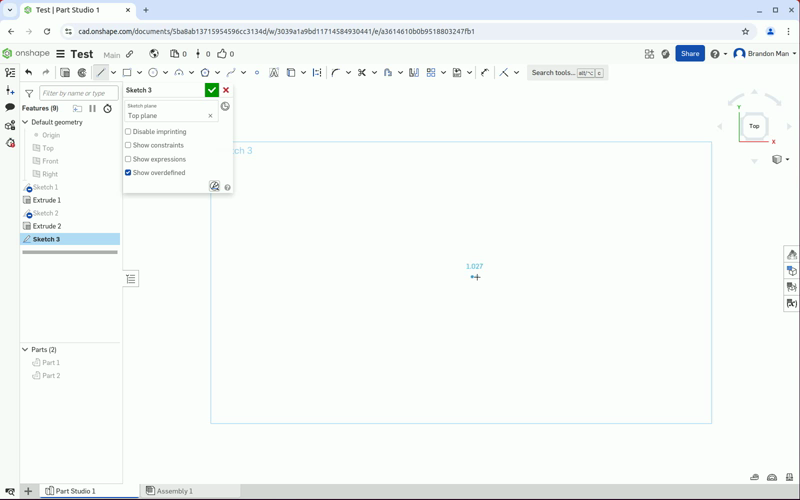
scroll(6)
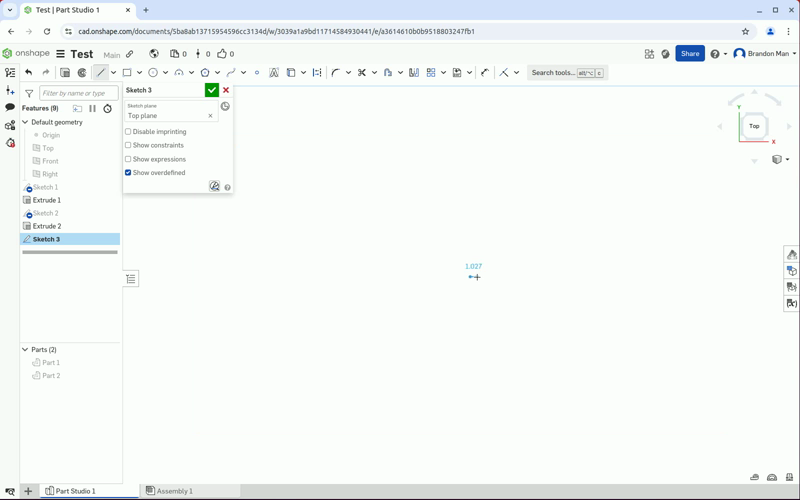
scroll(6)
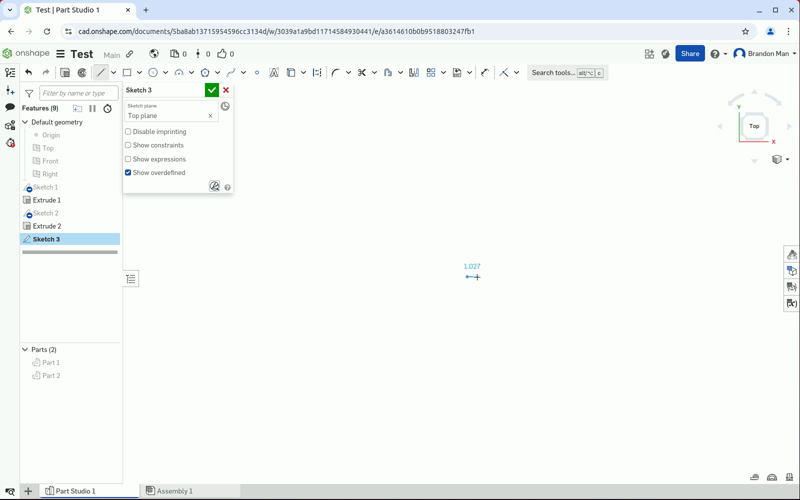
scroll(6)
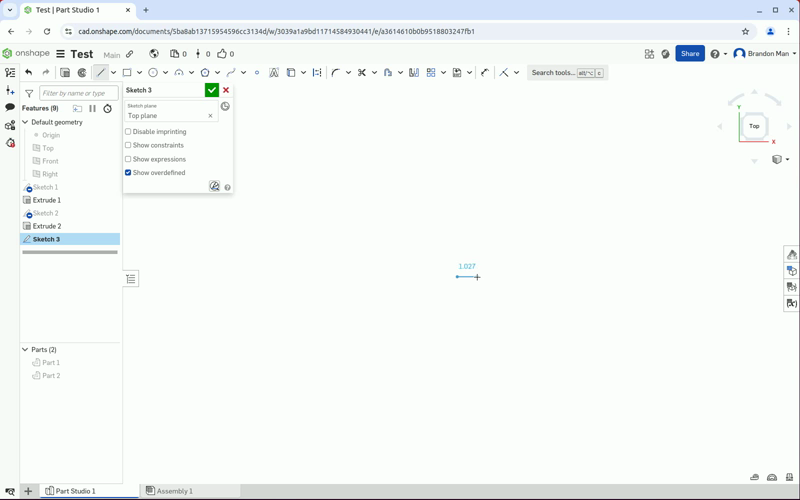
scroll(6)
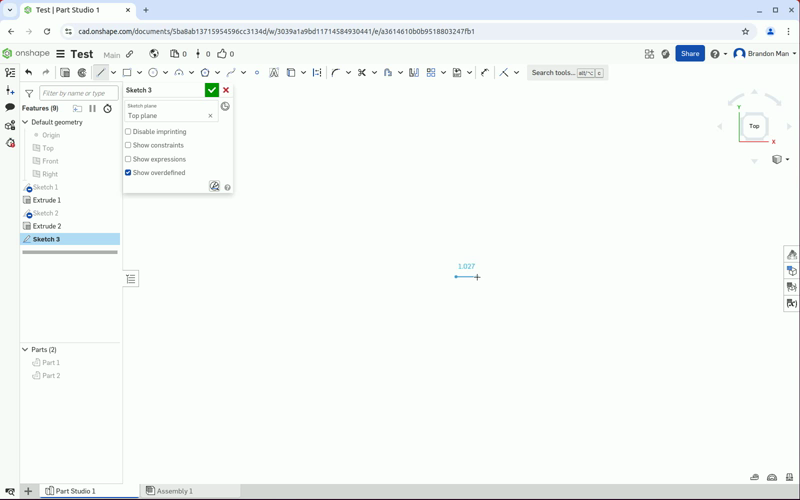
scroll(6)
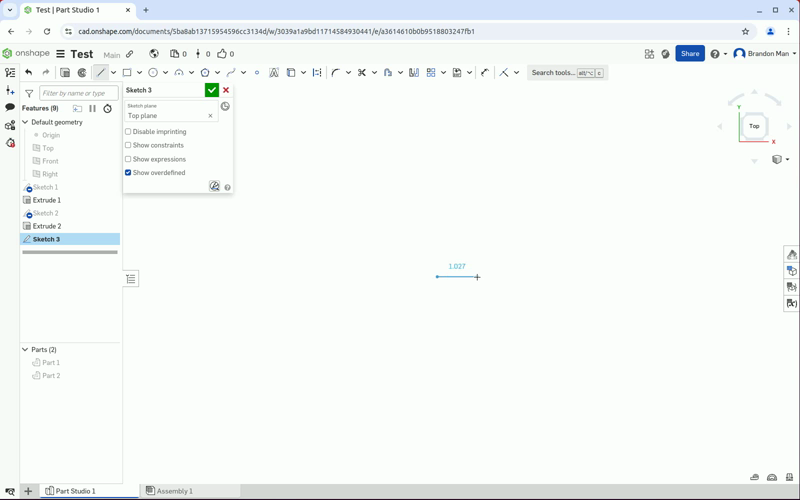
scroll(6)
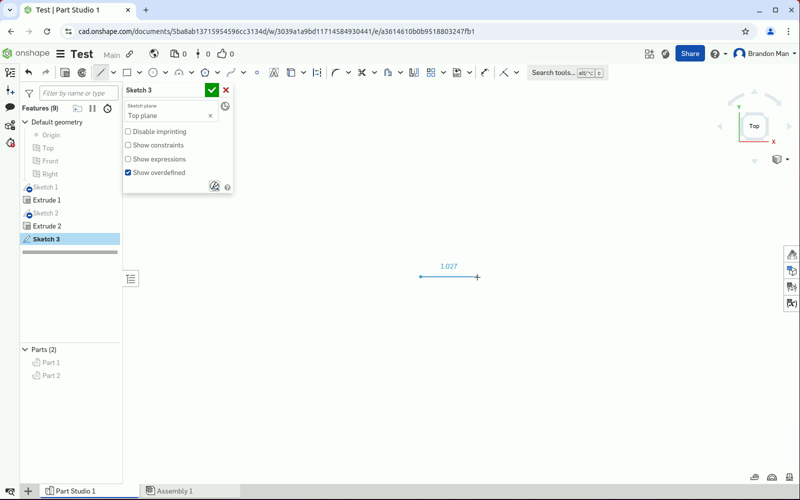
click(477, 276)
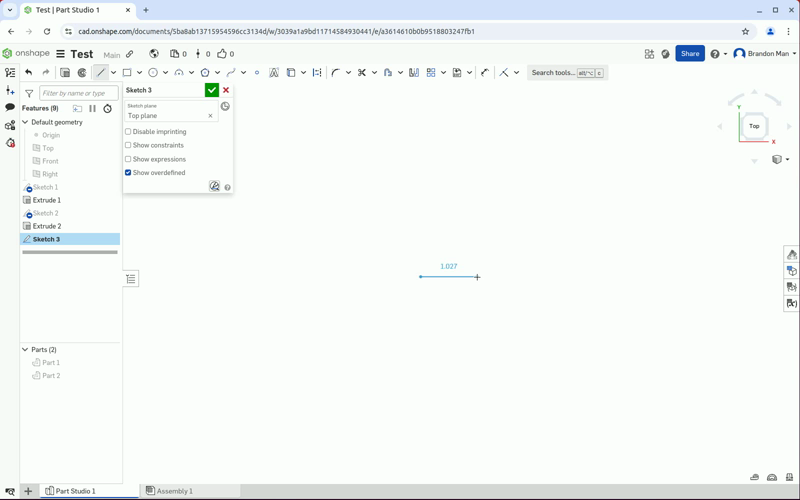
scroll(-6)
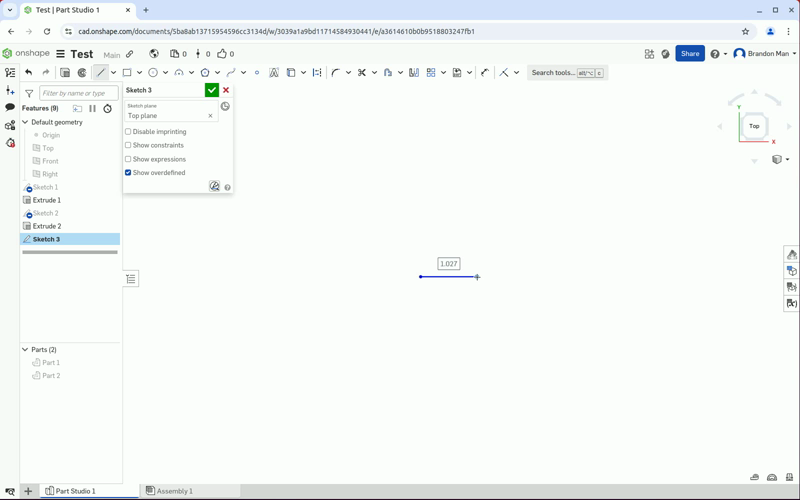
scroll(-6)
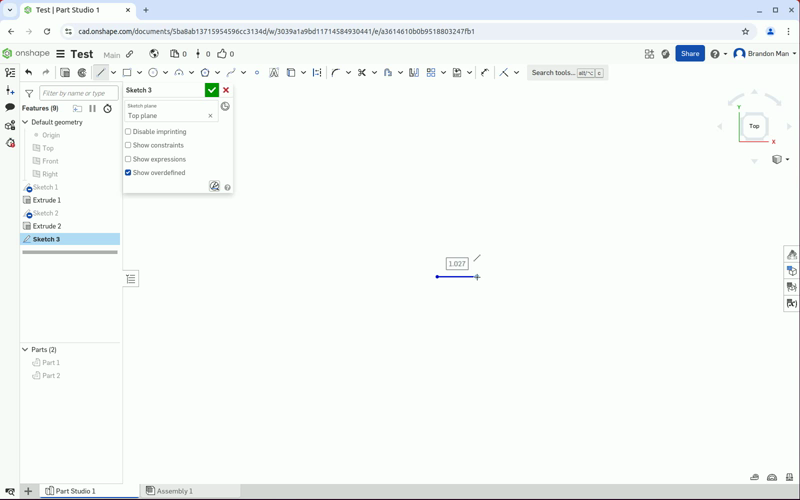
scroll(-6)
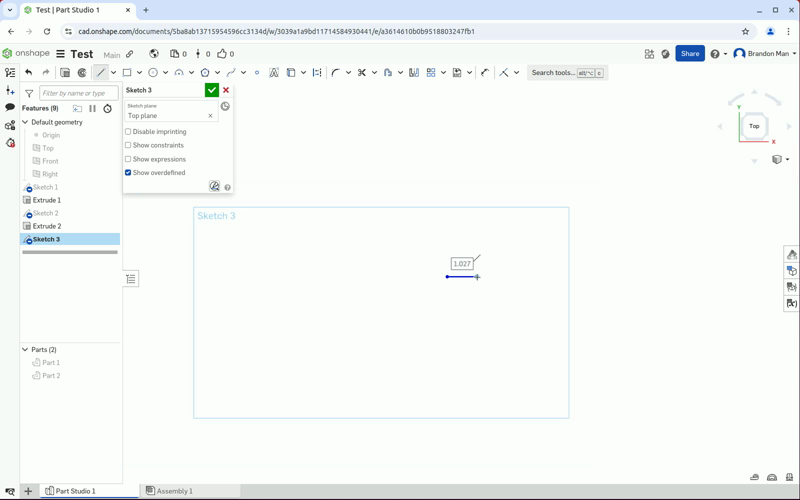
scroll(-6)
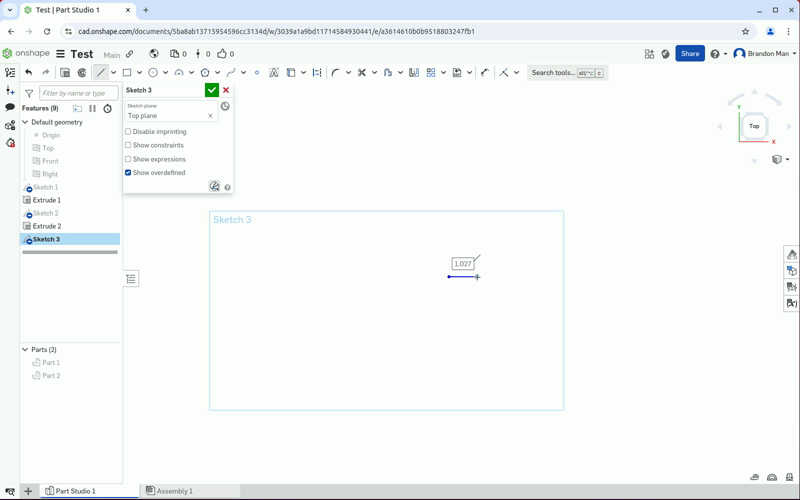
scroll(-6)
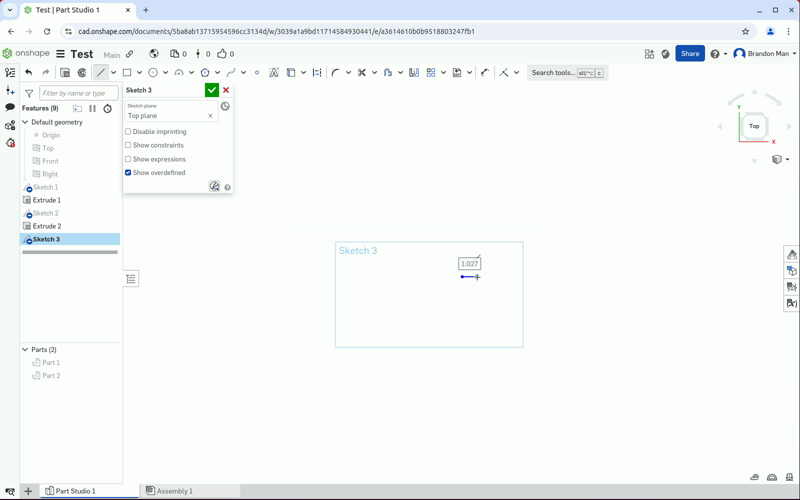
scroll(-6)
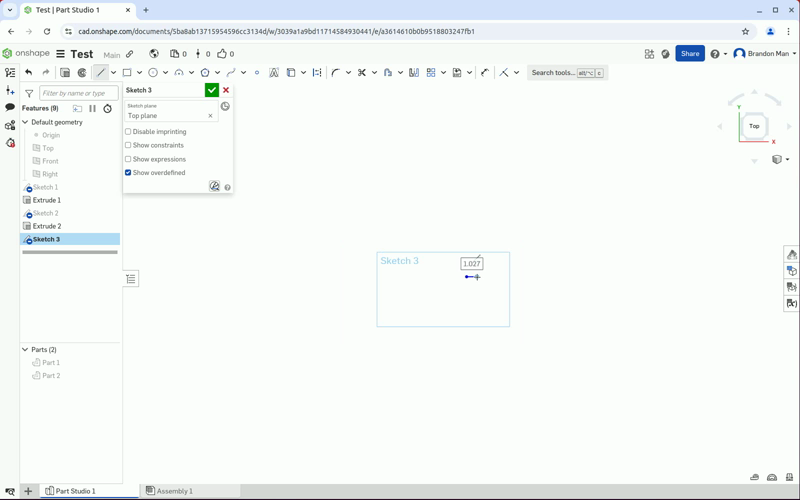
scroll(-6)
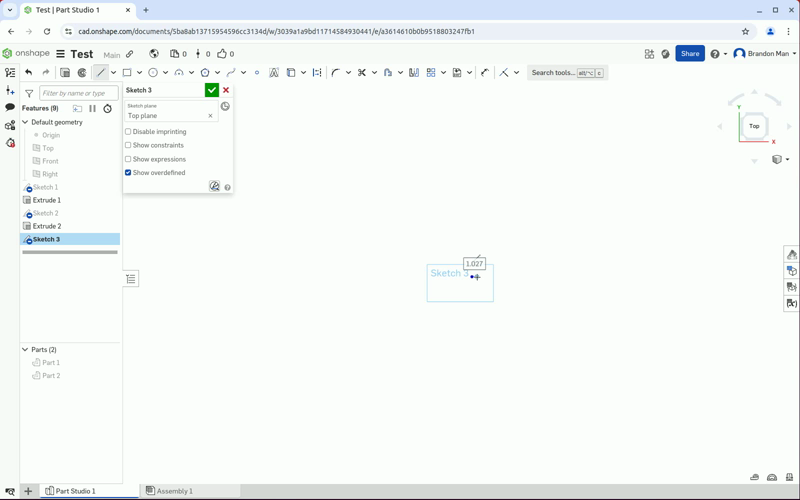
key_up(shift)
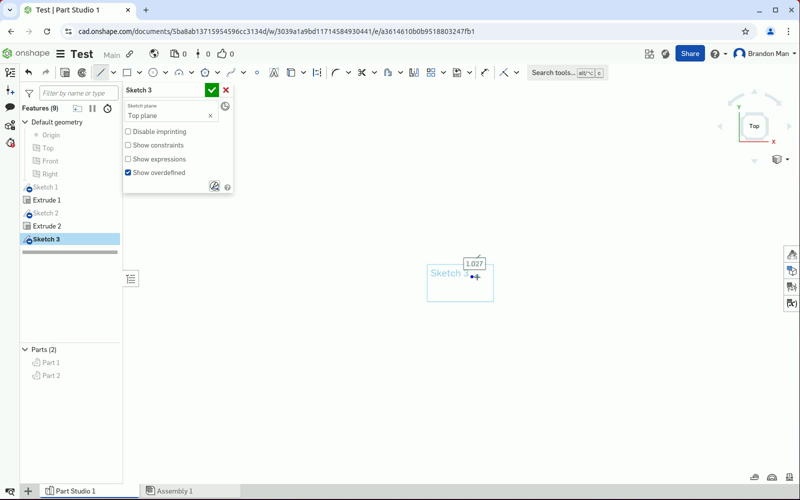
key_down(shift)
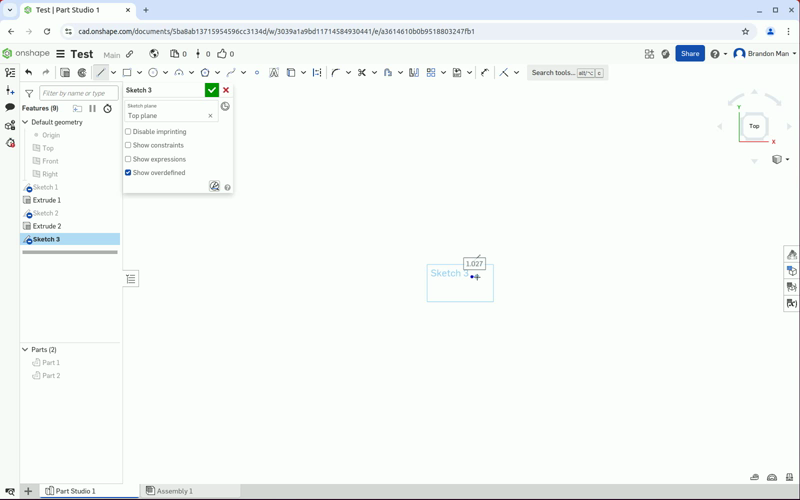
mouse_move(507, 276)
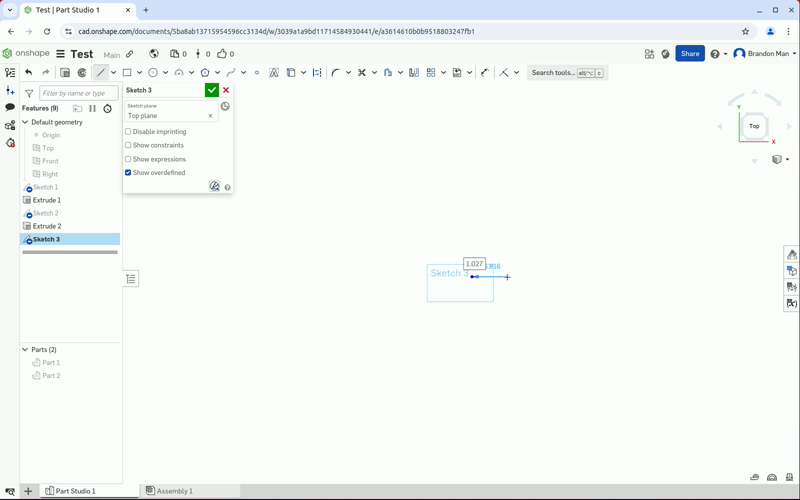
mouse_move(477, 231)
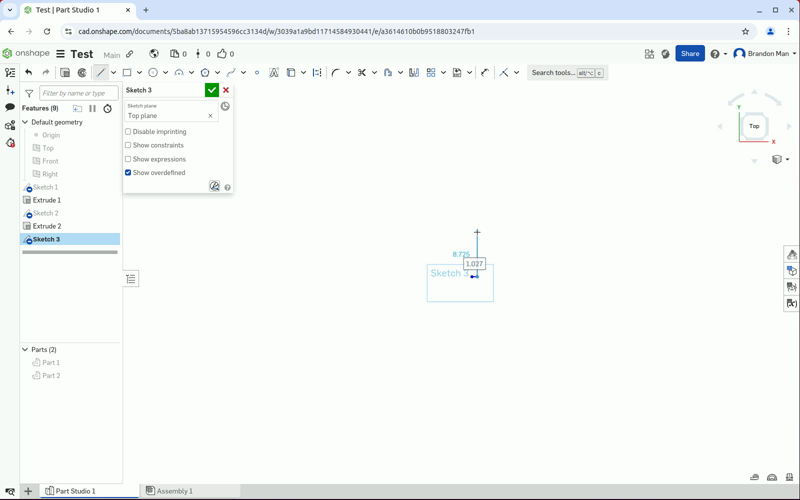
click(477, 231)
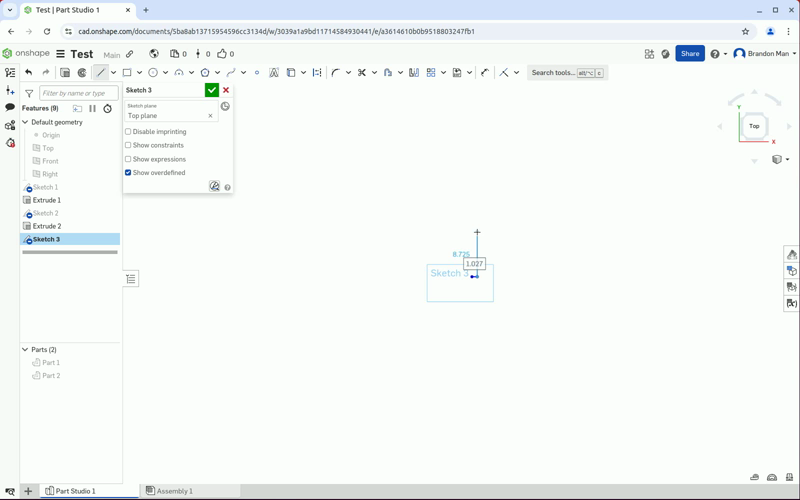
key_up(shift)
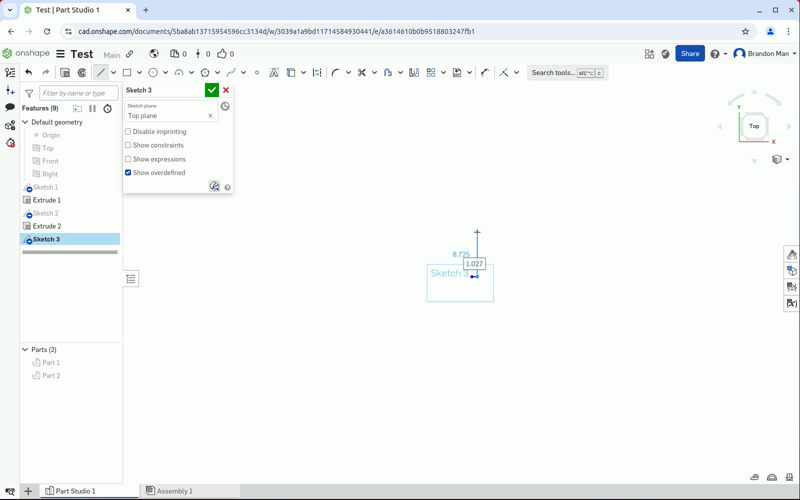
key_down(shift)
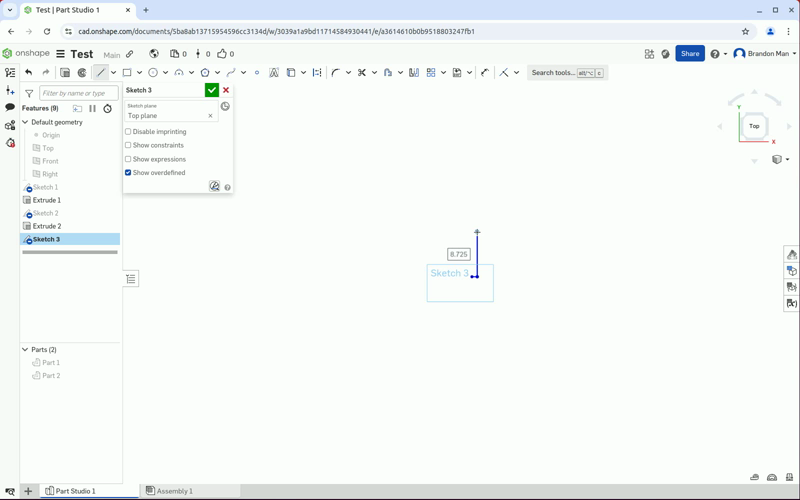
mouse_move(507, 231)
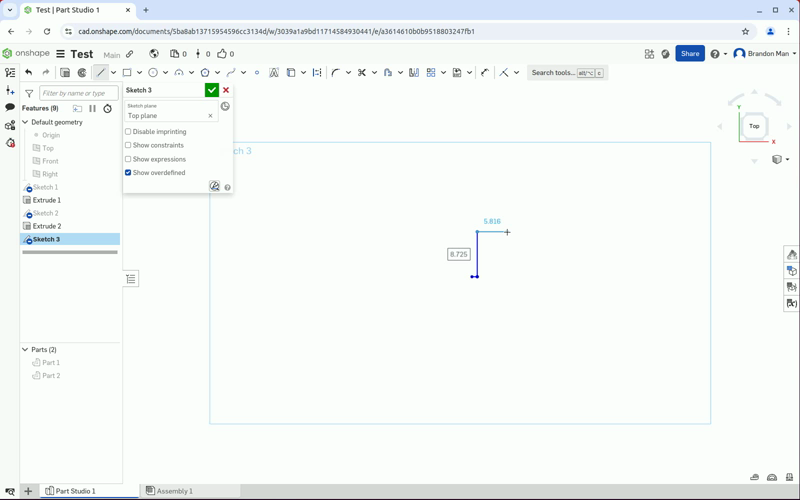
mouse_move(472, 231)
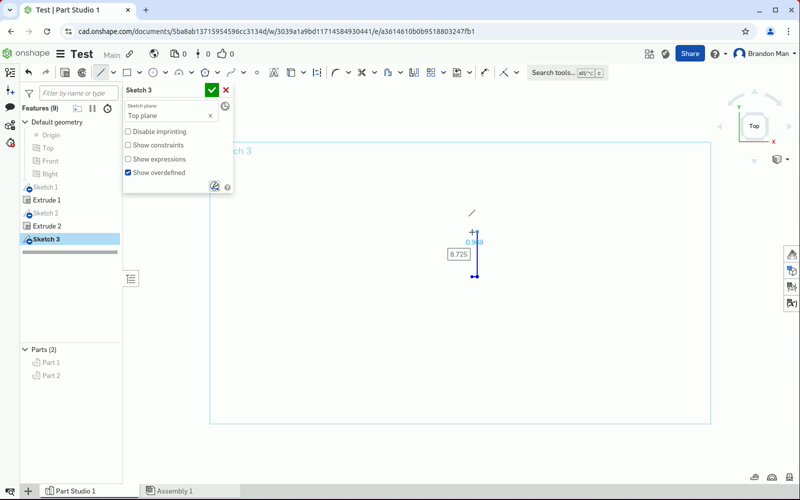
scroll(6)
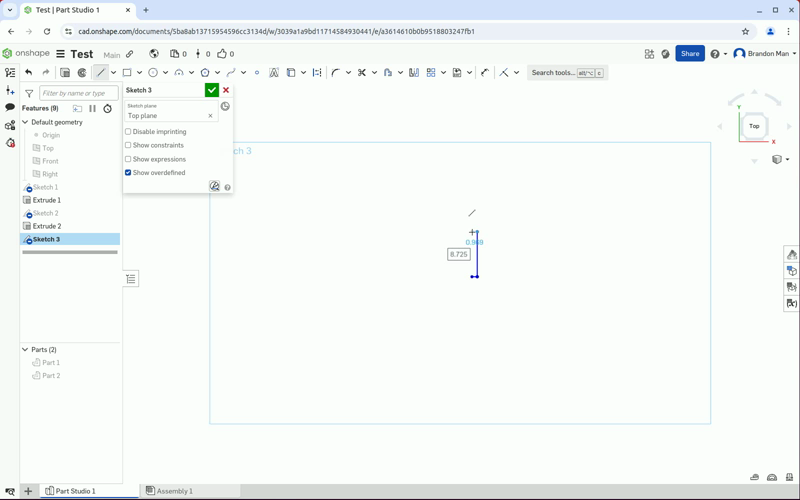
scroll(6)
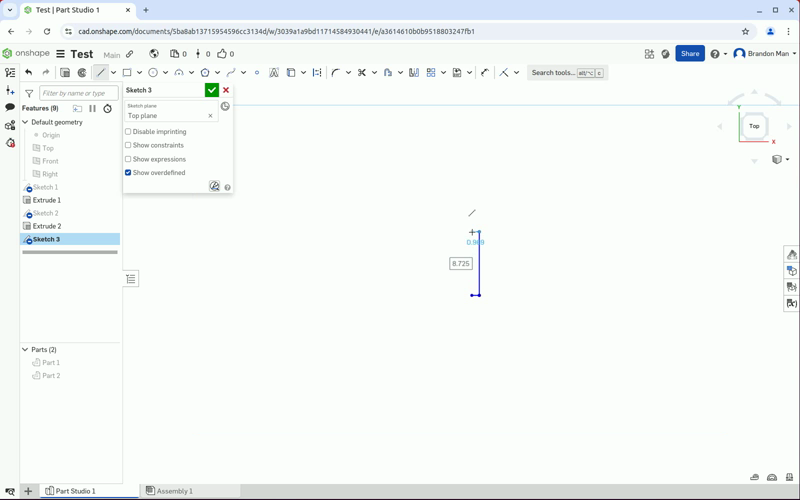
scroll(6)
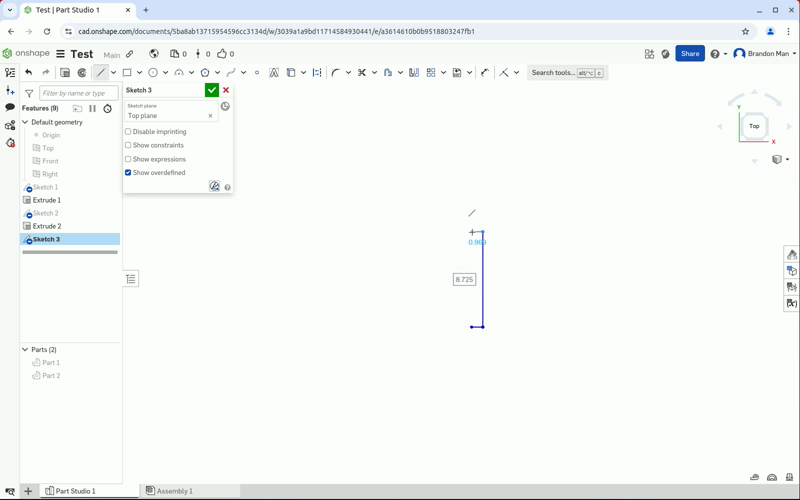
scroll(6)
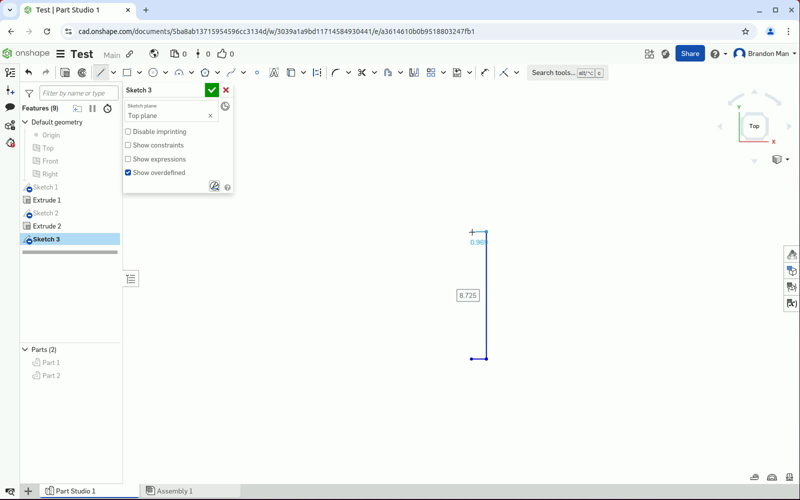
scroll(6)
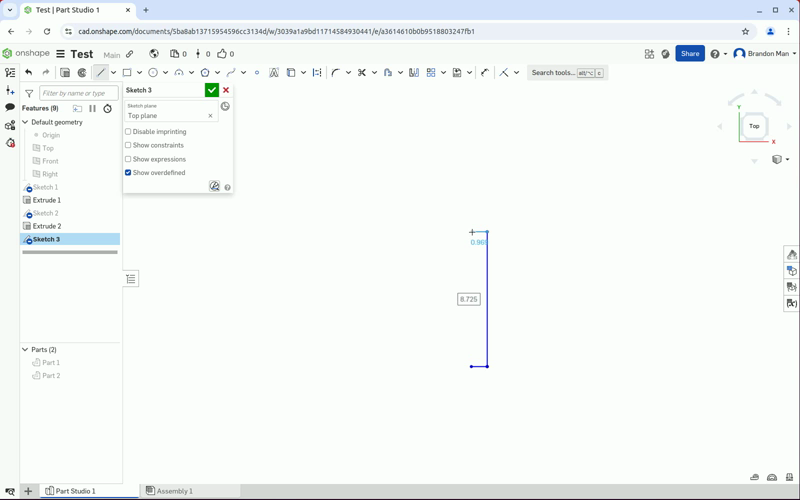
scroll(6)
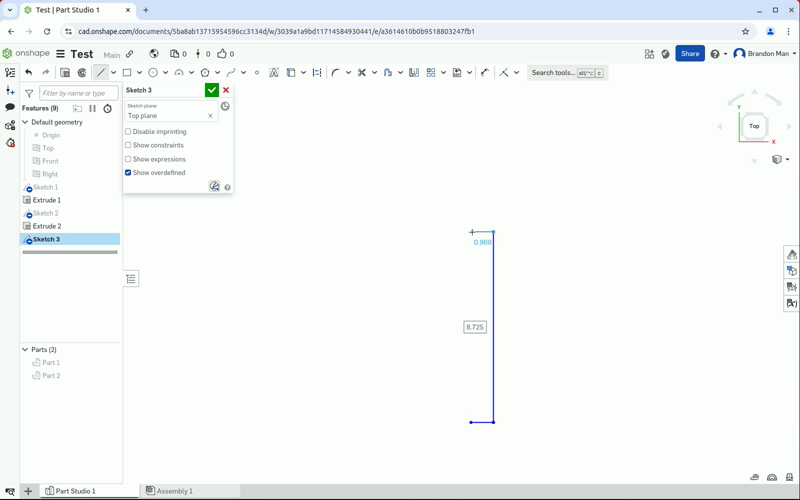
scroll(6)
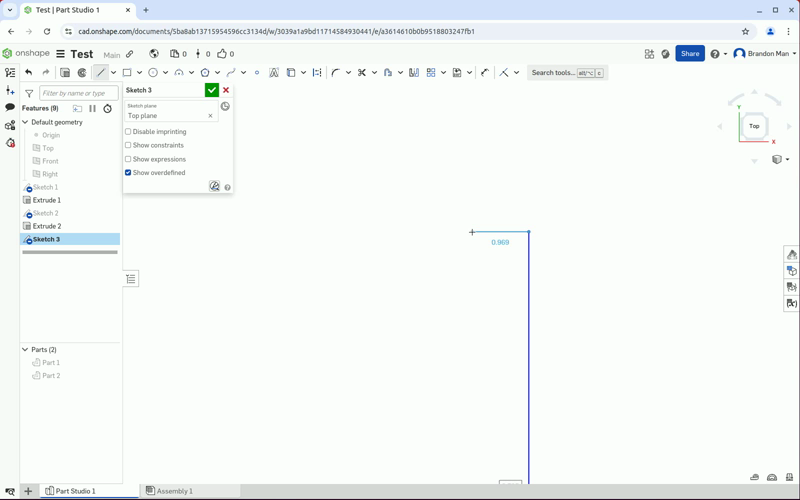
click(472, 231)
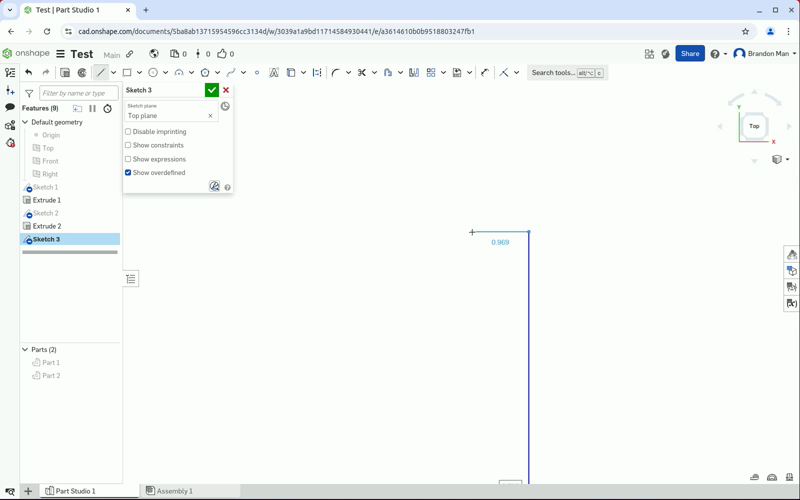
scroll(-6)
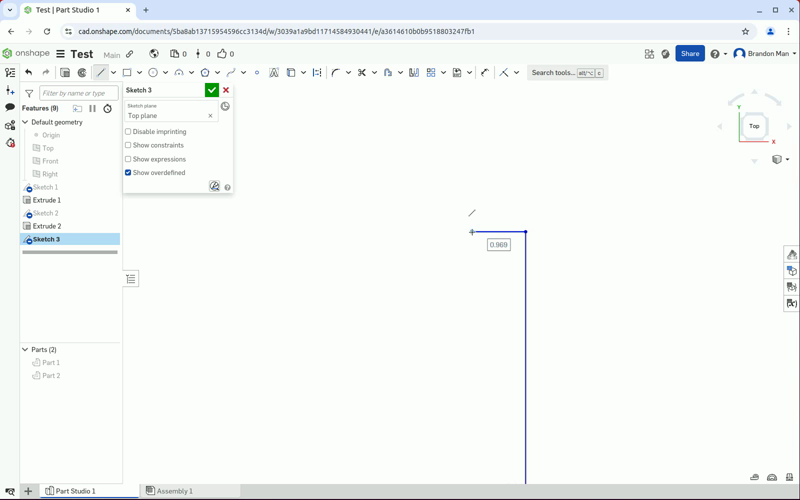
scroll(-6)
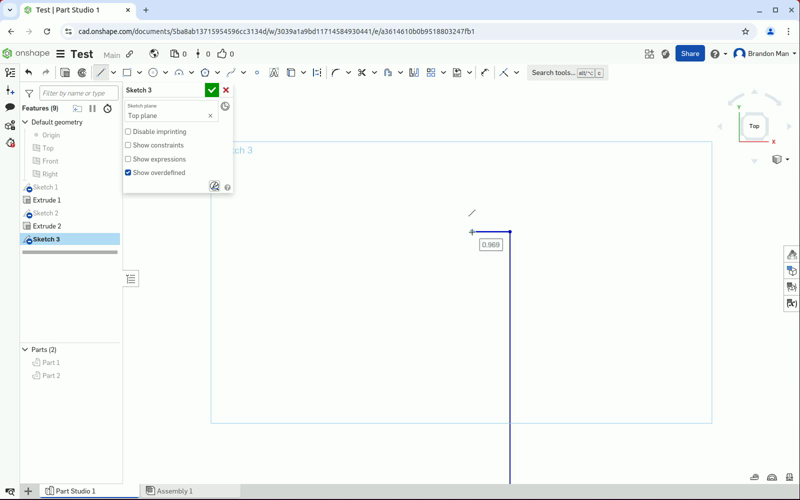
scroll(-6)
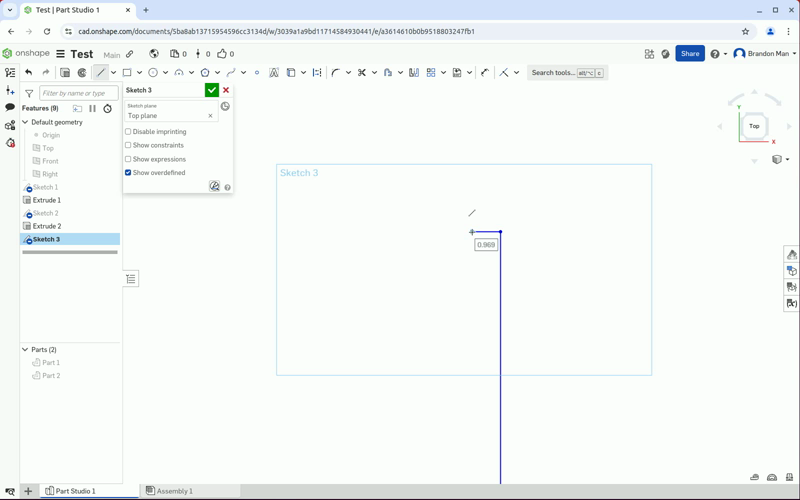
scroll(-6)
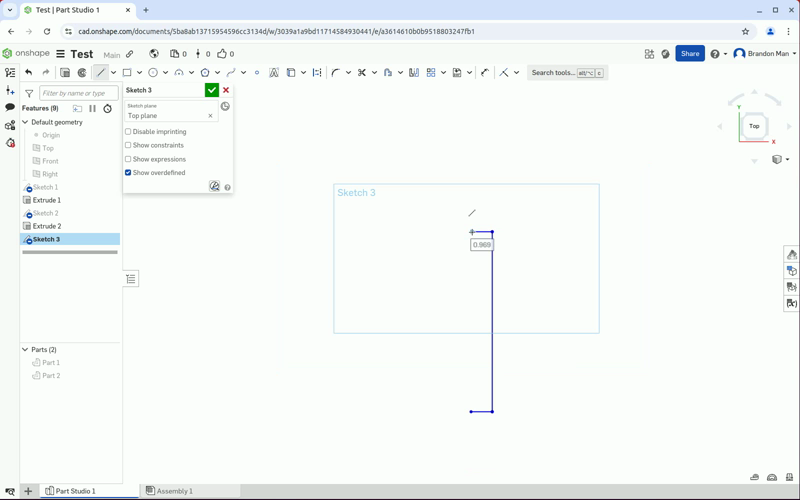
scroll(-6)
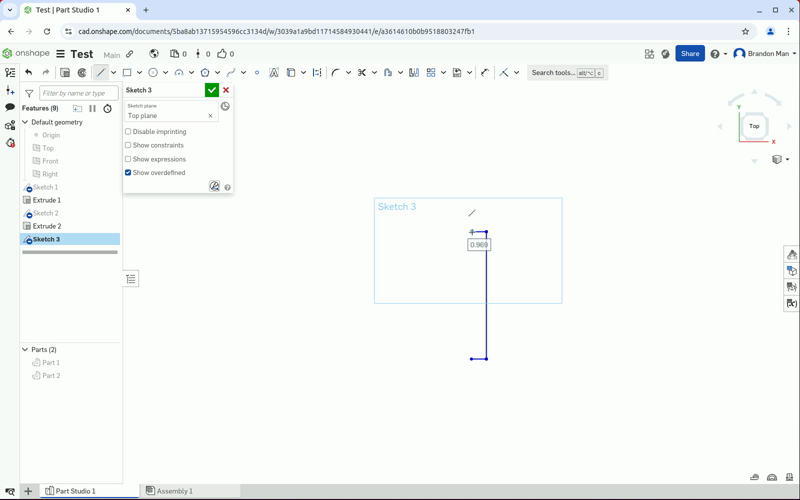
scroll(-6)
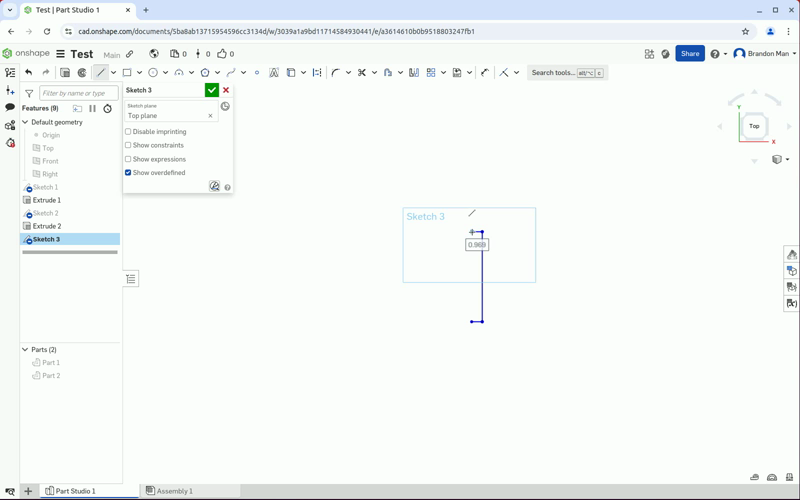
scroll(-6)
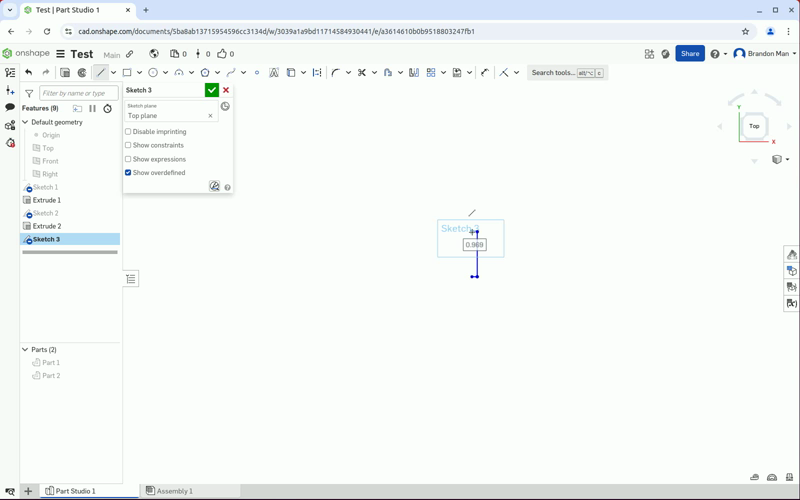
key_up(shift)
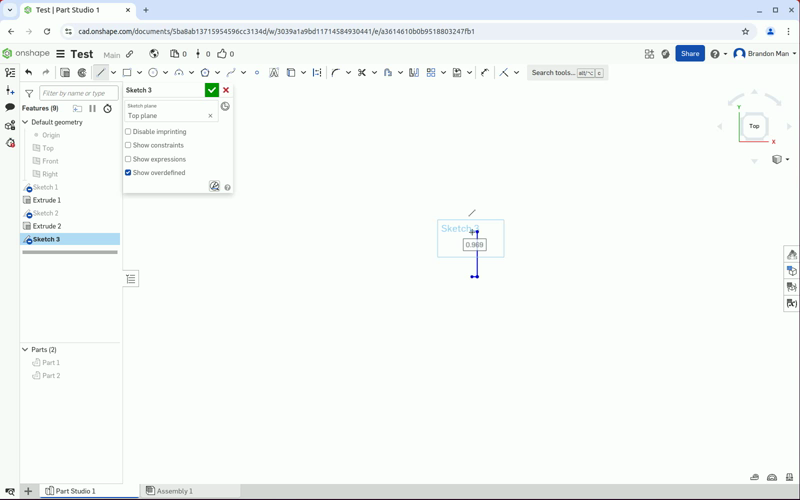
mouse_move(502, 231)
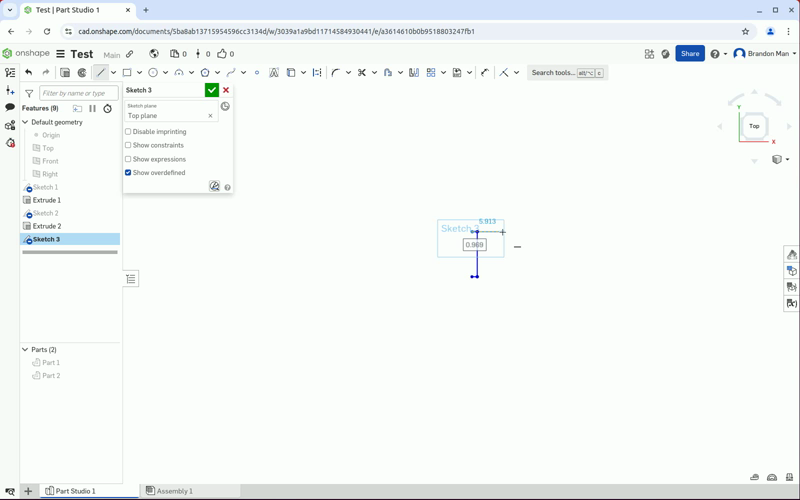
key_down(shift)
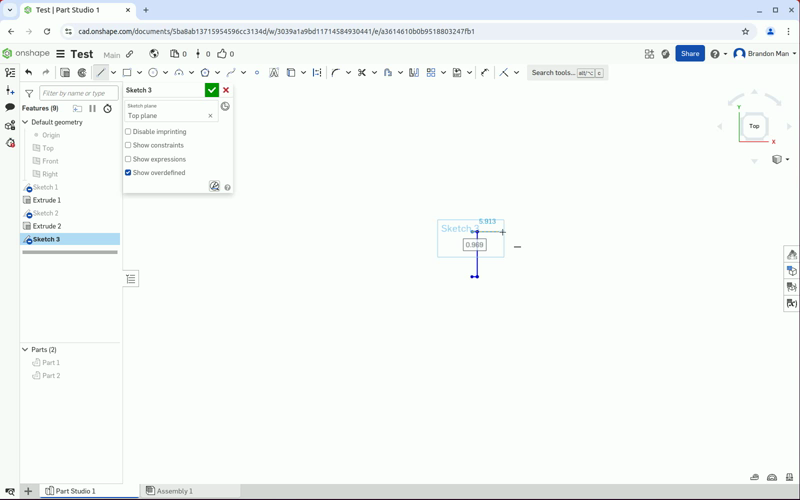
mouse_move(472, 276)
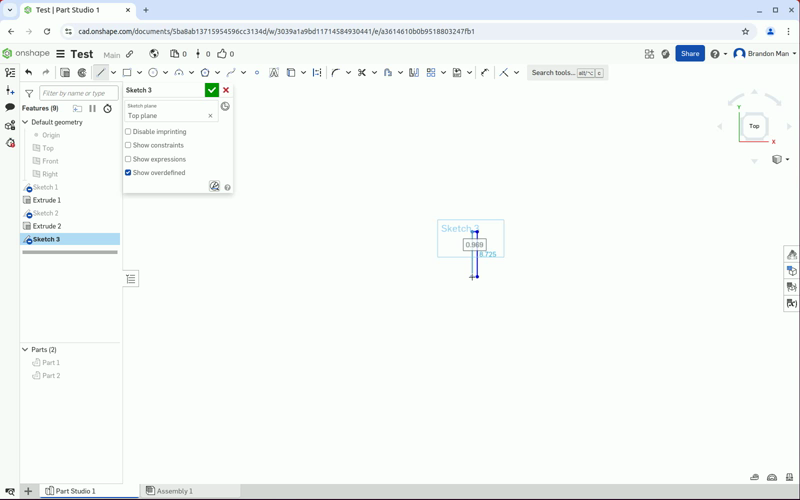
key_up(shift)
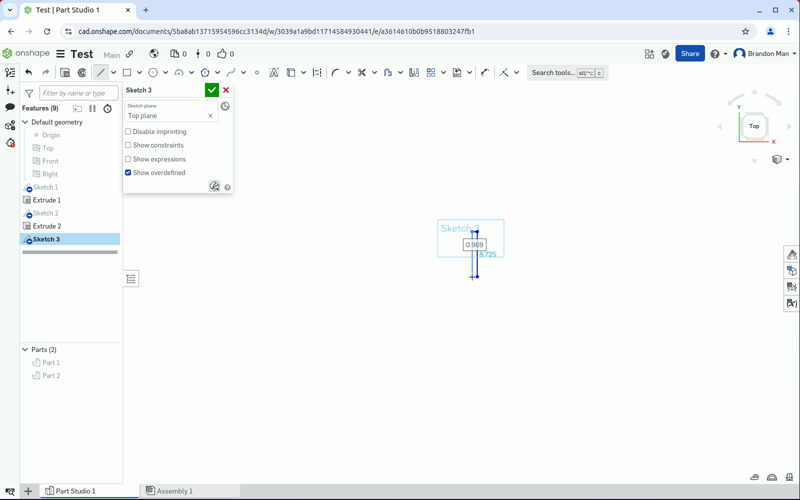
click(472, 276)
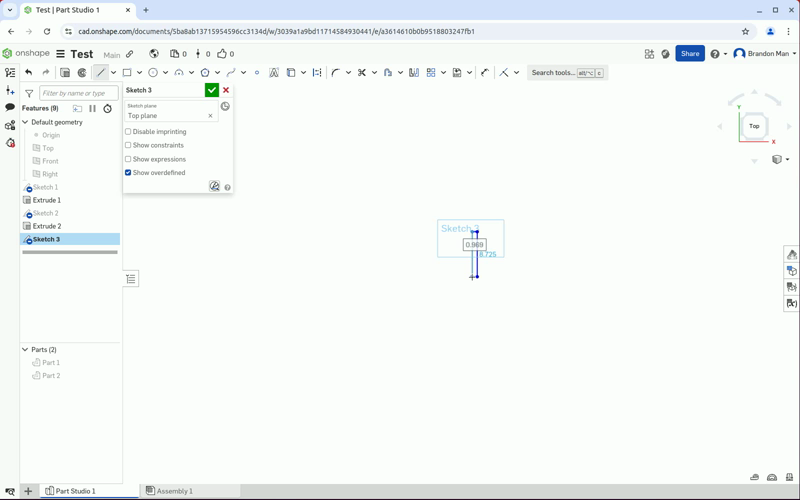
key(esc)
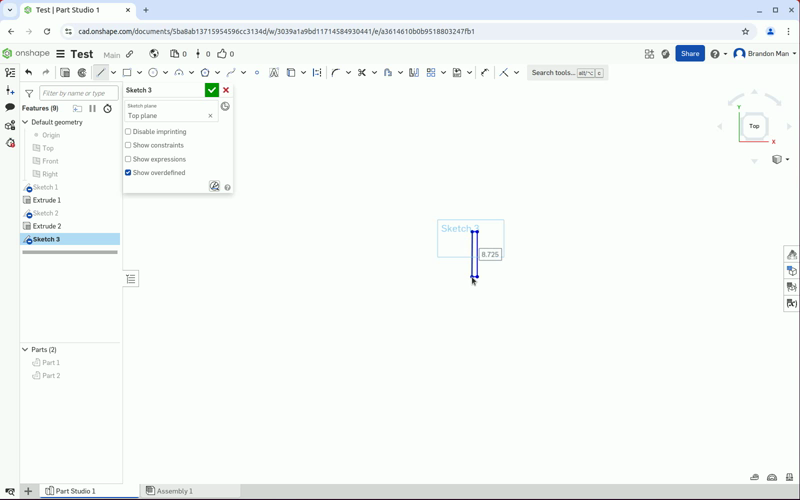
mouse_move(473, 242)
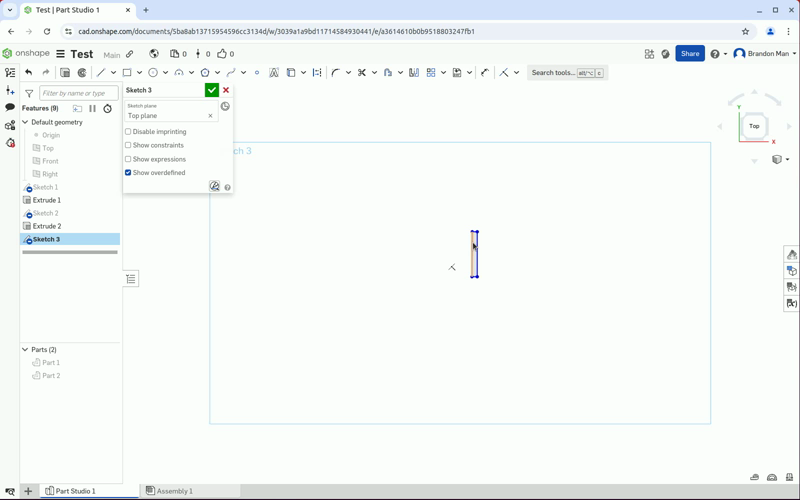
scroll(6)
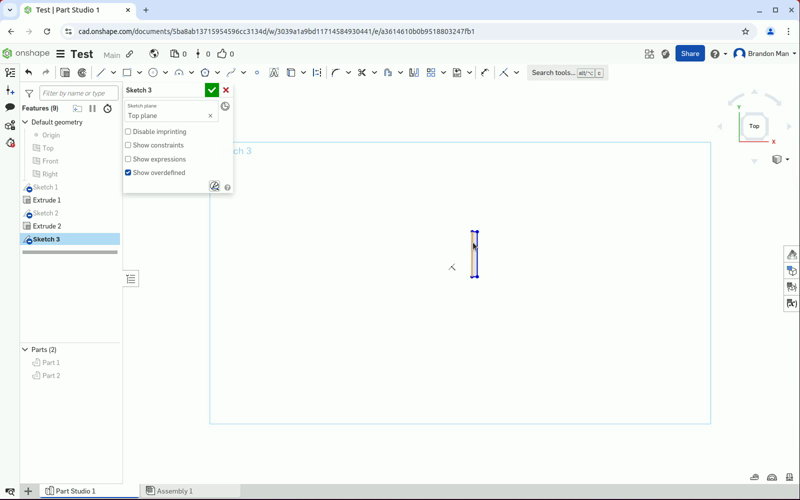
scroll(6)
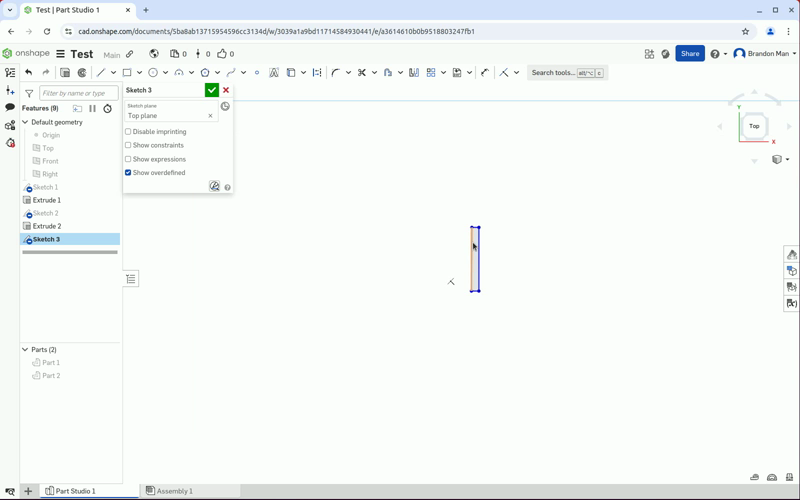
scroll(6)
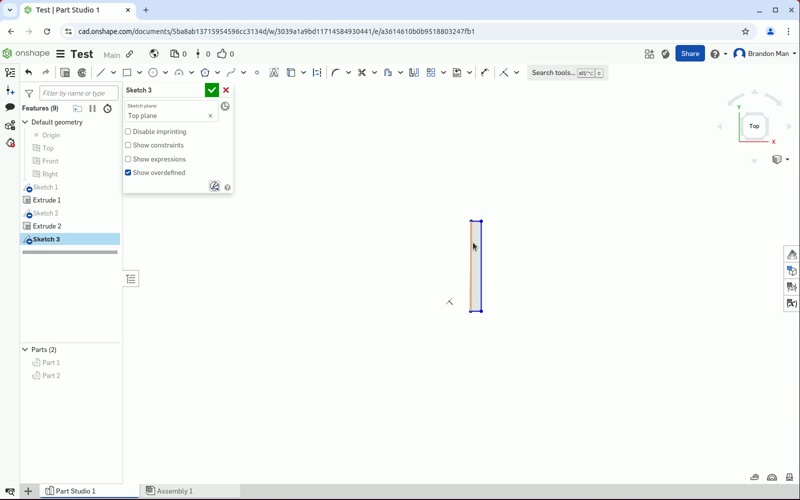
scroll(6)
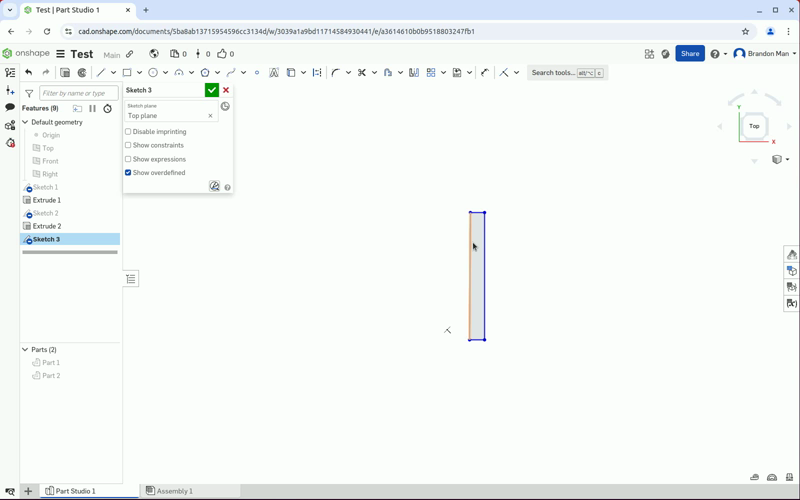
scroll(6)
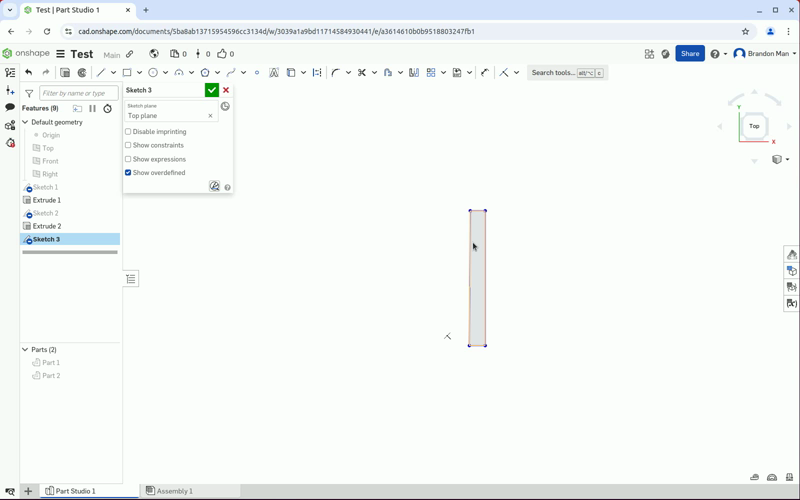
scroll(6)
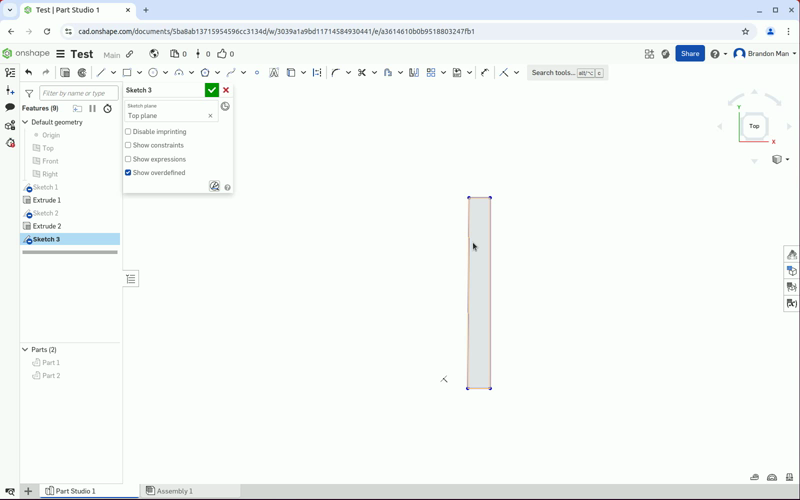
scroll(6)
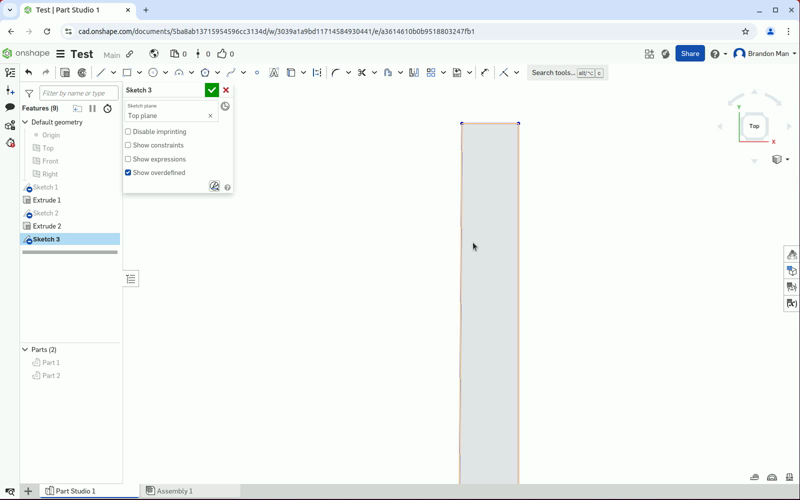
click(473, 242)
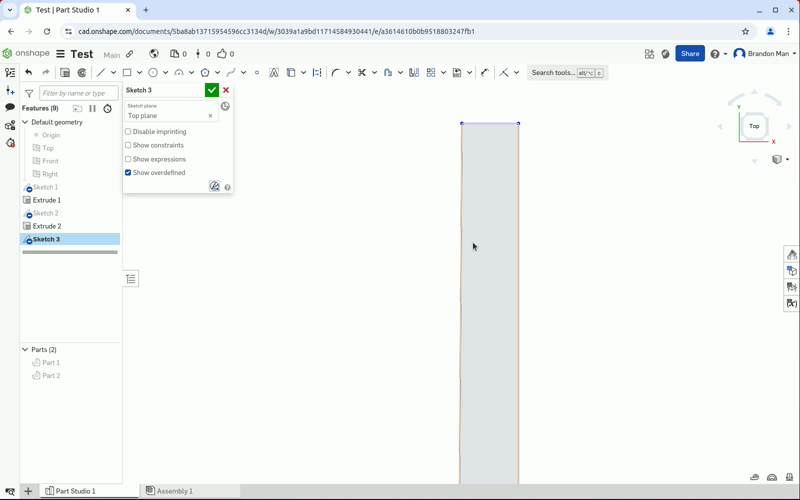
scroll(-6)
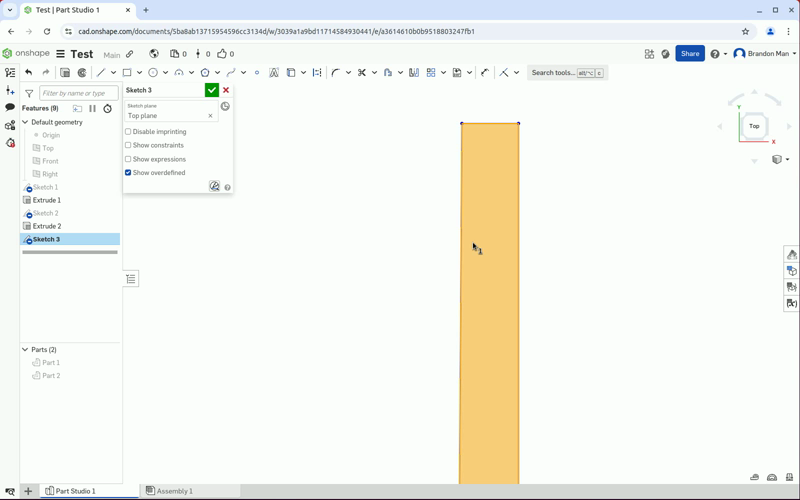
scroll(-6)
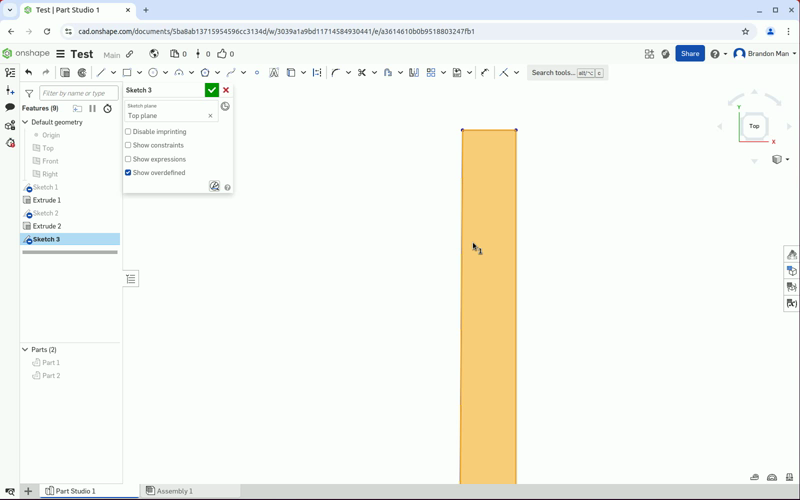
scroll(-6)
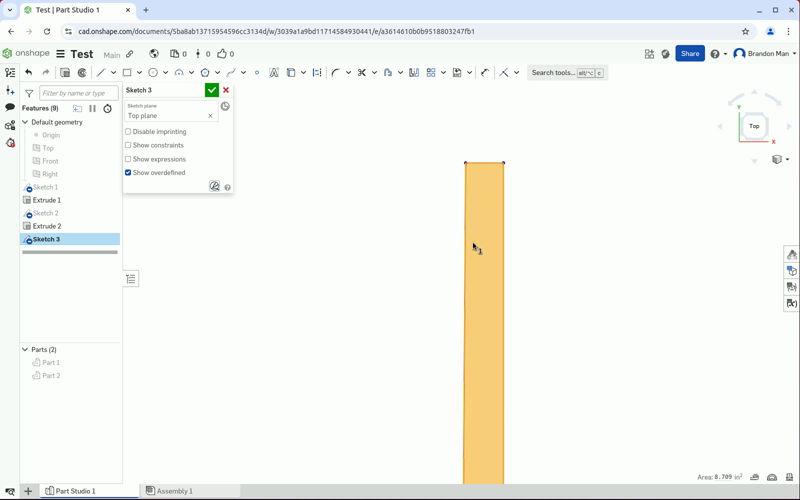
scroll(-6)
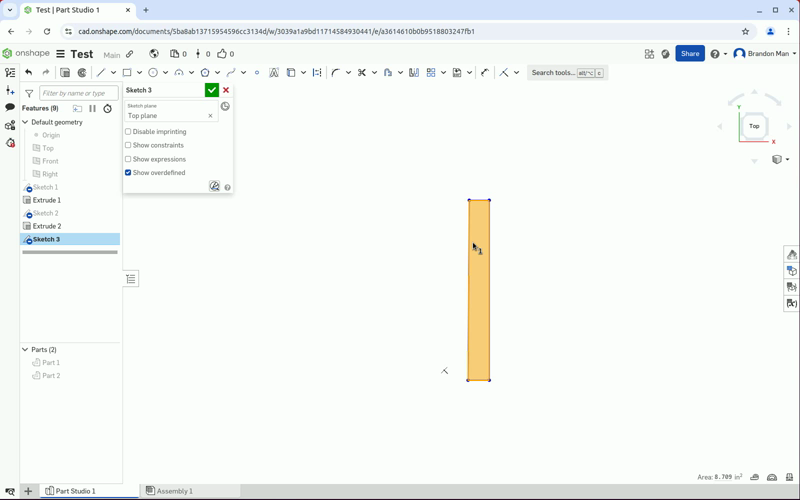
scroll(-6)
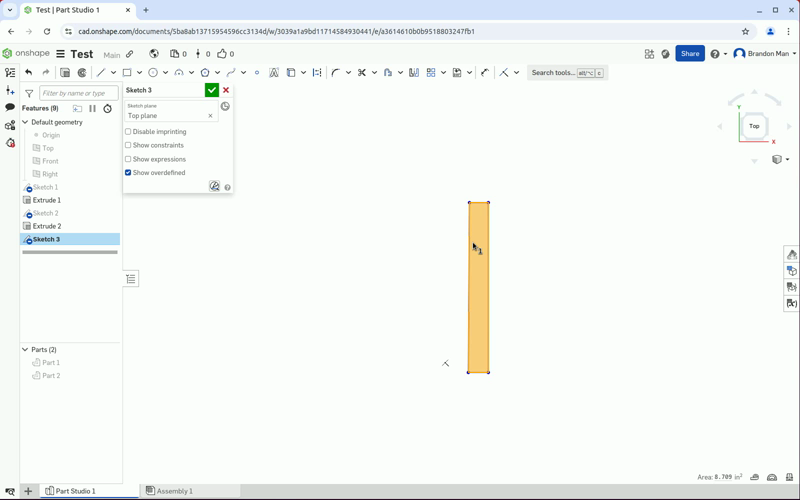
scroll(-6)
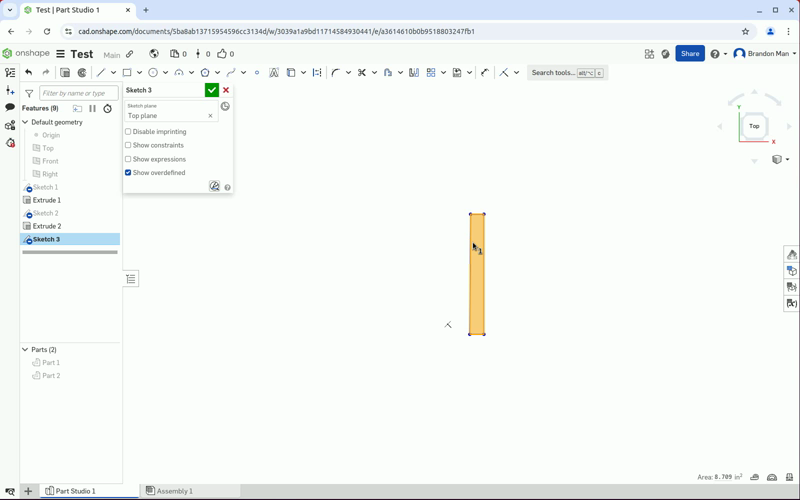
scroll(-6)
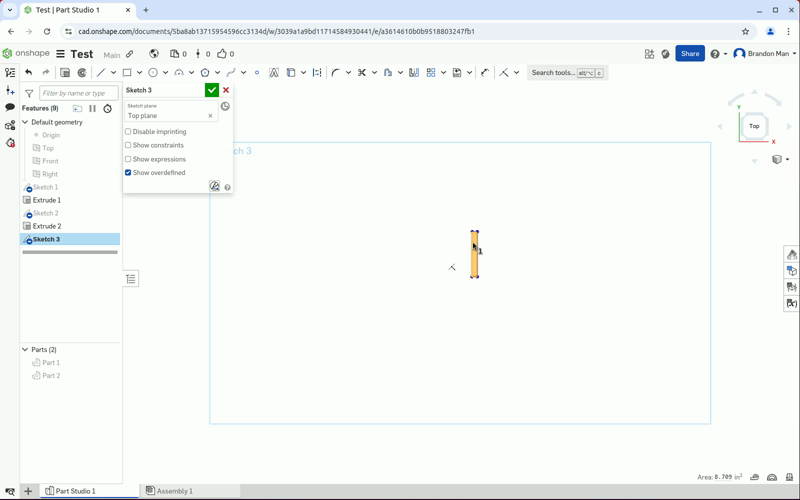
mouse_move(73, 352)
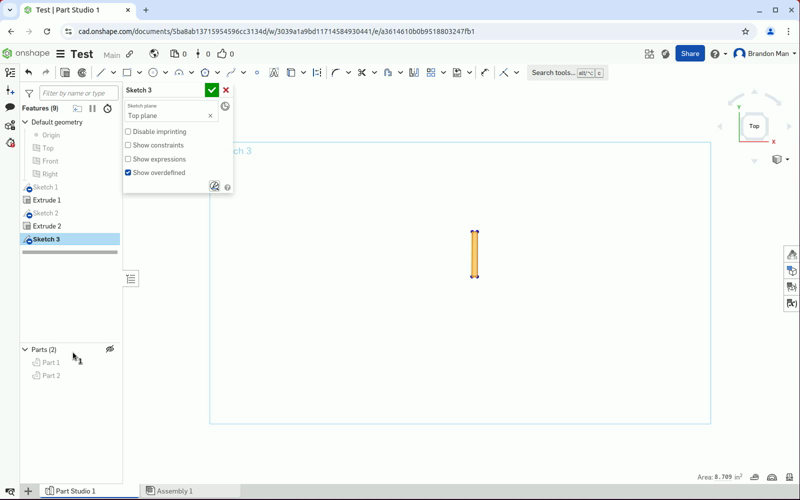
key(shift+y)
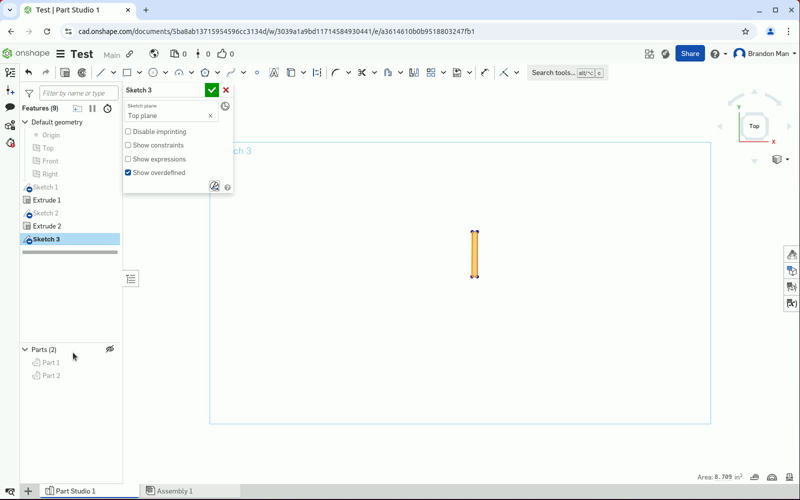
key(shift+e)
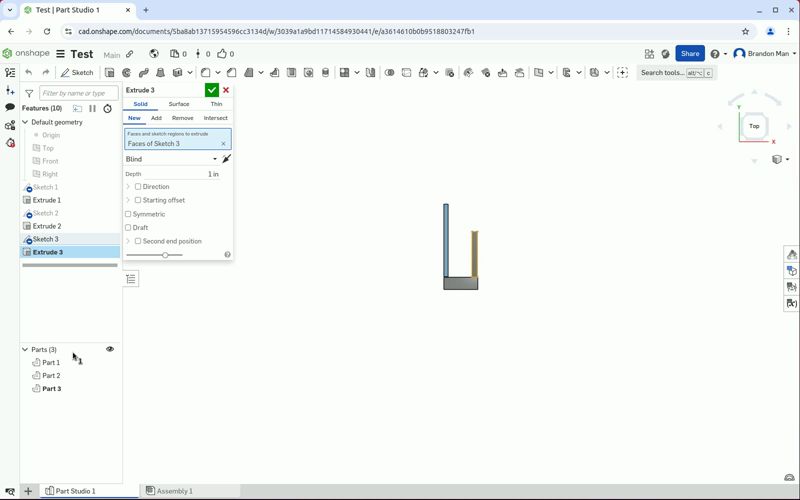
mouse_move(143, 106)
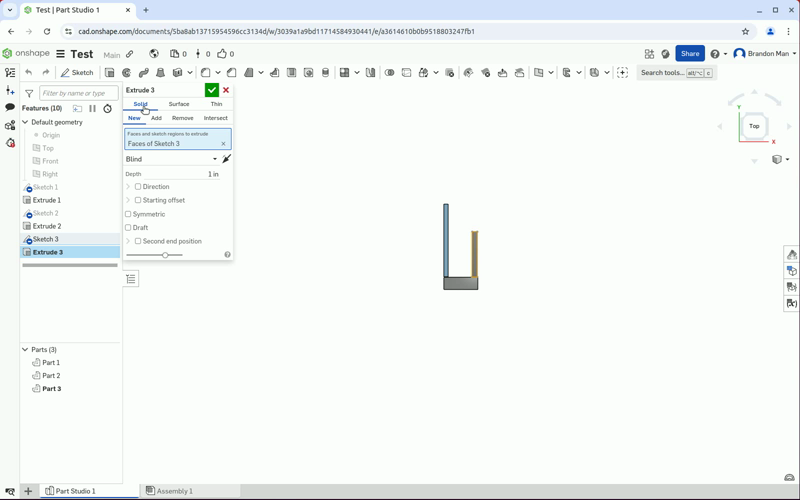
click(143, 106)
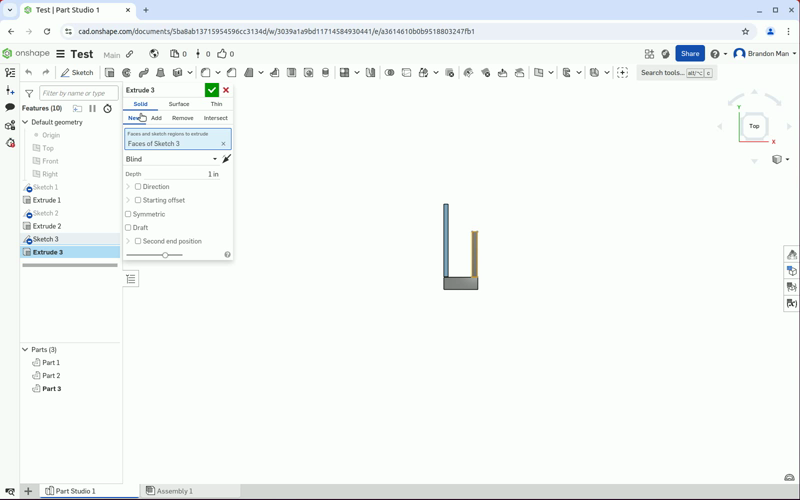
mouse_move(137, 120)
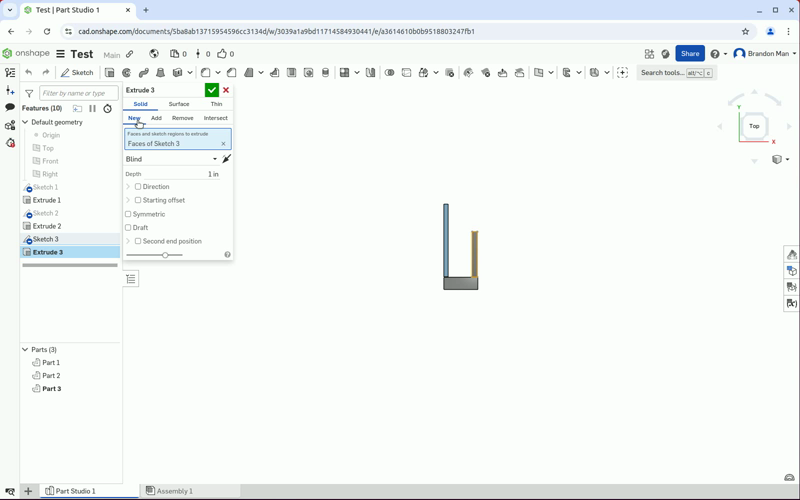
click(137, 120)
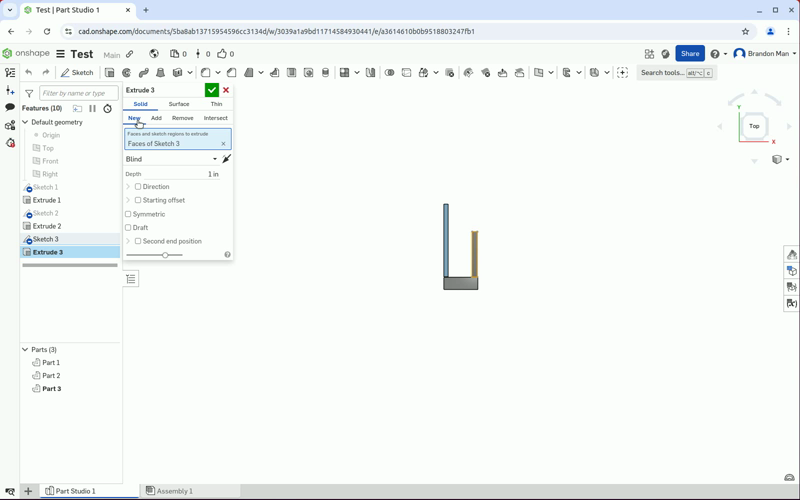
key(tab, 4)
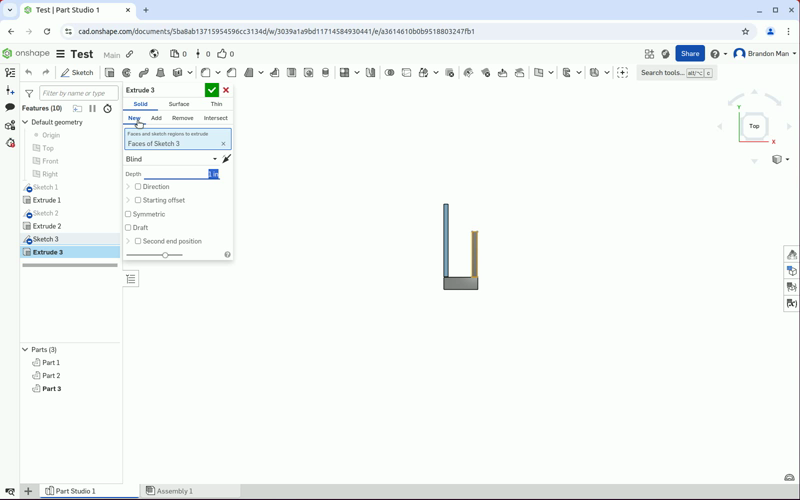
text(23.108)
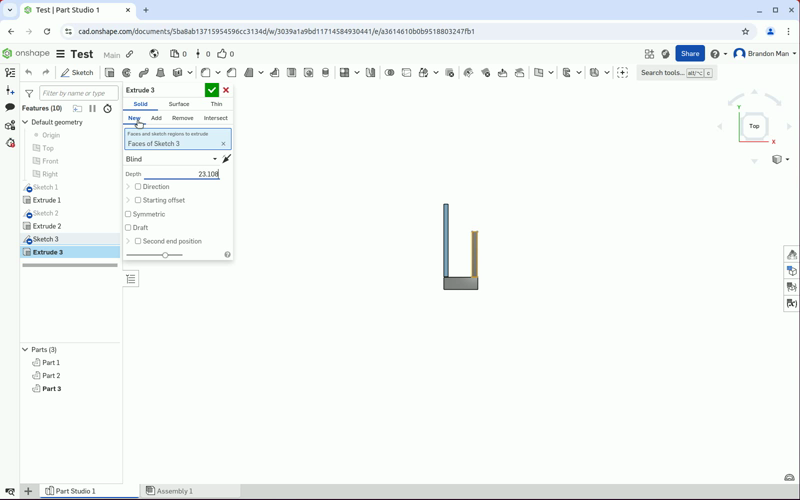
key(enter)
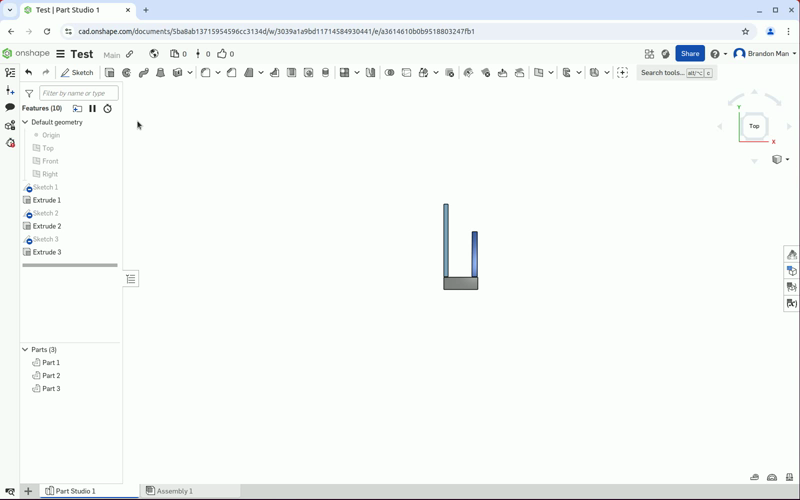
key(shift+h)
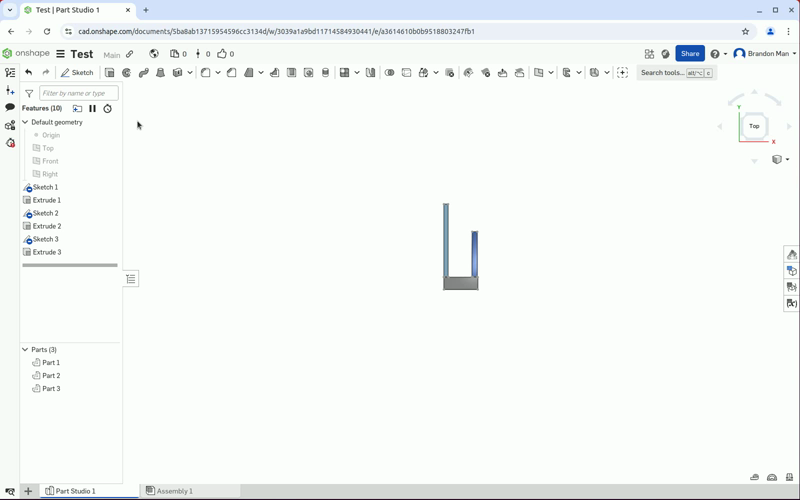
key(shift+h)
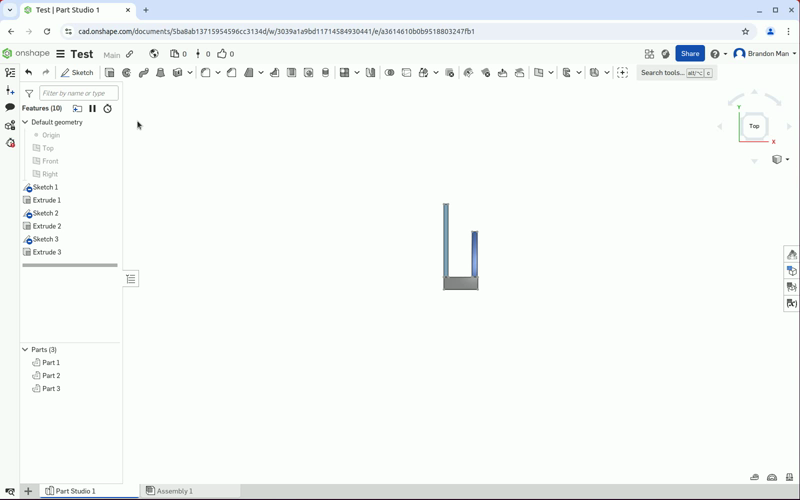
key(shift+7)
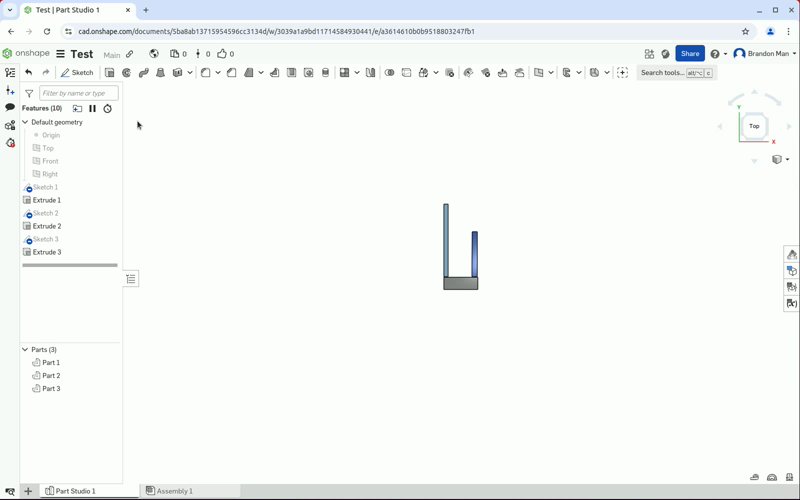
key(up, 3)
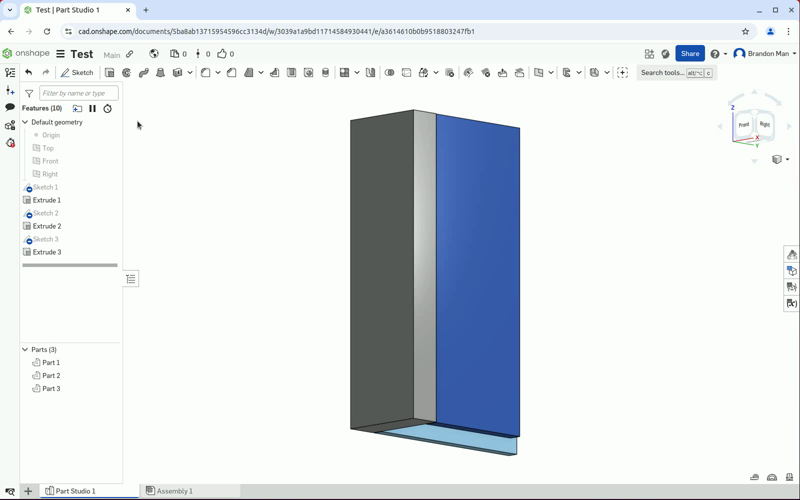
key(left, 3)
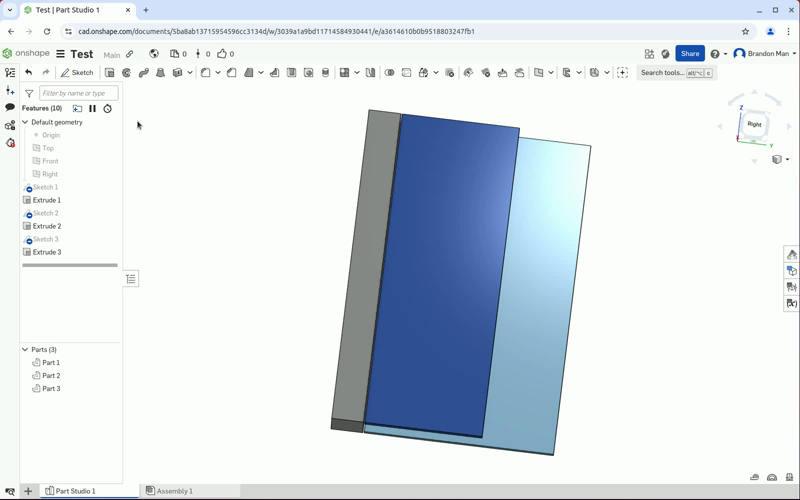
key(right, 3)
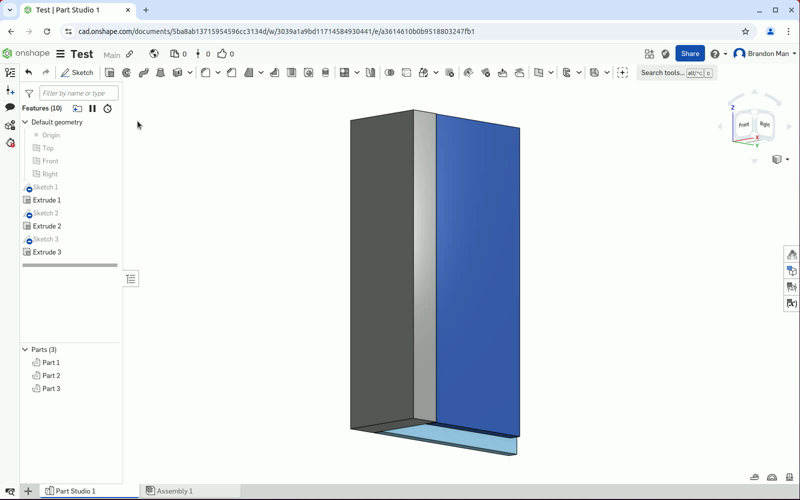
key(down, 3)
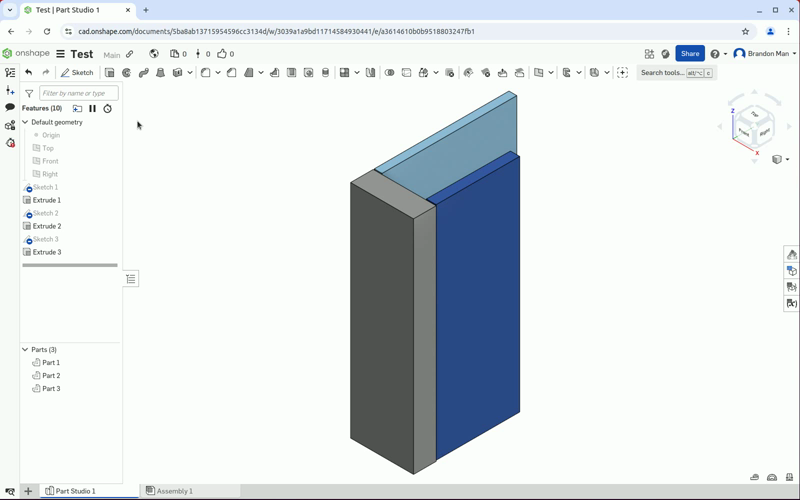
mouse_move(73, 189)
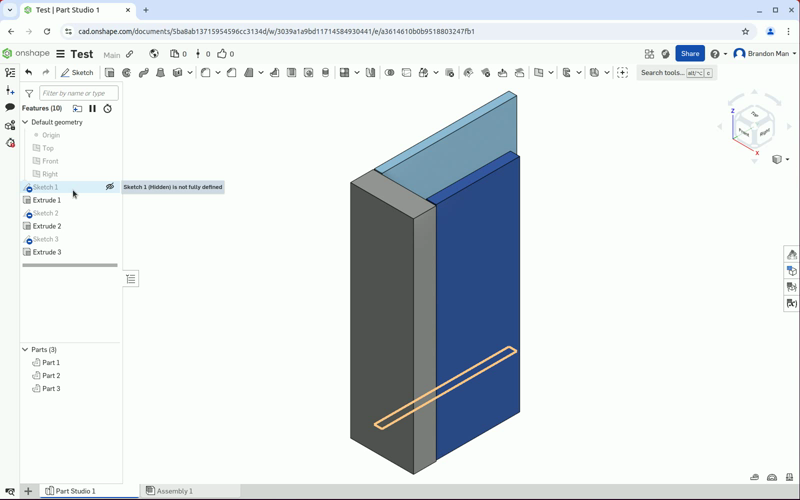
click(73, 189)